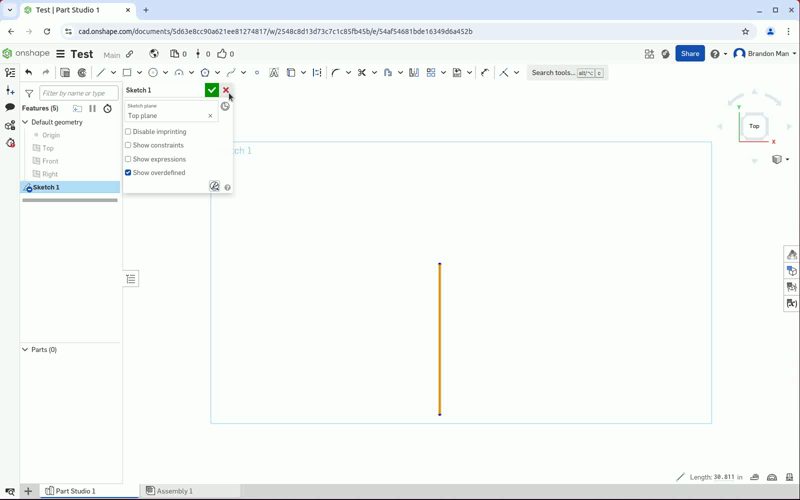
key(shift+h)
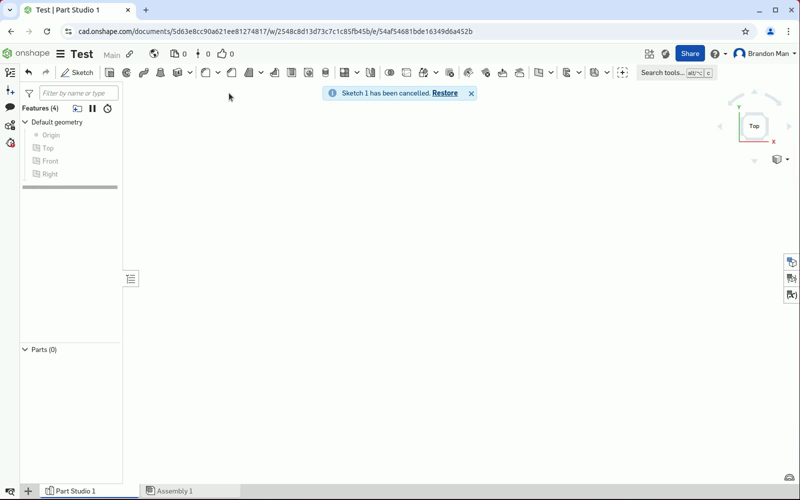
mouse_move(73, 352)
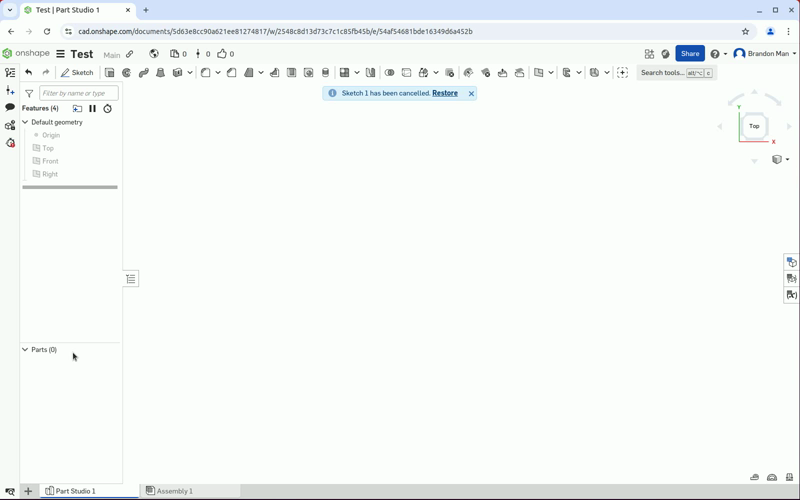
key(y)
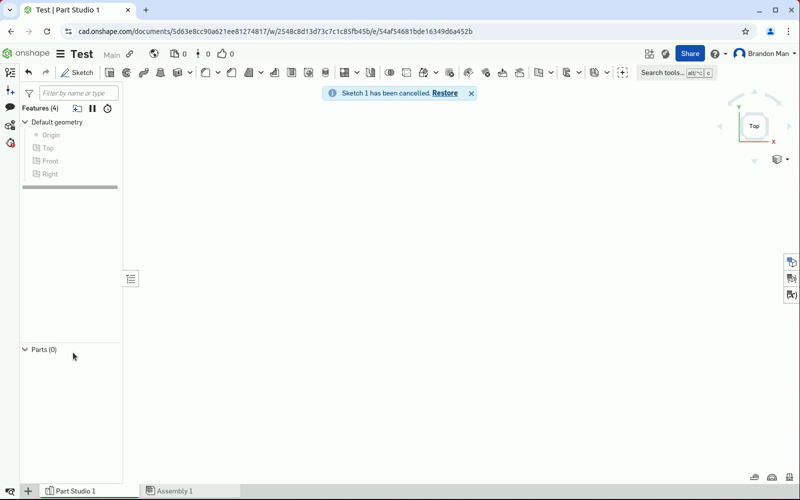
key(shift+p)
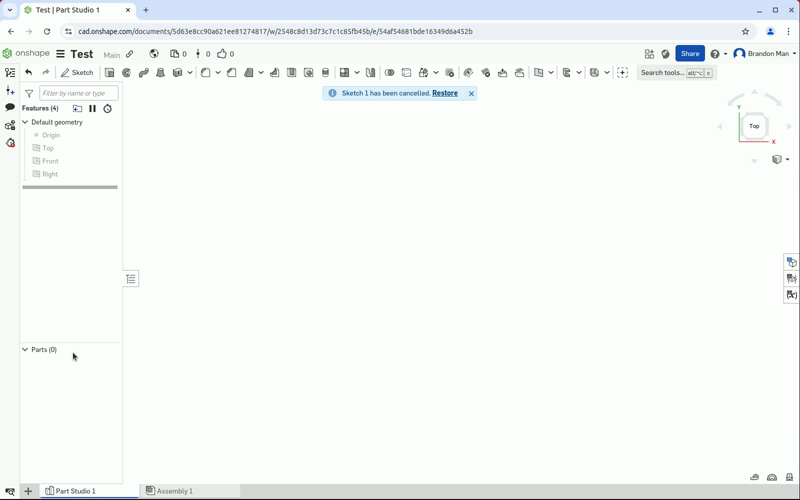
key(space)
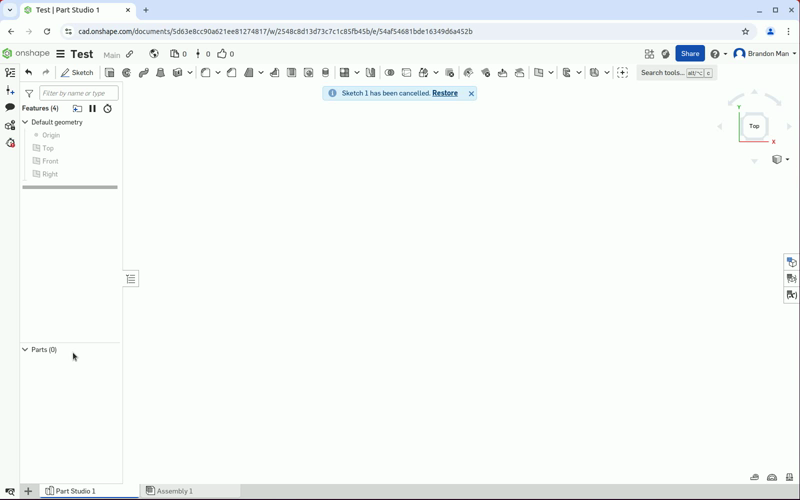
key_down(shift)
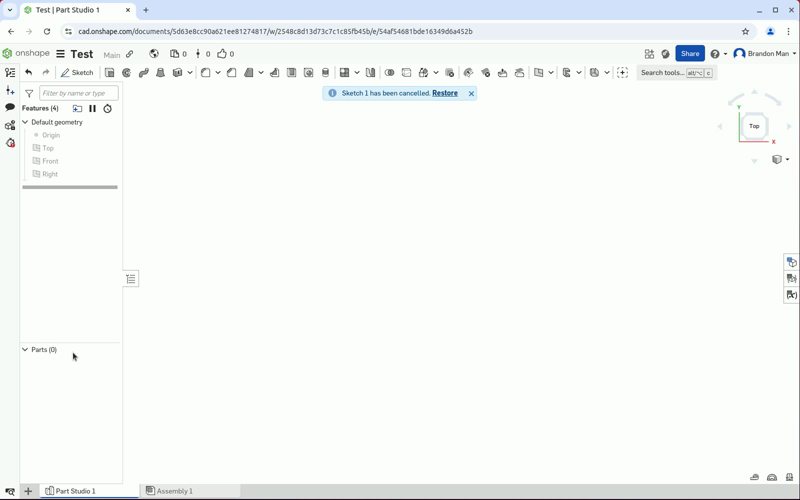
key(up)
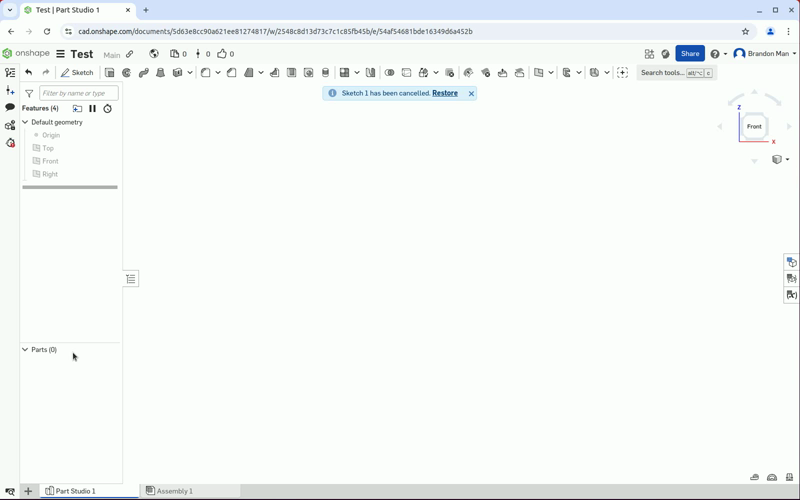
key_up(shift)
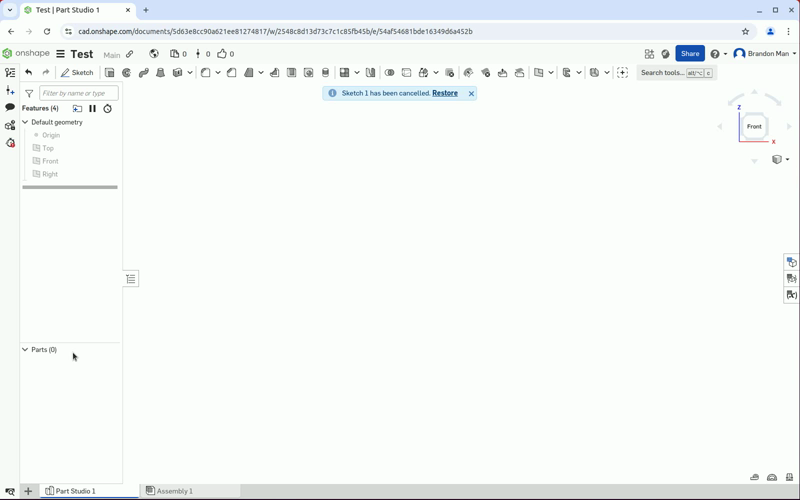
mouse_move(73, 352)
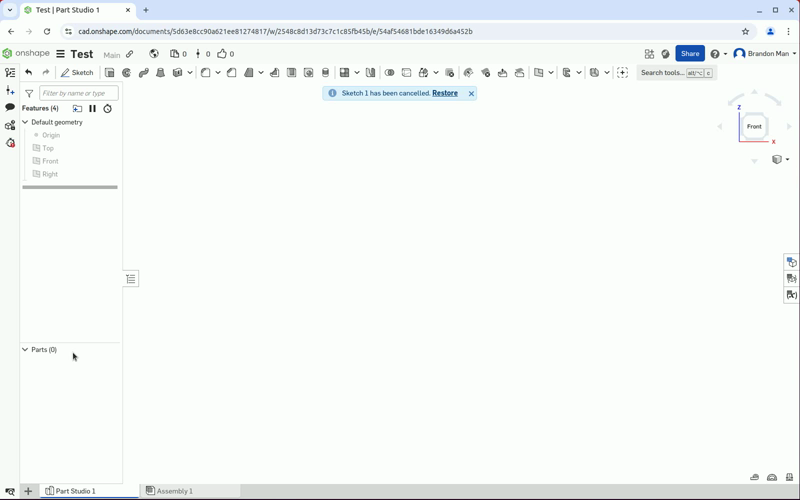
key(shift+y)
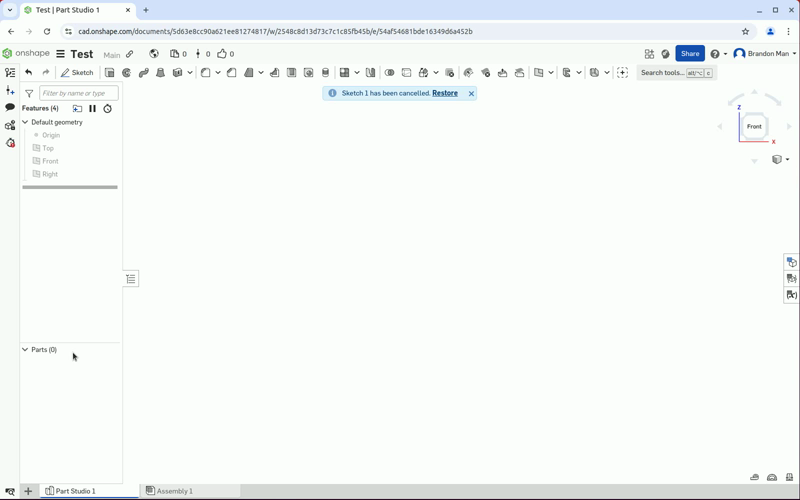
key(shift+s)
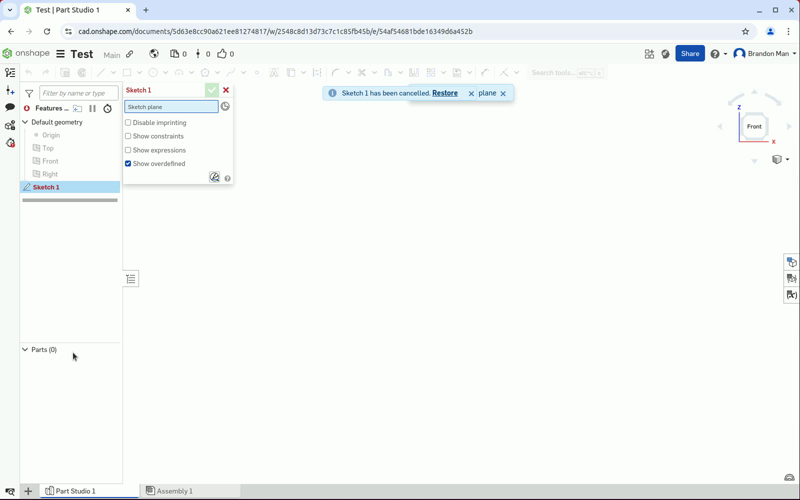
mouse_move(73, 163)
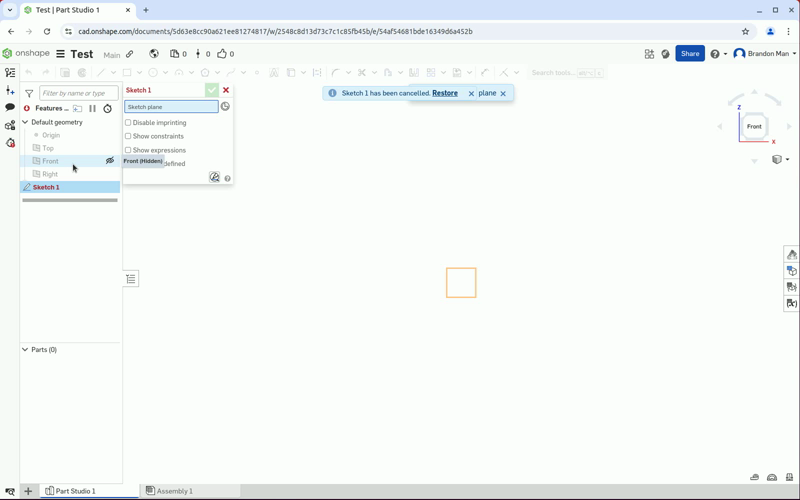
click(73, 163)
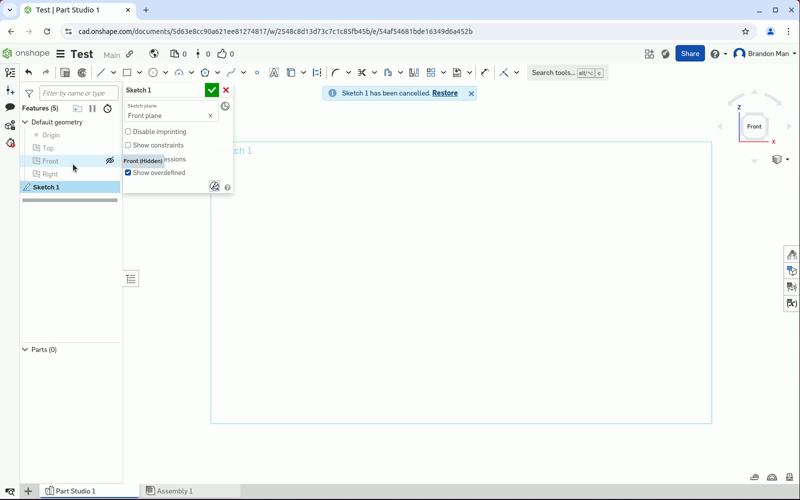
mouse_move(73, 352)
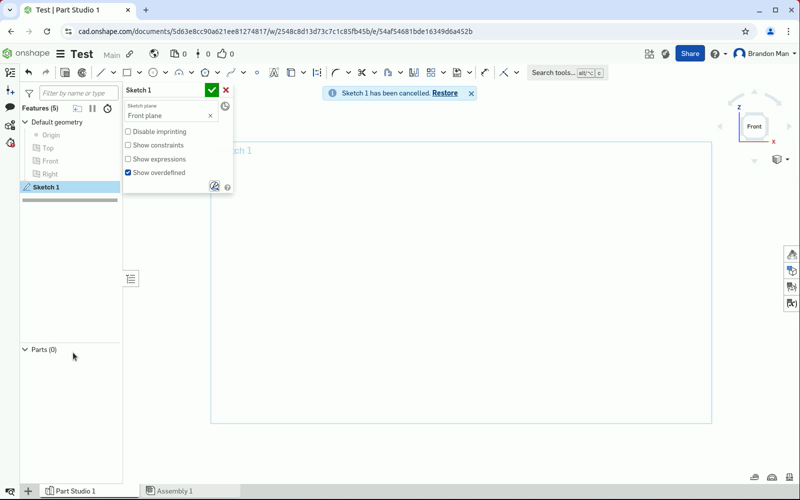
key(y)
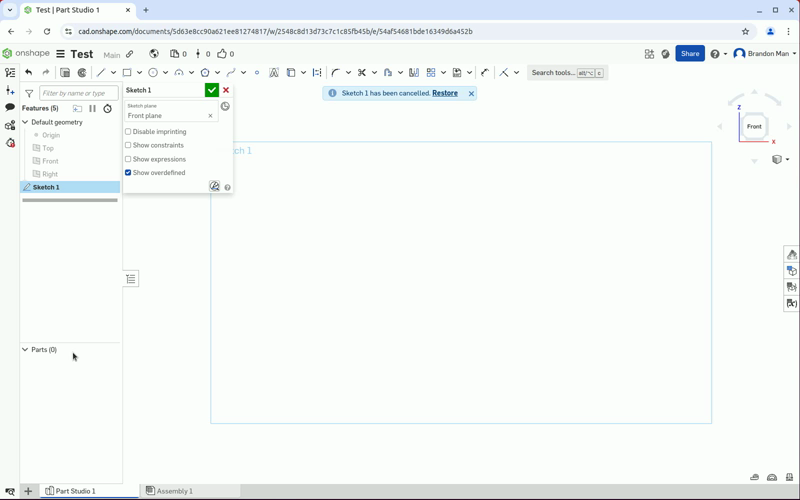
key(c)
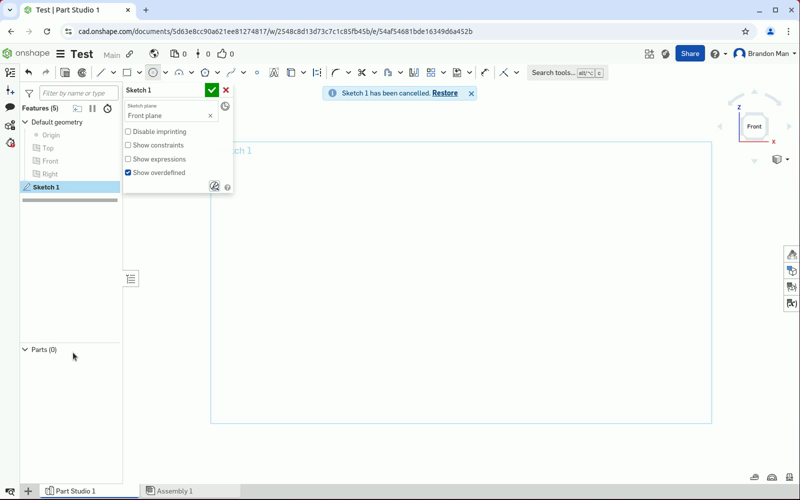
key_down(shift)
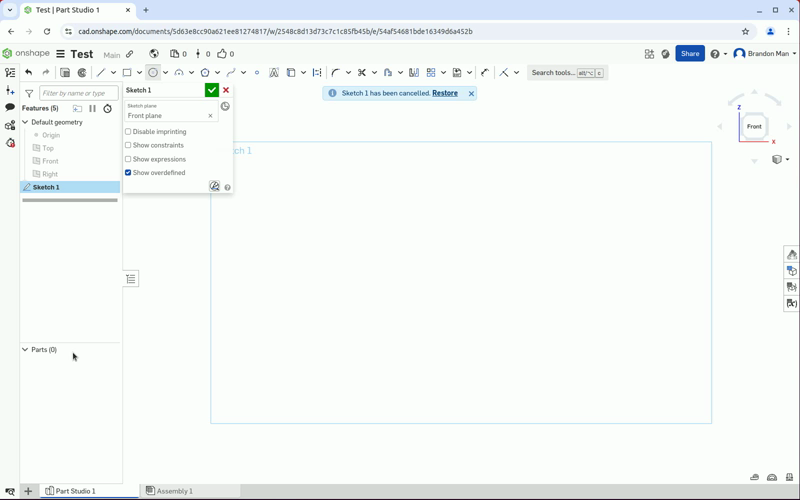
mouse_move(548, 282)
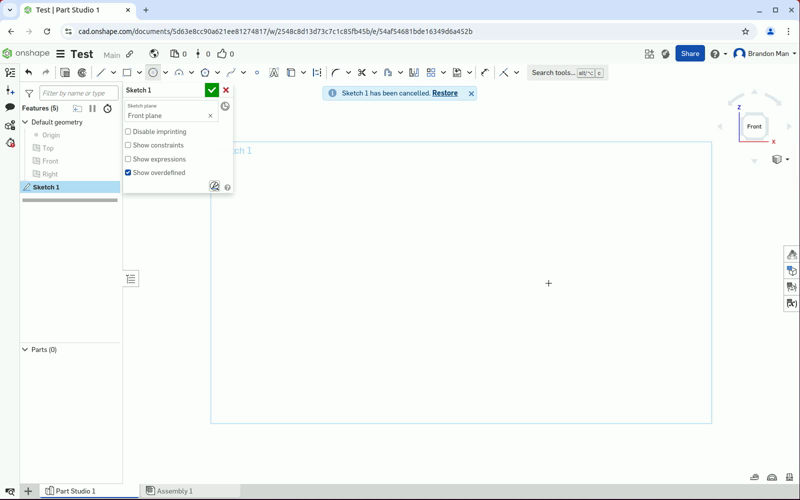
click(548, 282)
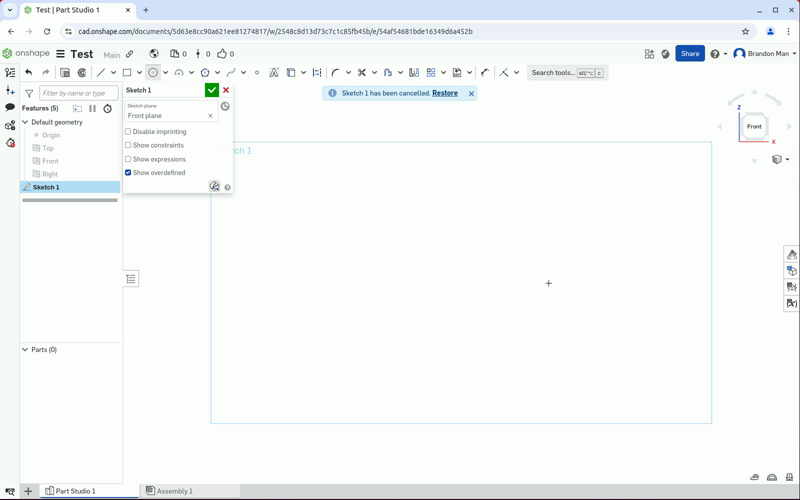
key_up(shift)
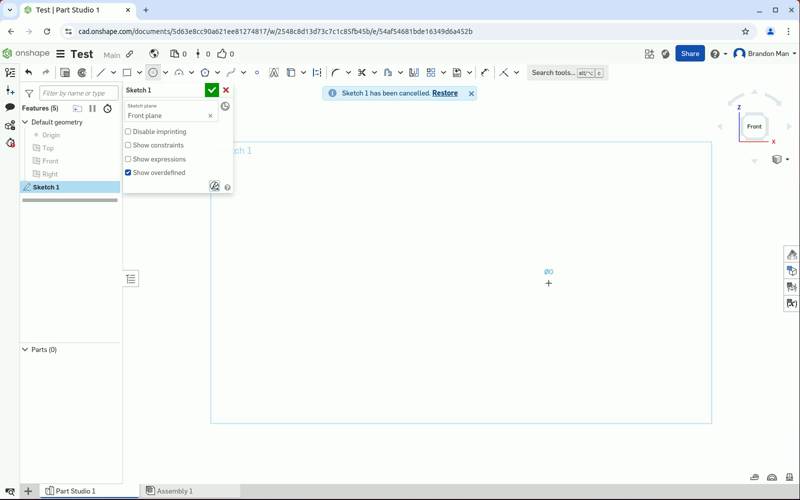
mouse_move(574, 282)
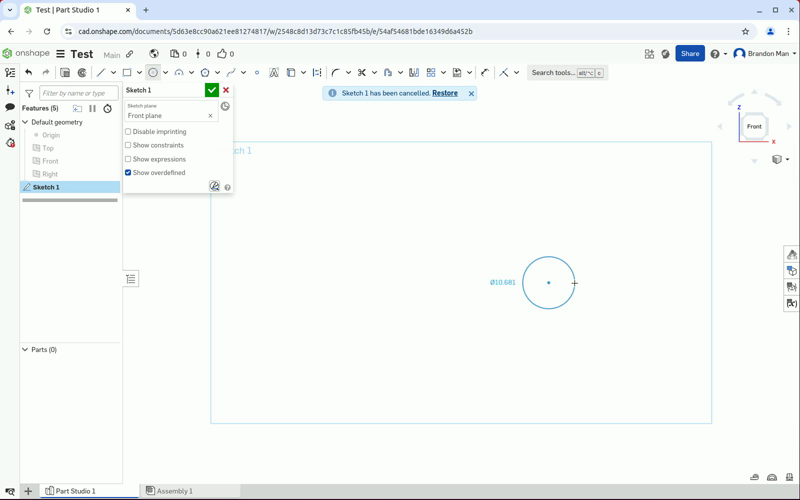
click(574, 282)
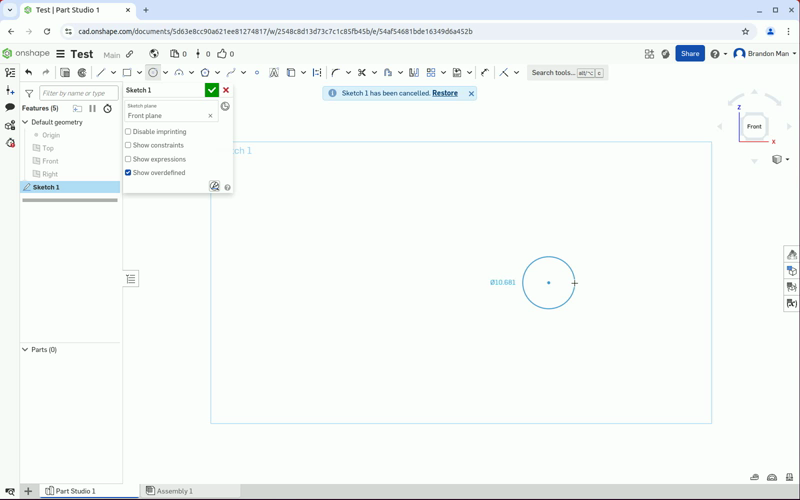
key(esc)
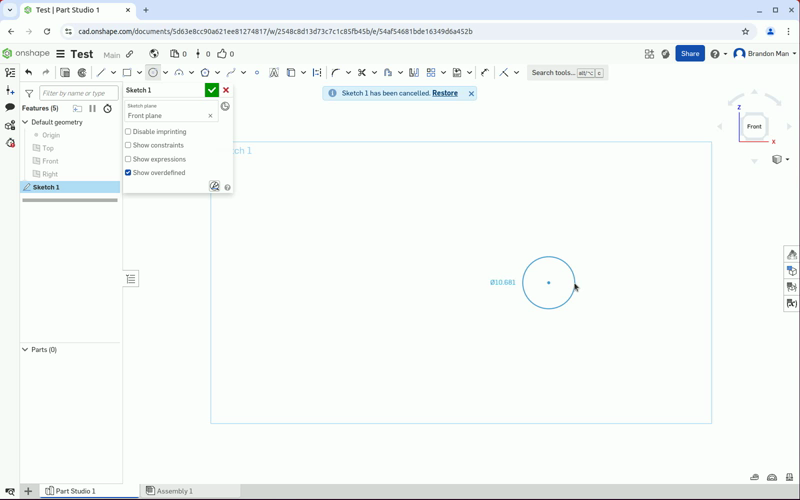
key(c)
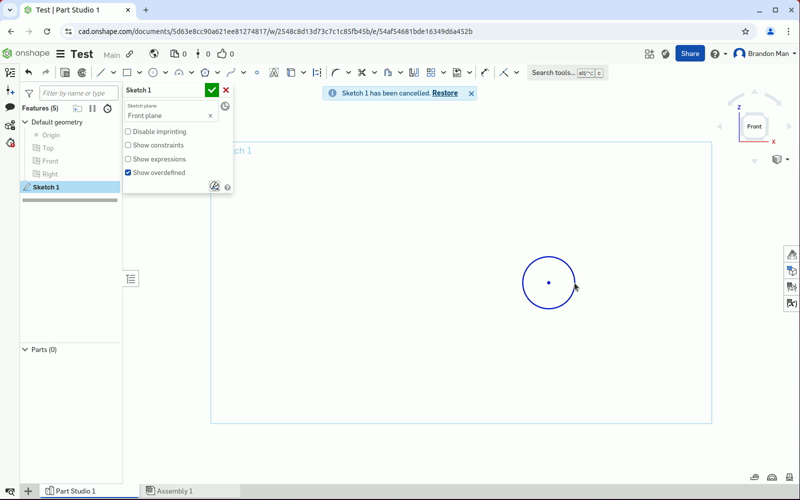
key_down(shift)
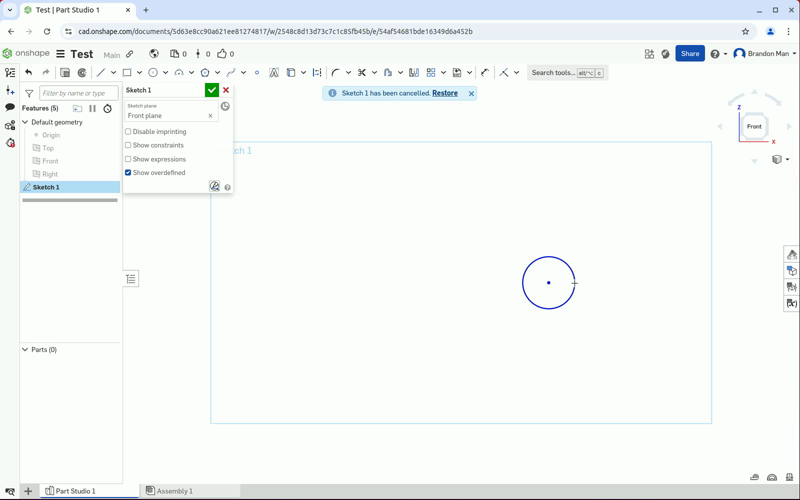
mouse_move(548, 282)
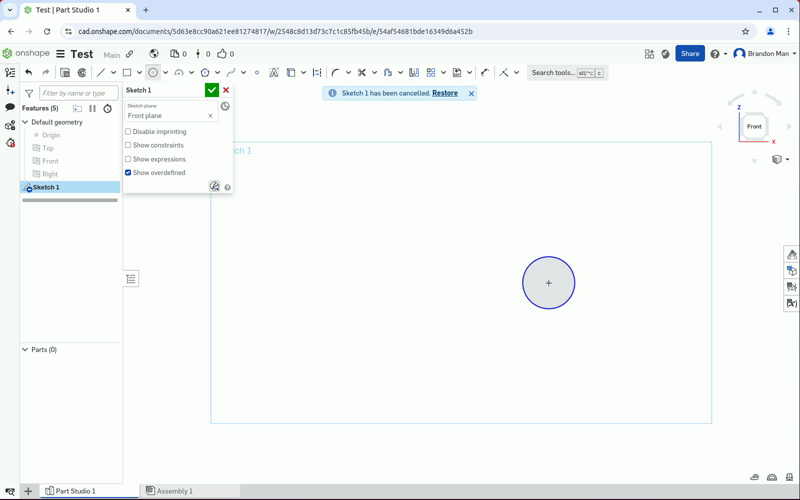
click(548, 282)
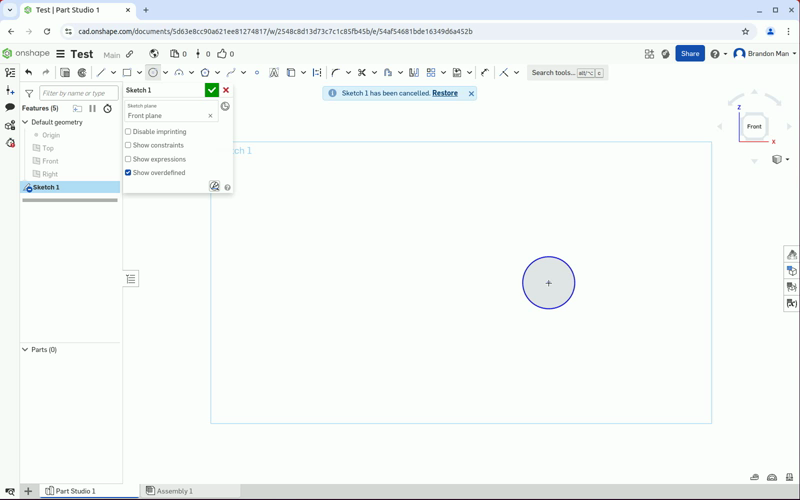
key_up(shift)
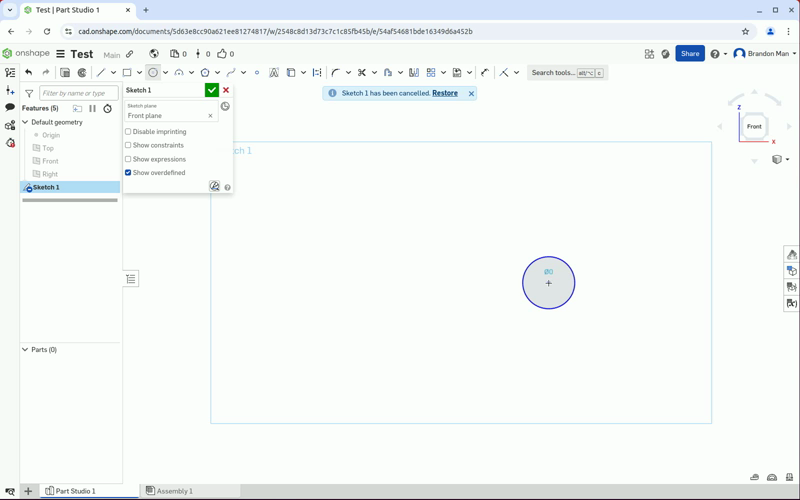
mouse_move(562, 282)
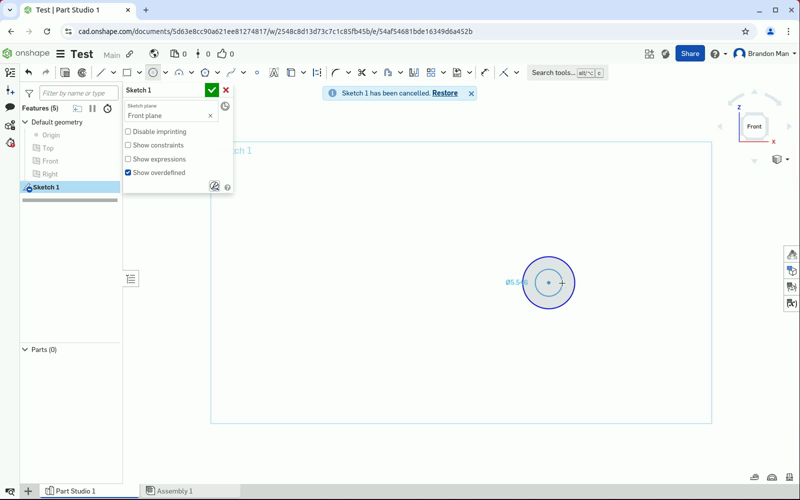
click(562, 282)
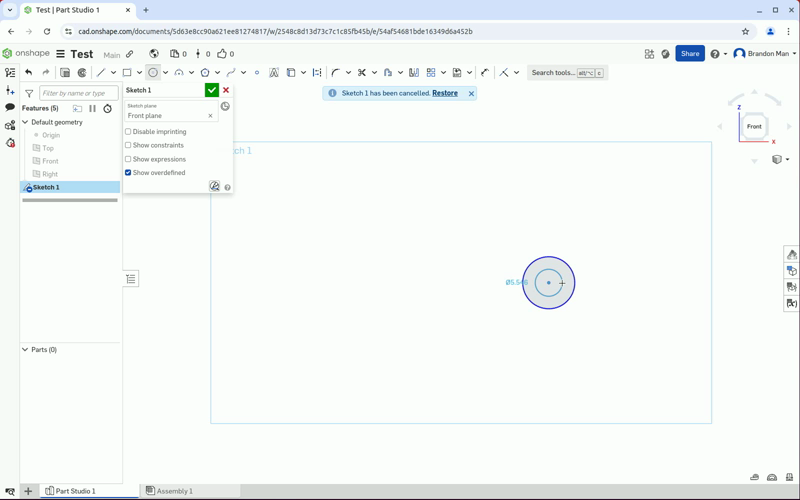
key(esc)
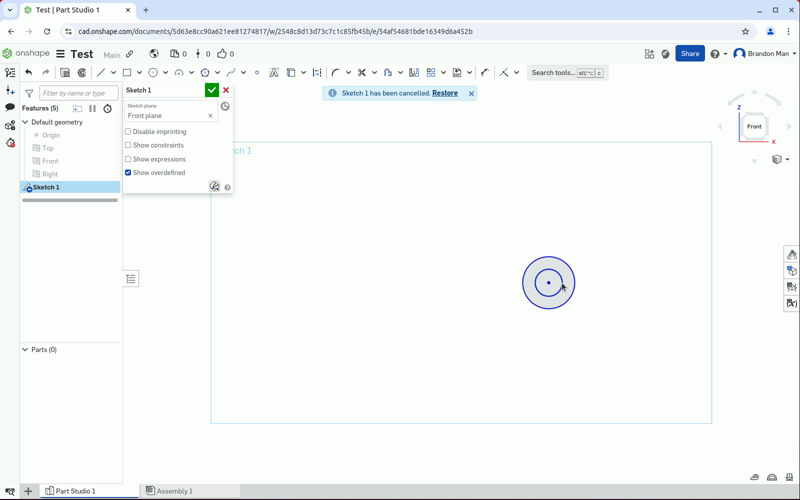
mouse_move(565, 299)
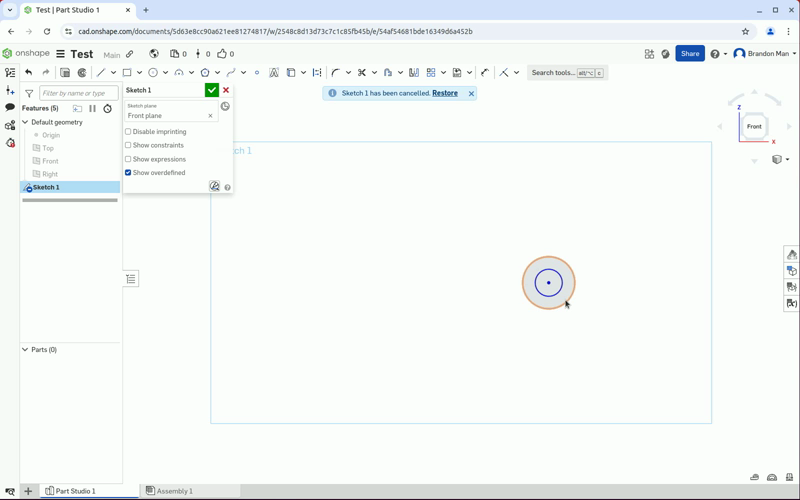
scroll(6)
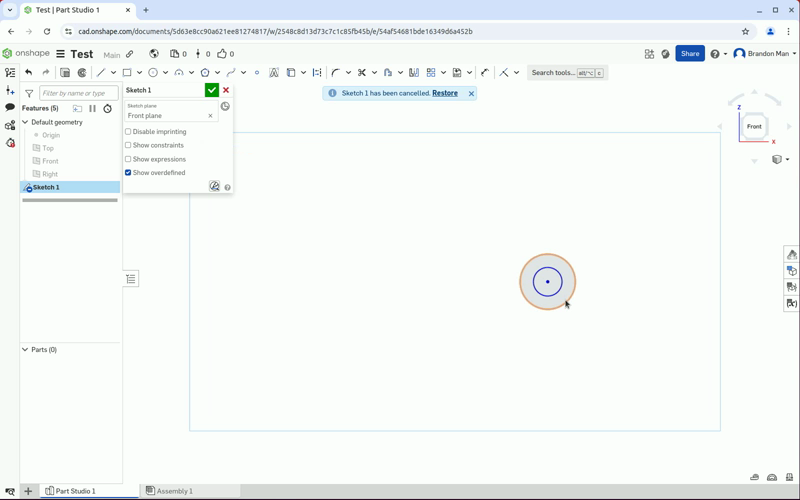
scroll(6)
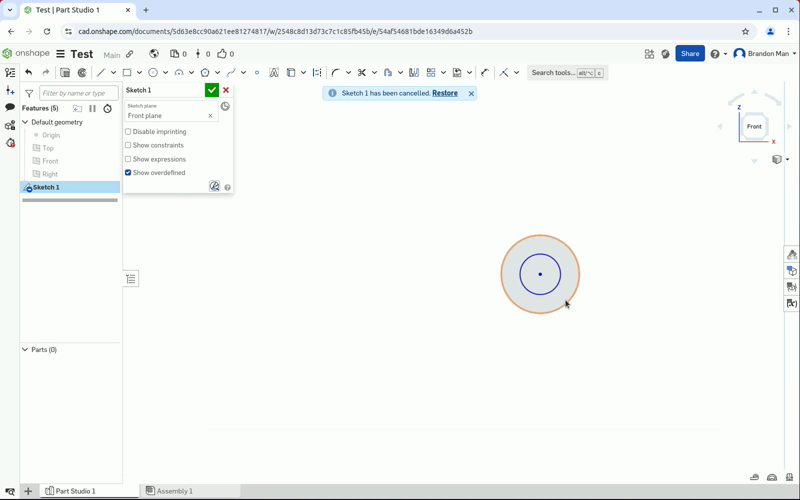
scroll(6)
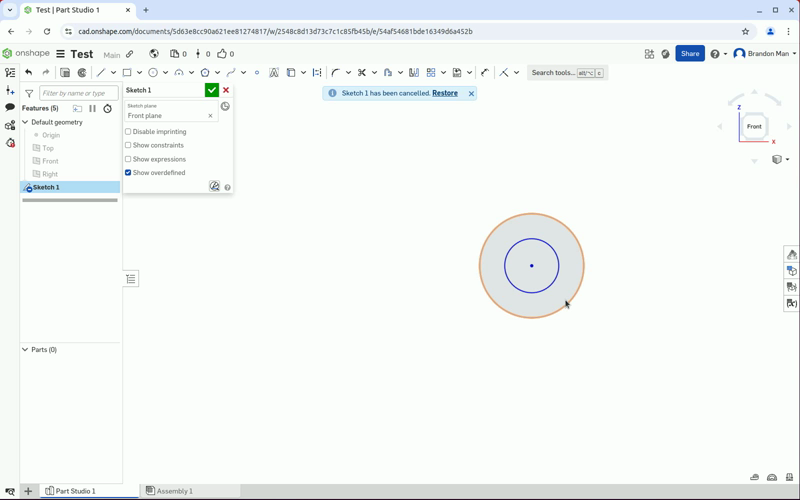
scroll(6)
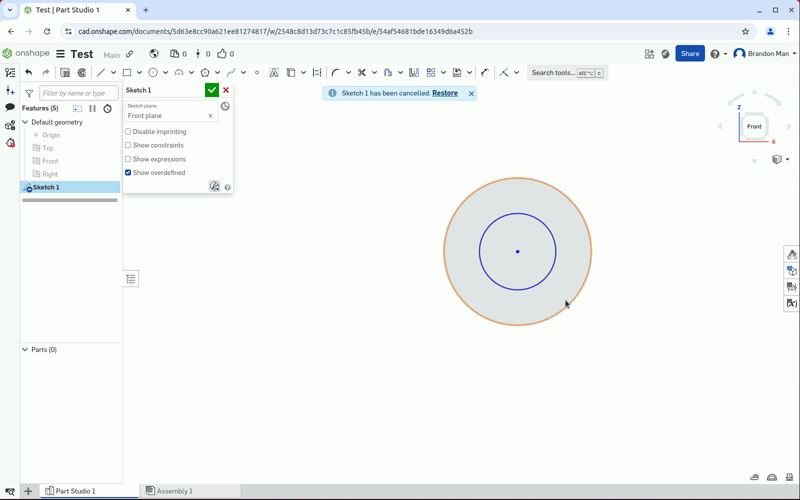
scroll(6)
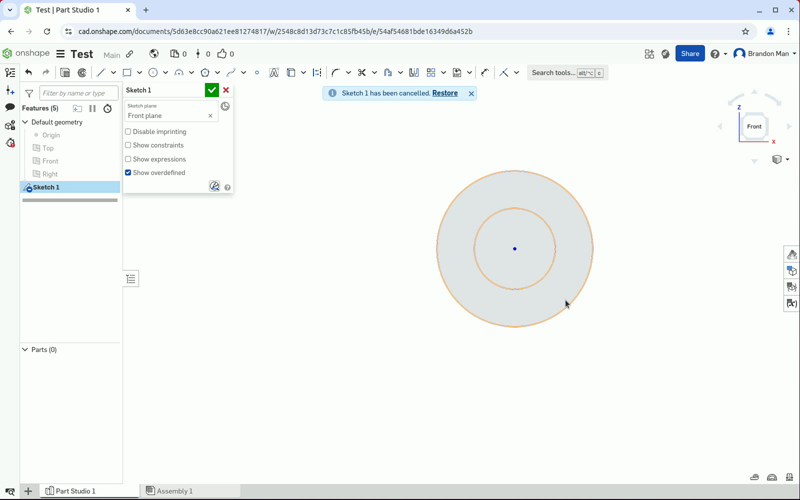
scroll(6)
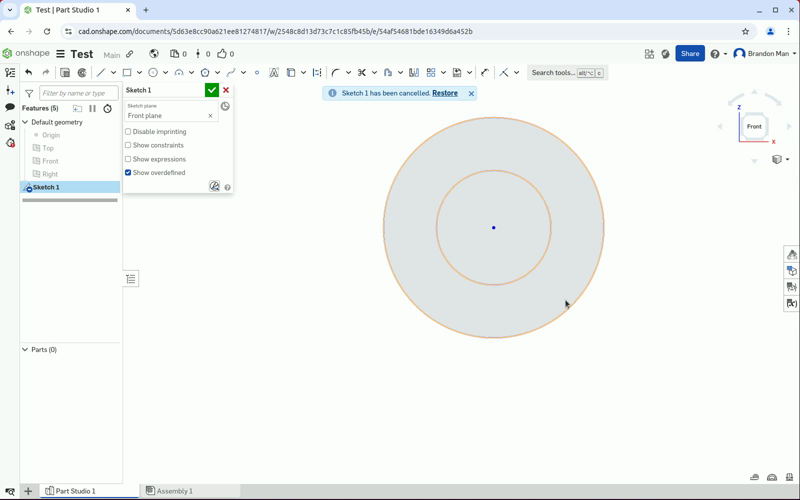
scroll(6)
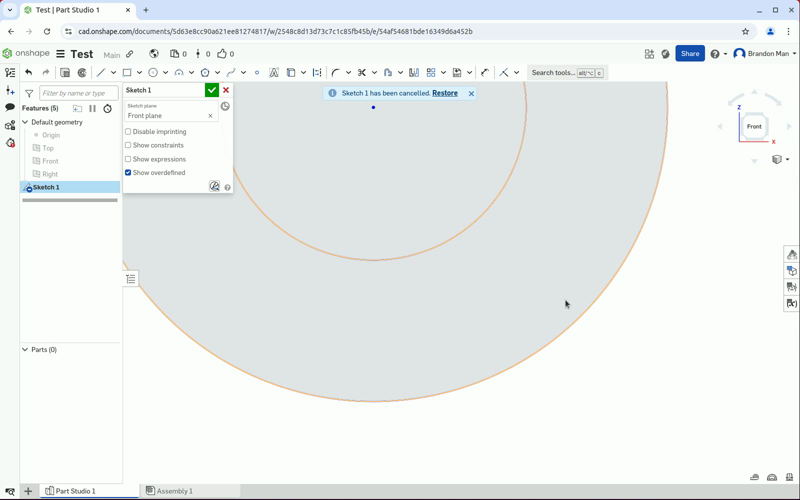
click(565, 299)
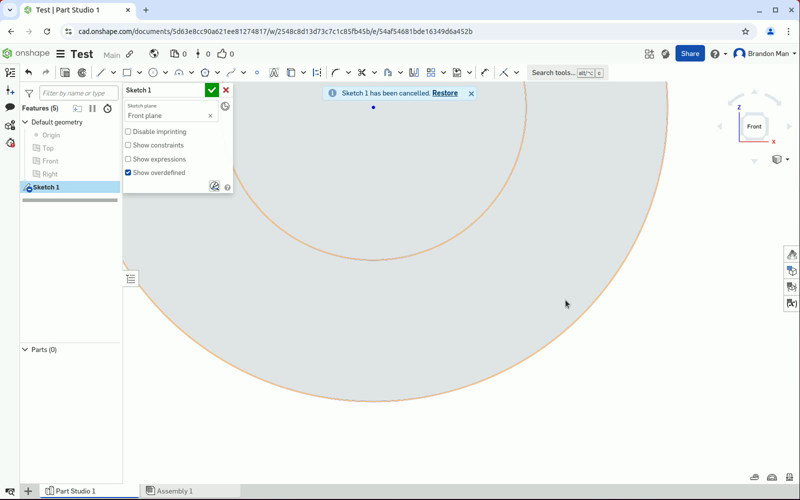
scroll(-6)
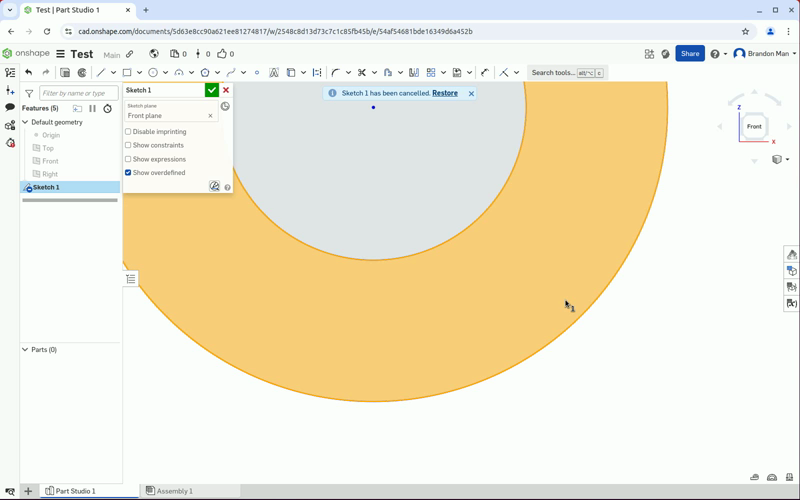
scroll(-6)
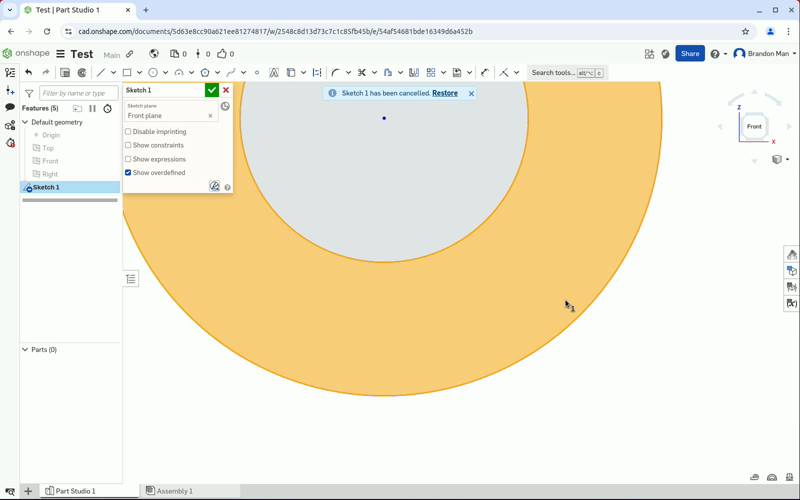
scroll(-6)
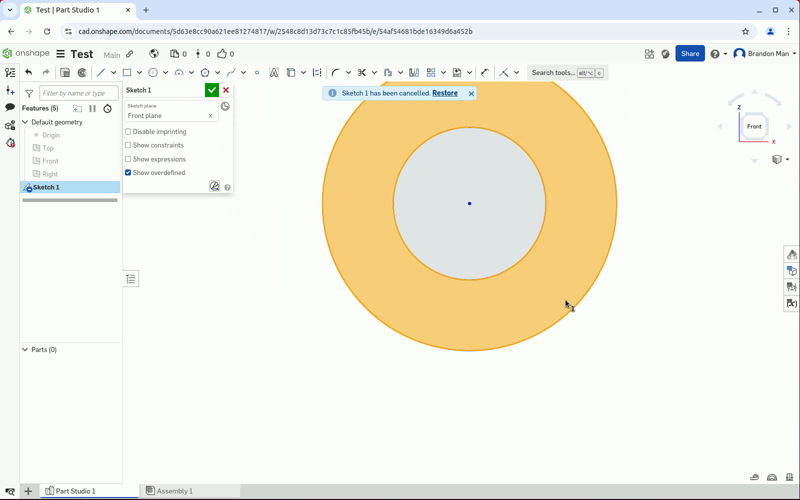
scroll(-6)
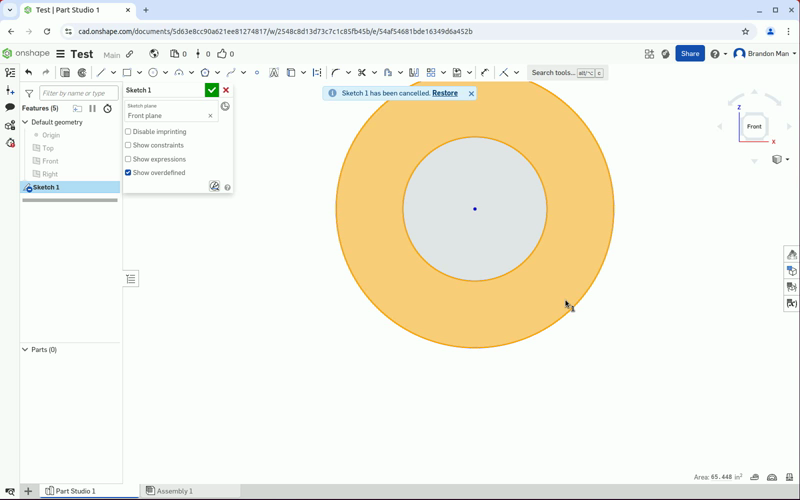
scroll(-6)
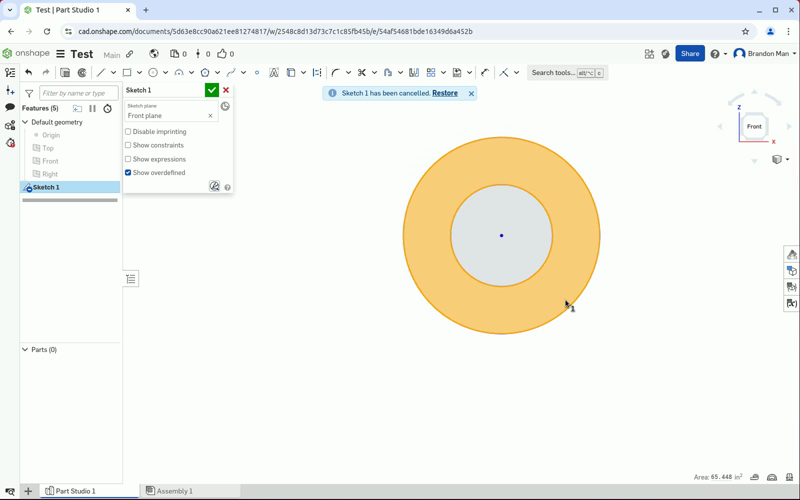
scroll(-6)
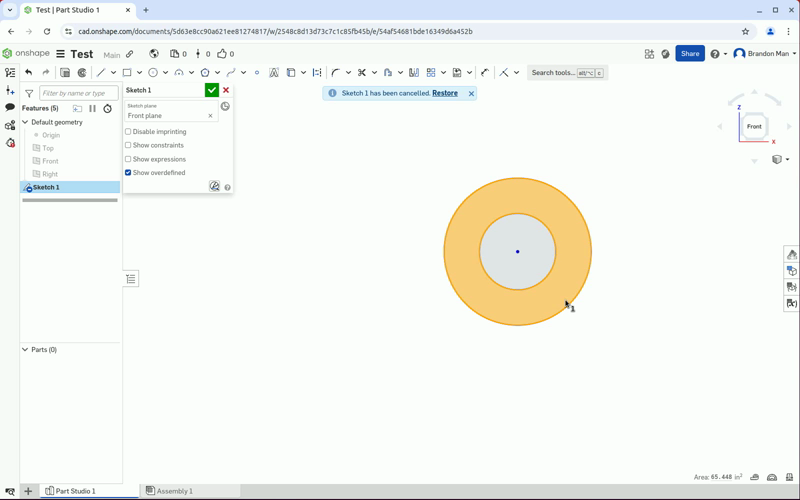
scroll(-6)
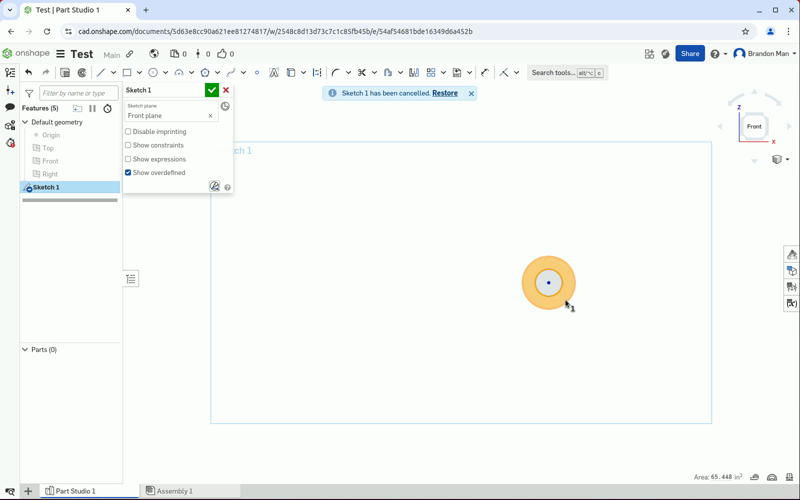
mouse_move(73, 352)
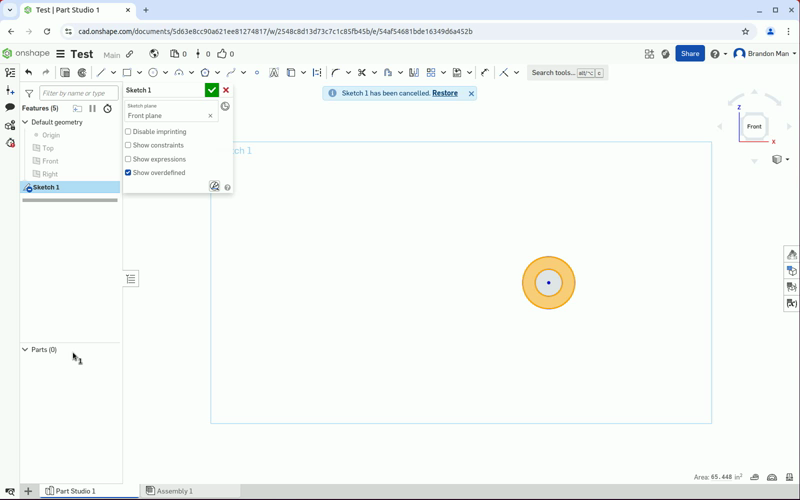
key(shift+y)
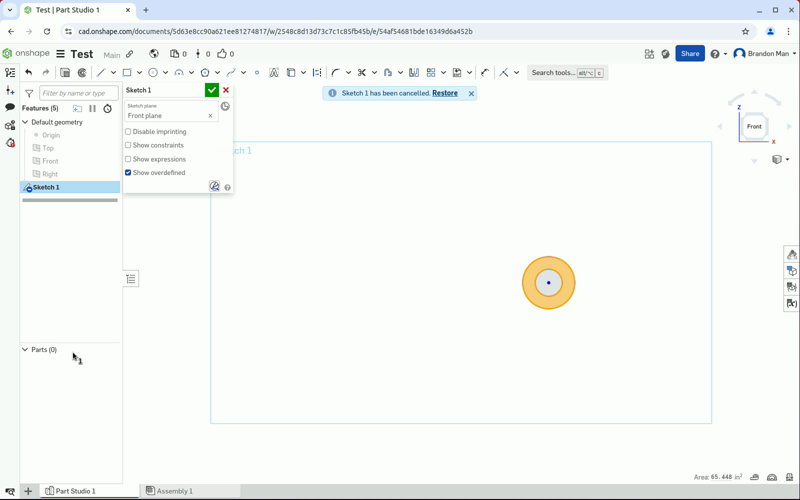
key(shift+e)
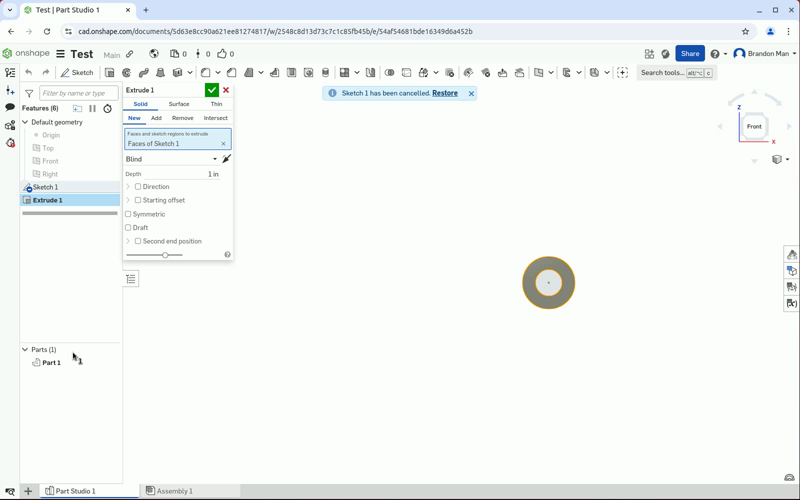
mouse_move(143, 106)
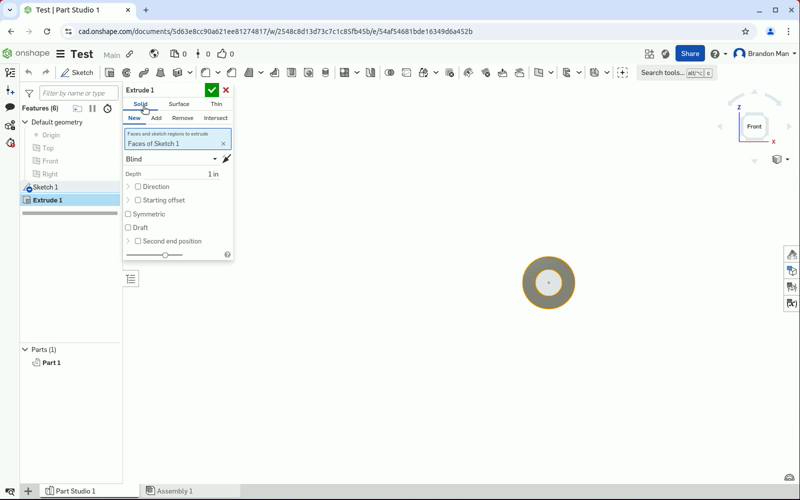
click(143, 106)
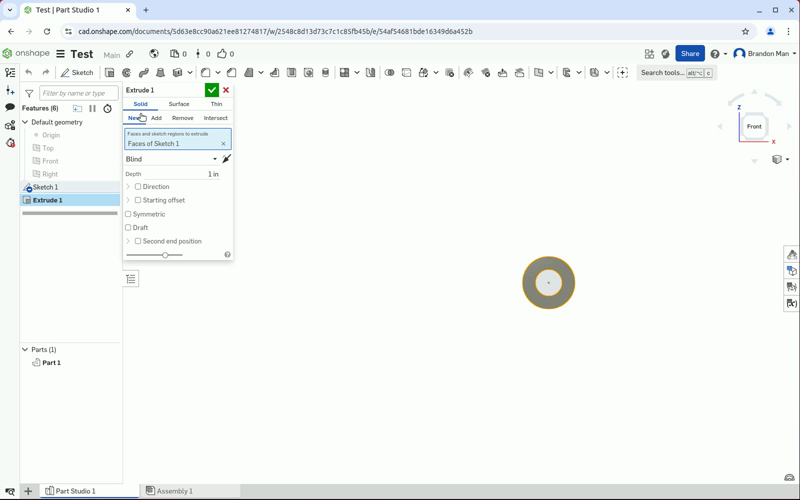
mouse_move(137, 120)
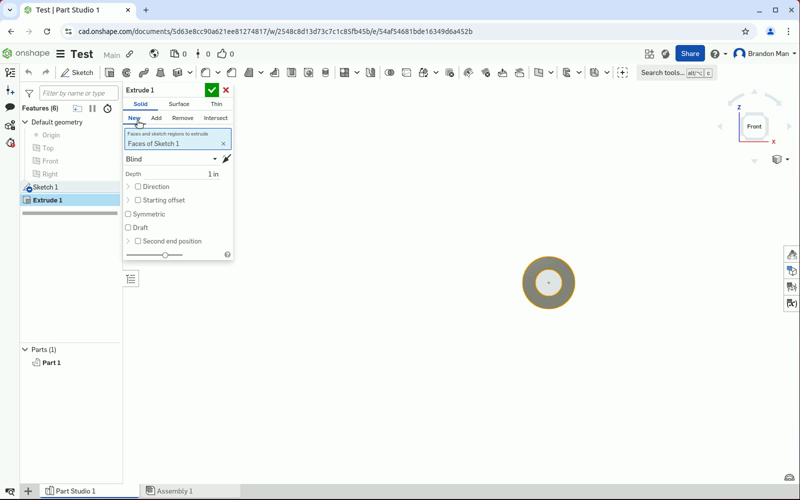
click(137, 120)
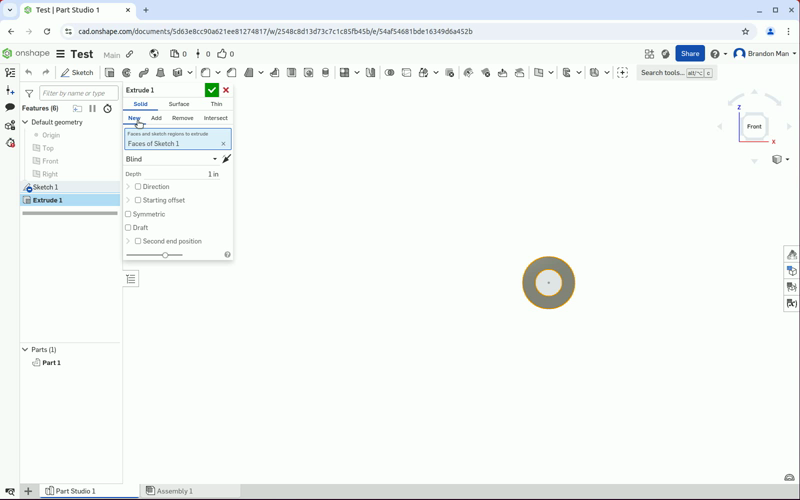
key(tab, 4)
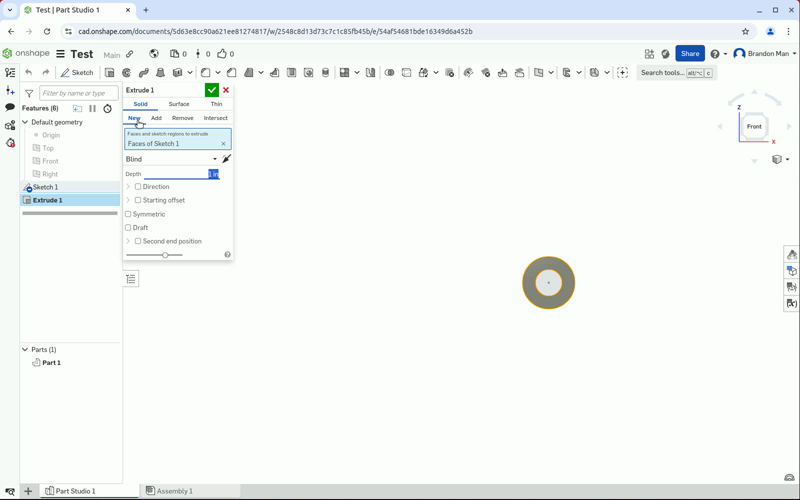
text(2.407)
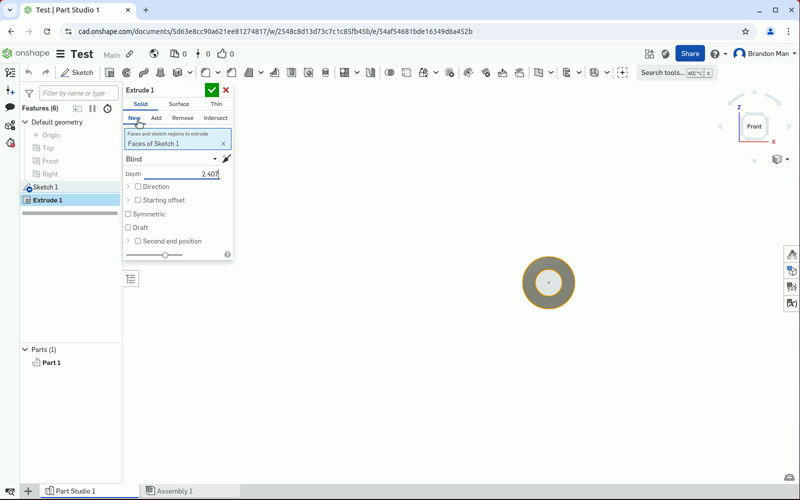
key(enter)
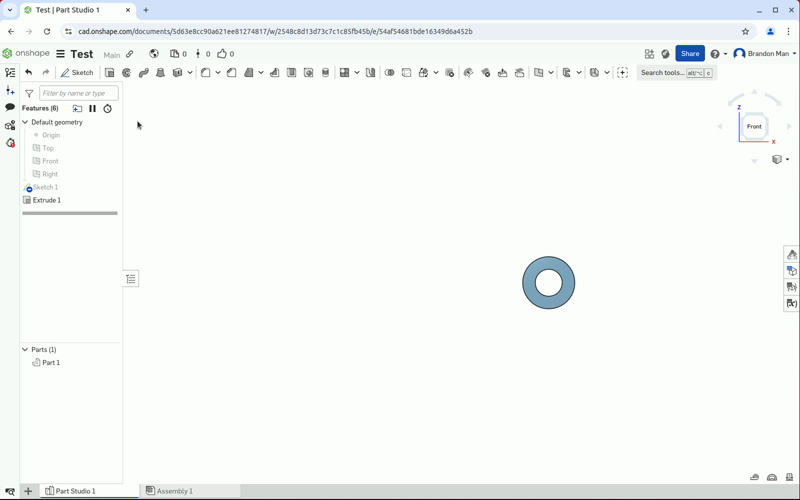
key(shift+h)
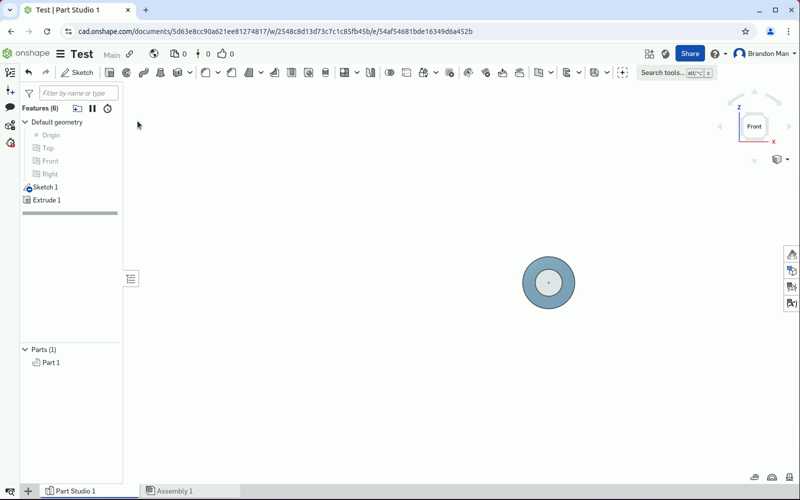
key(shift+h)
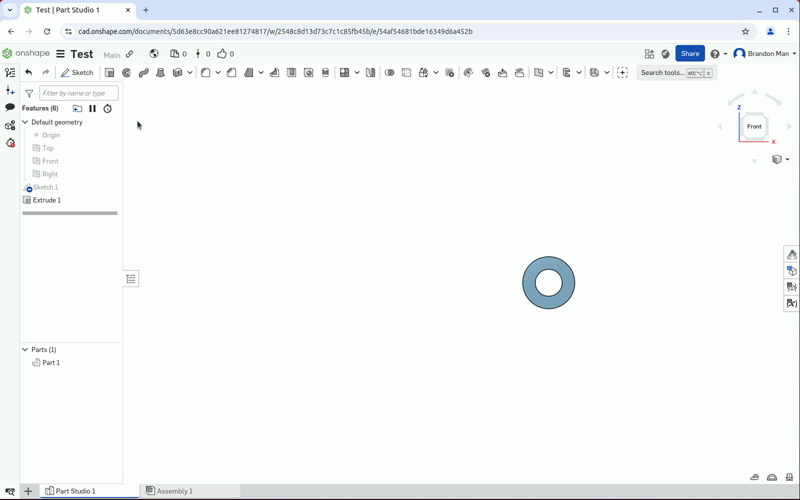
mouse_move(73, 189)
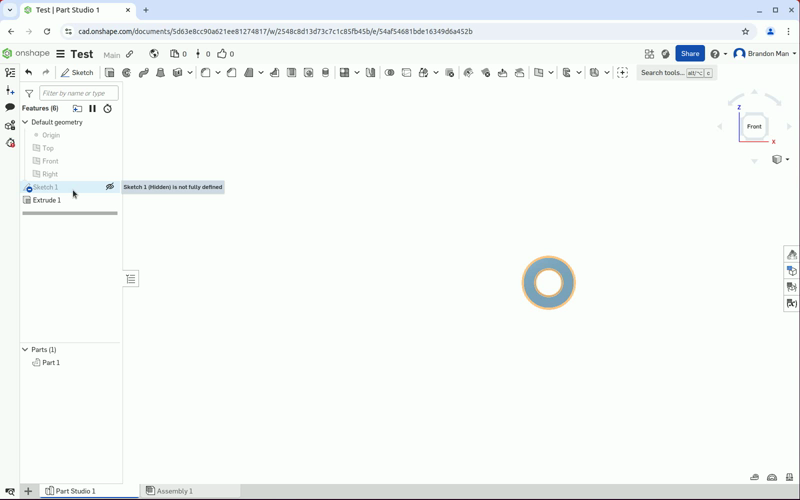
click(73, 189)
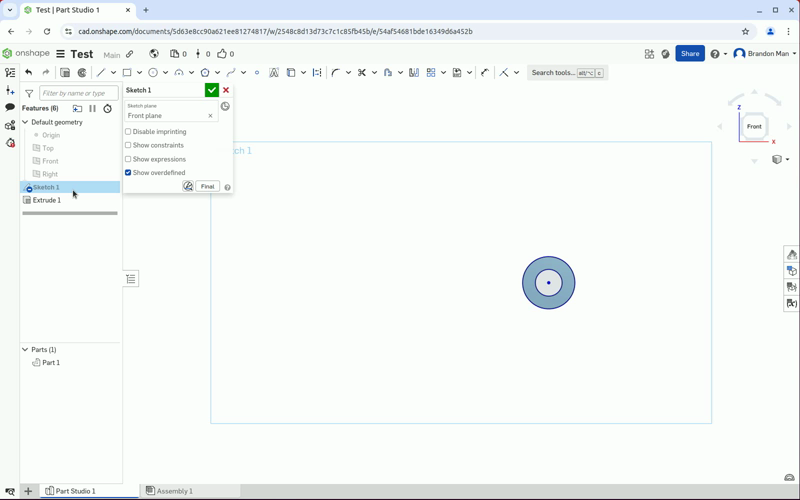
mouse_move(229, 92)
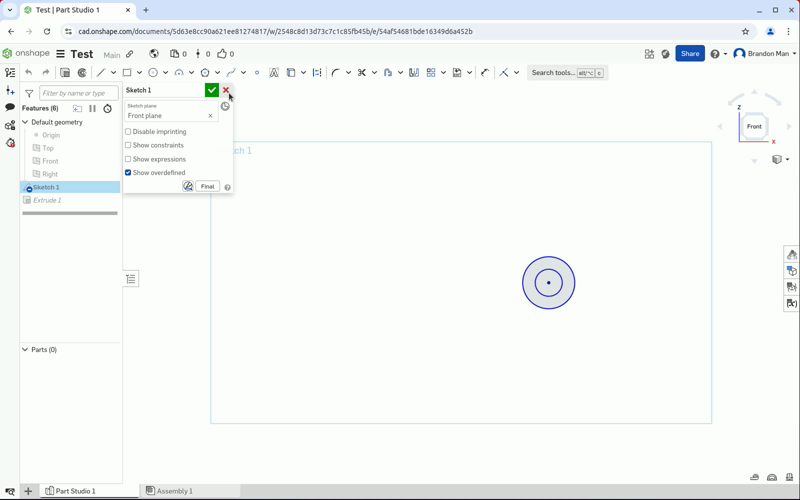
click(229, 92)
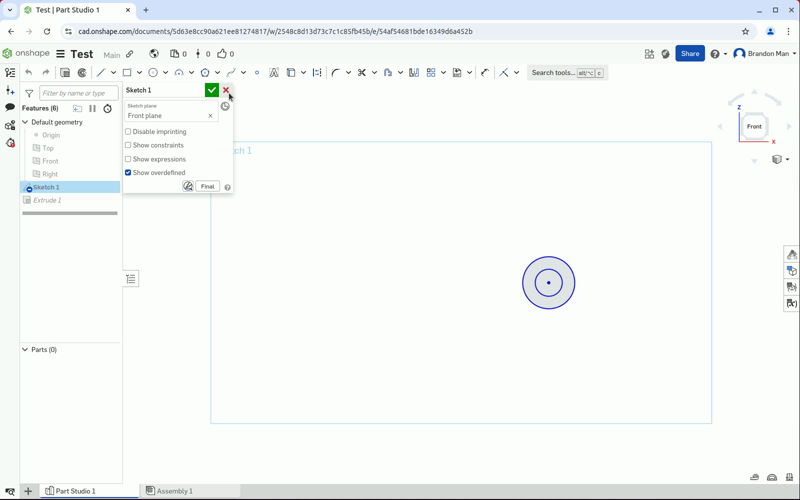
key(shift+s)
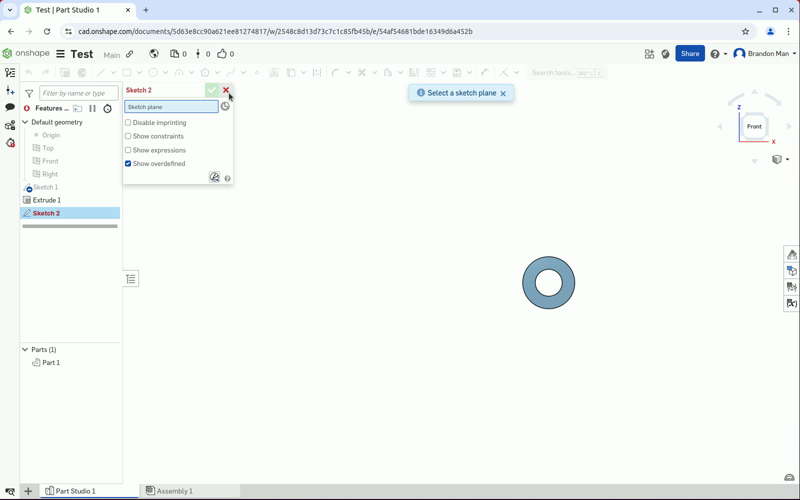
mouse_move(73, 163)
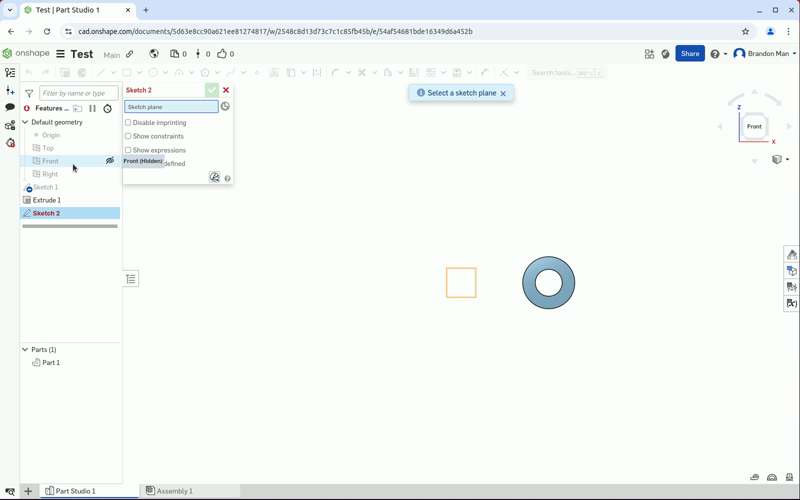
click(73, 163)
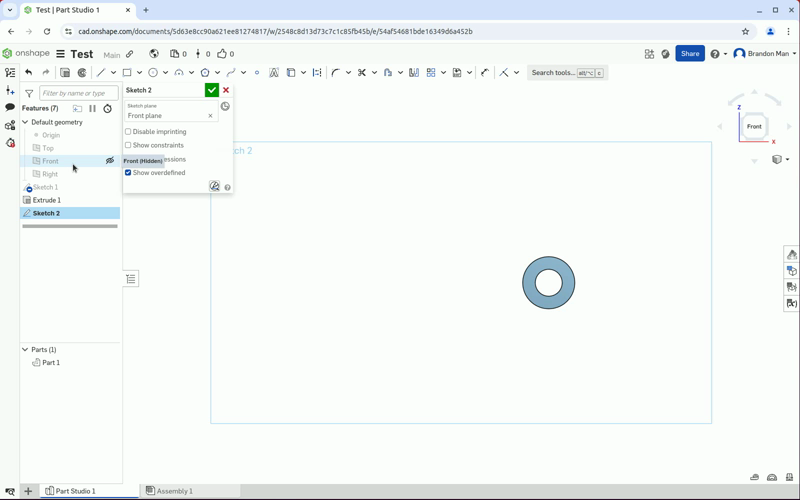
mouse_move(73, 352)
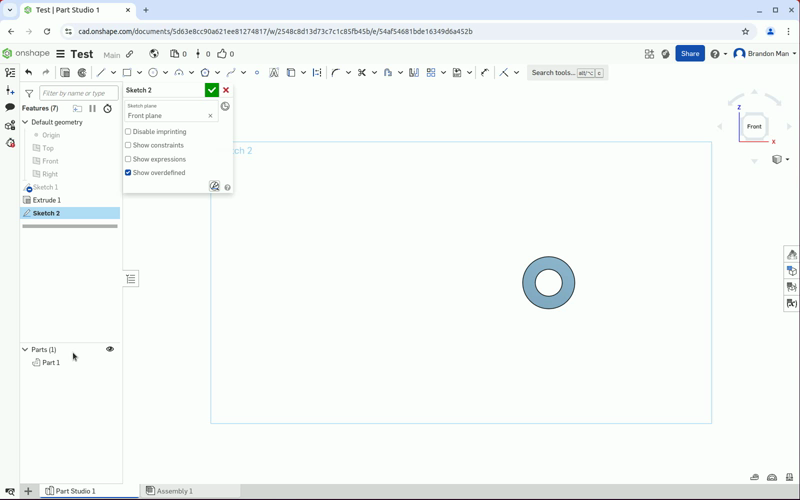
key(y)
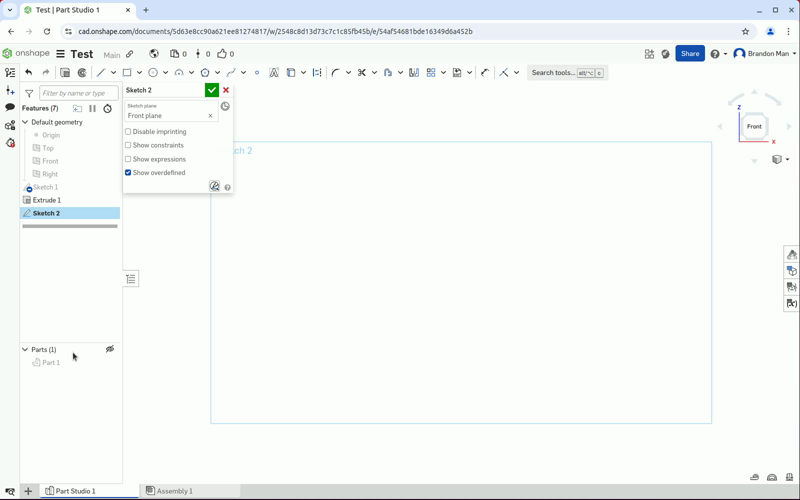
key(c)
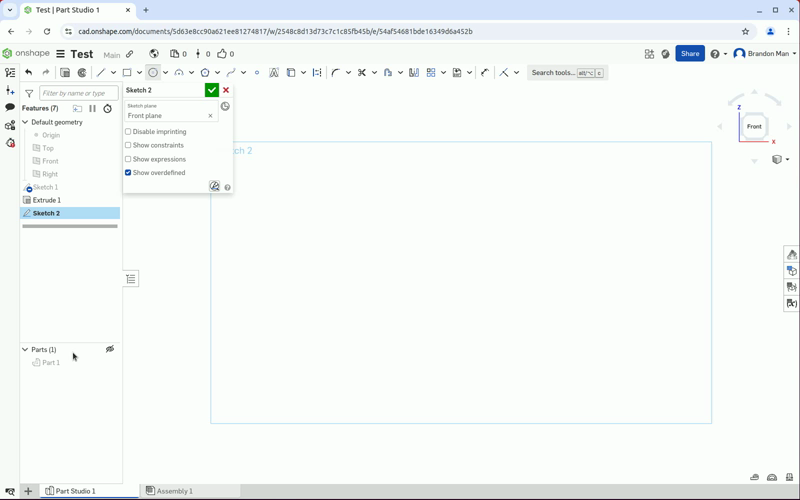
key_down(shift)
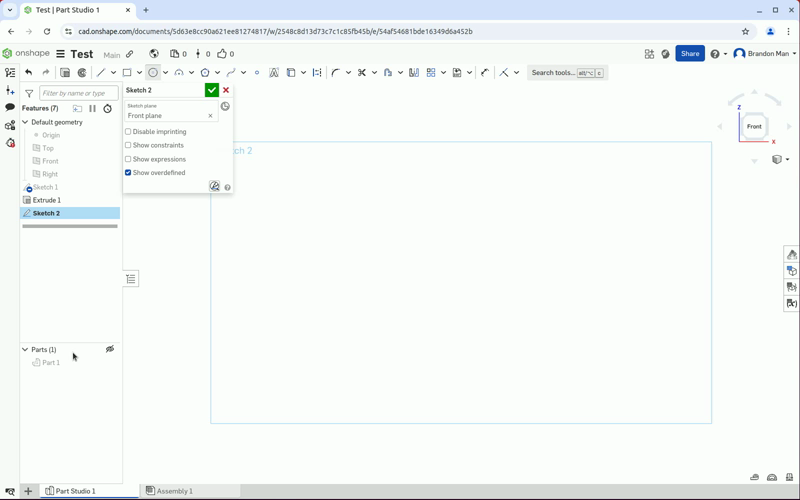
mouse_move(412, 282)
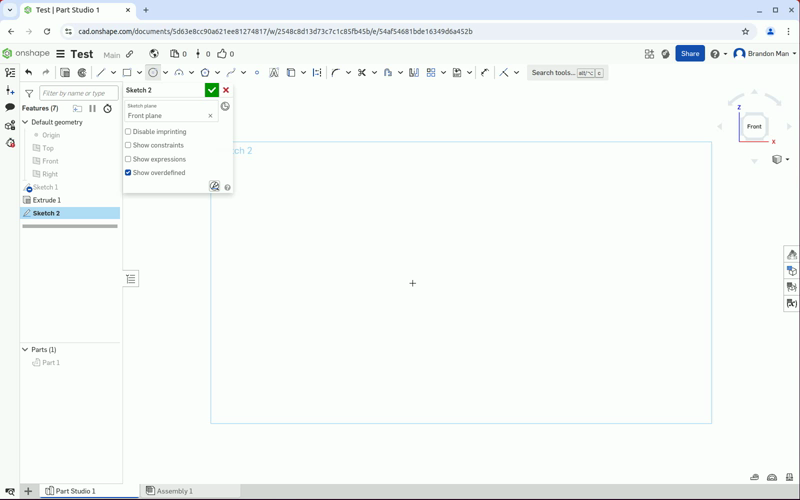
click(412, 282)
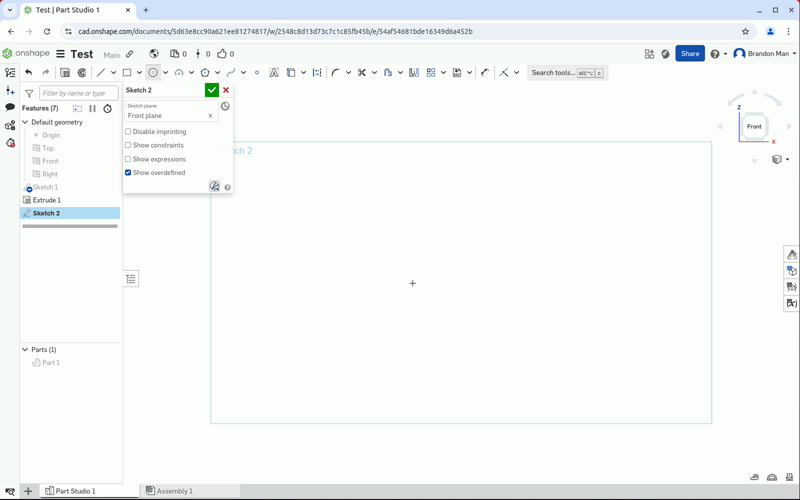
key_up(shift)
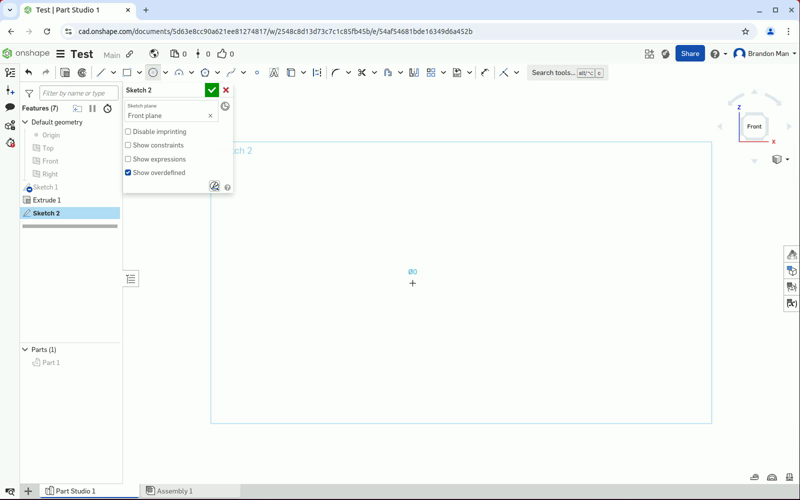
mouse_move(444, 282)
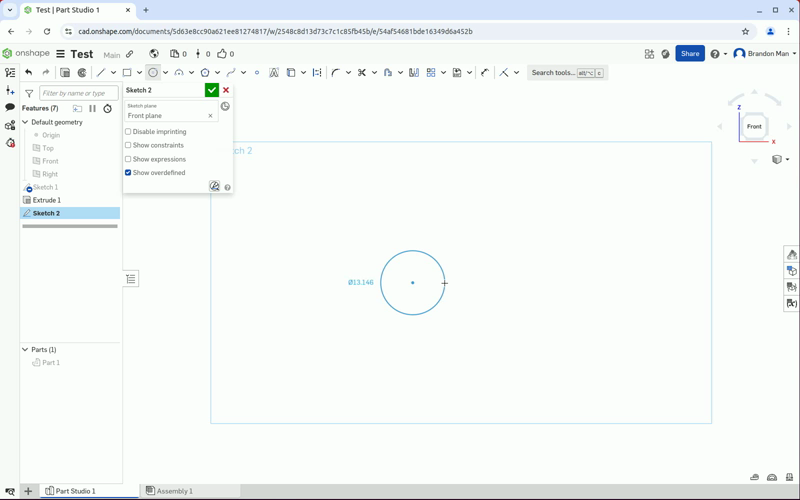
click(444, 282)
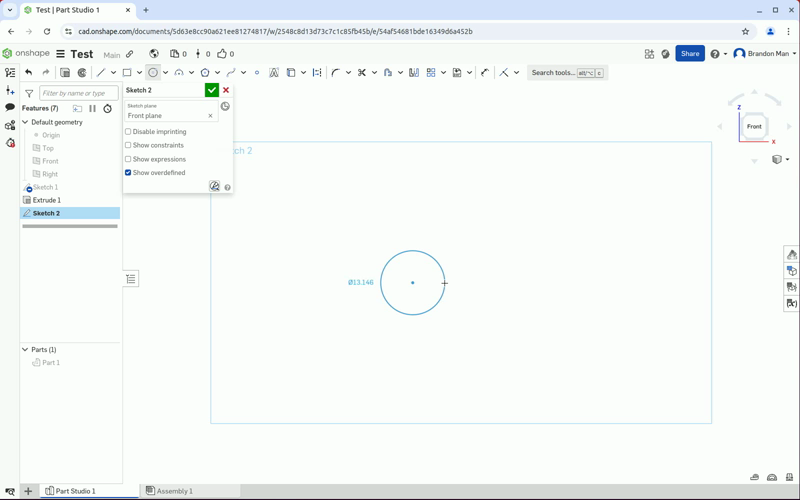
key(esc)
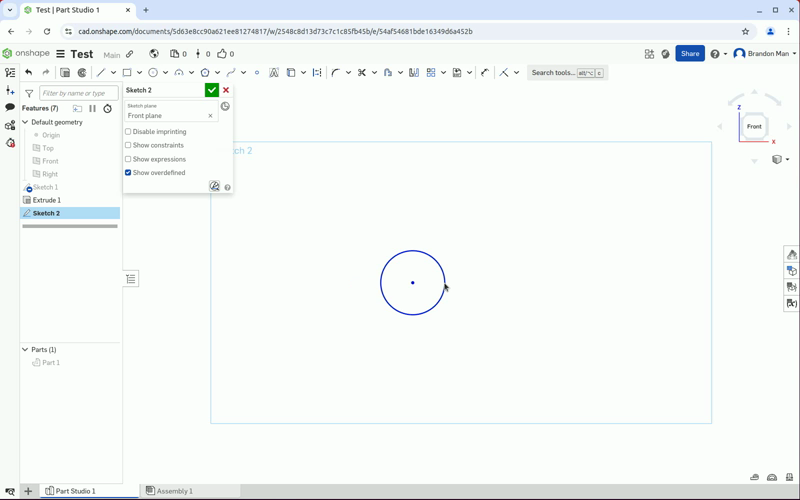
key(c)
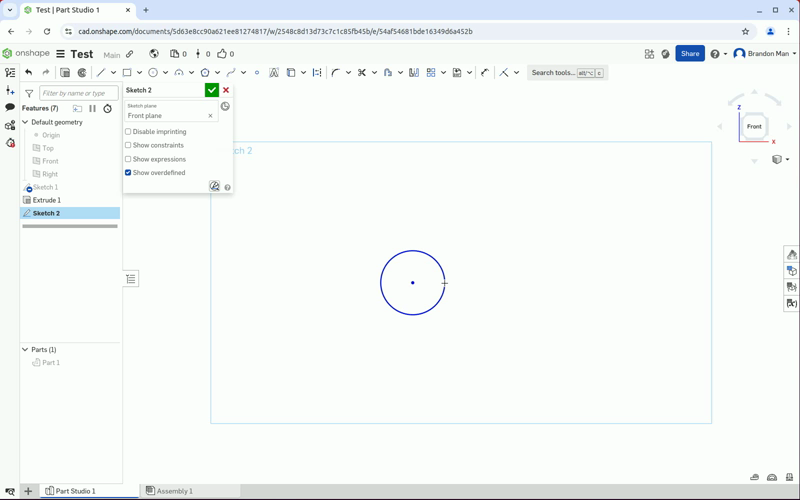
key_down(shift)
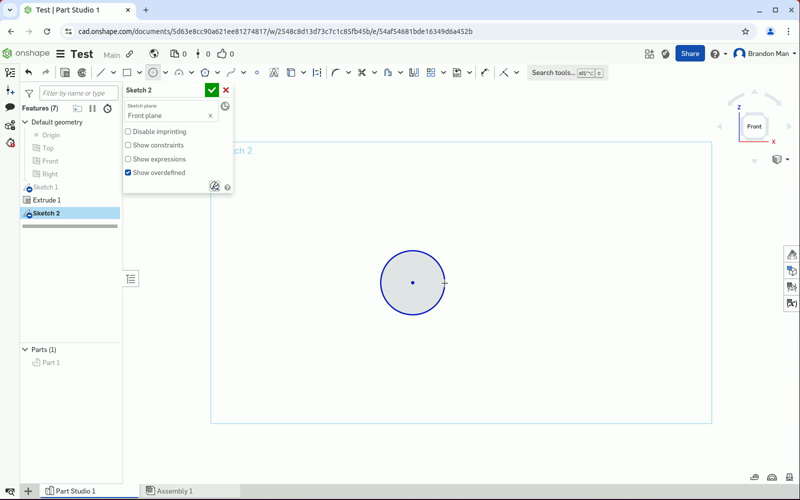
mouse_move(412, 282)
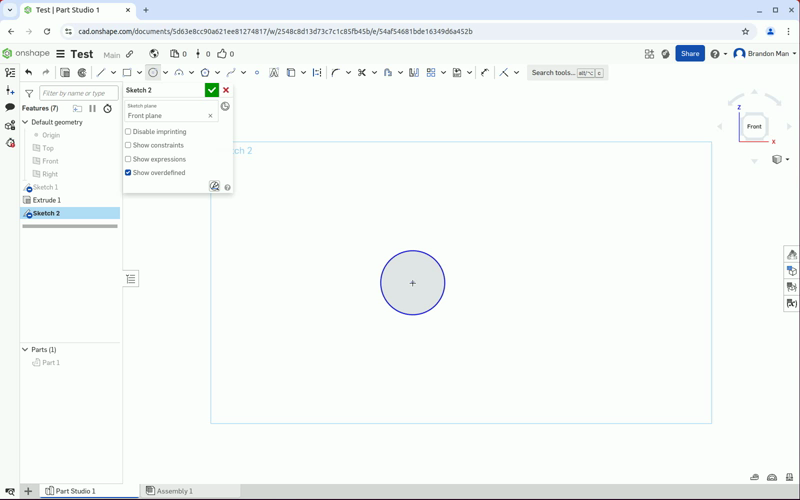
click(412, 282)
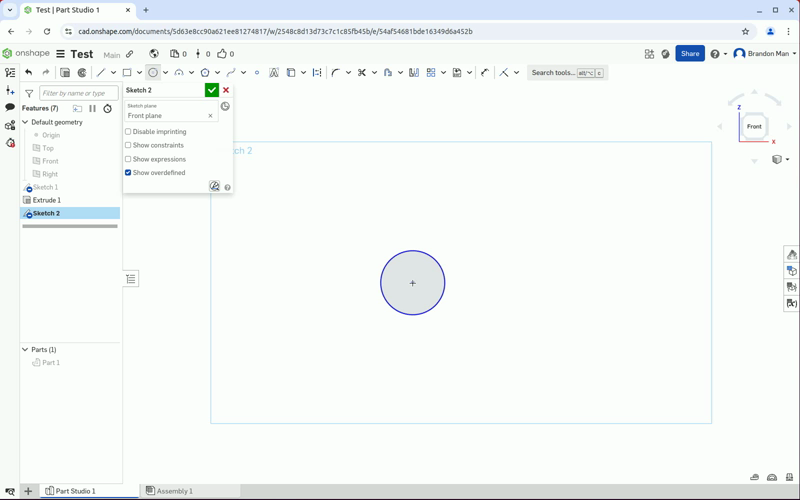
key_up(shift)
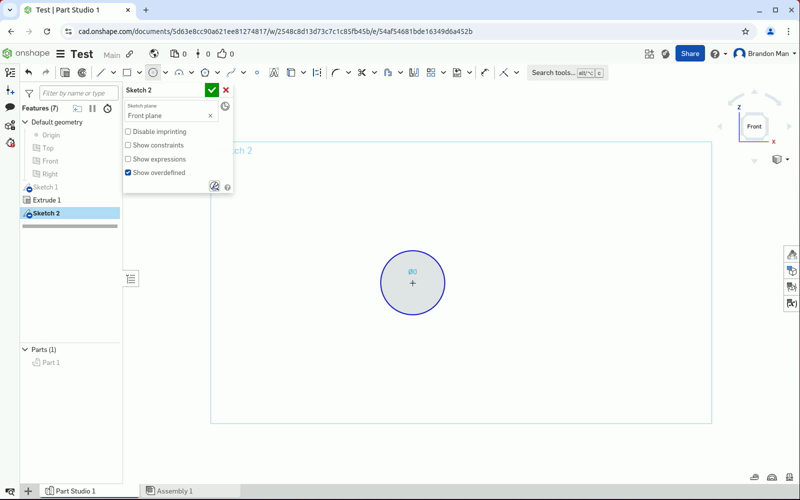
mouse_move(431, 282)
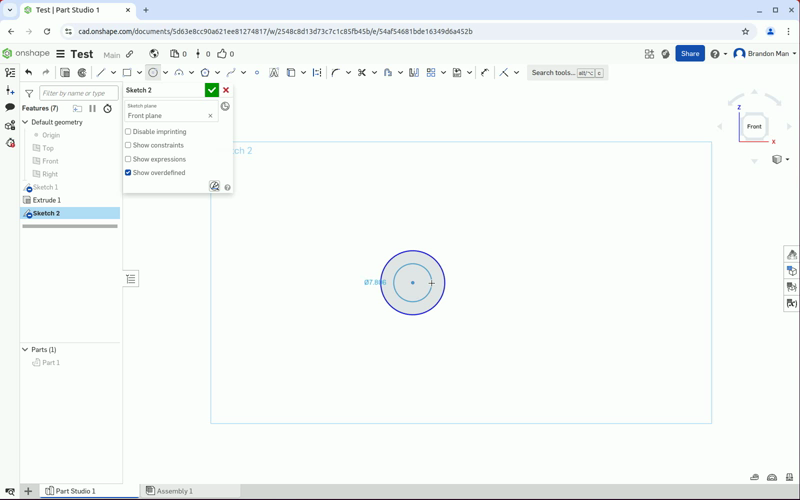
click(431, 282)
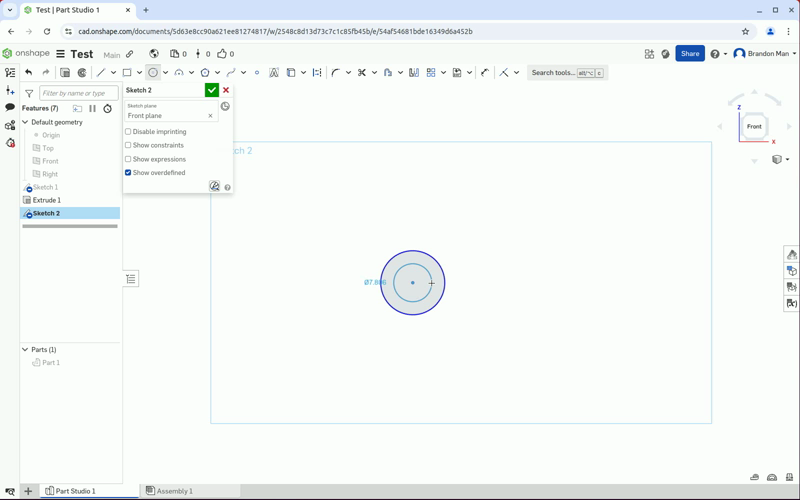
key(esc)
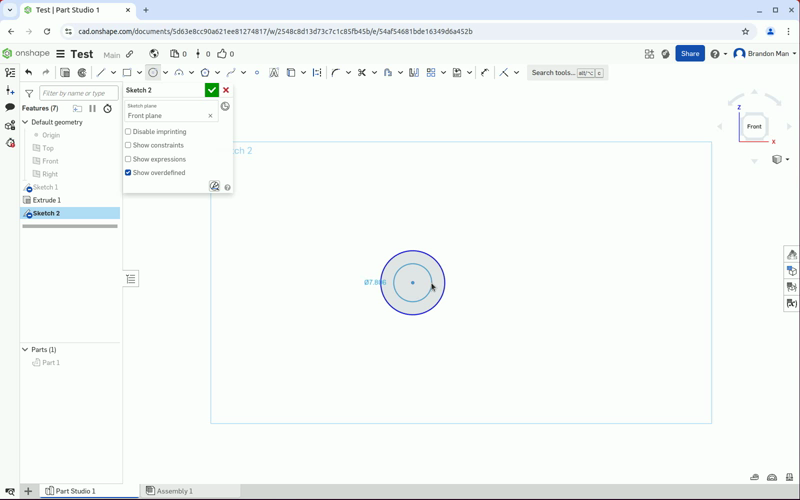
mouse_move(409, 311)
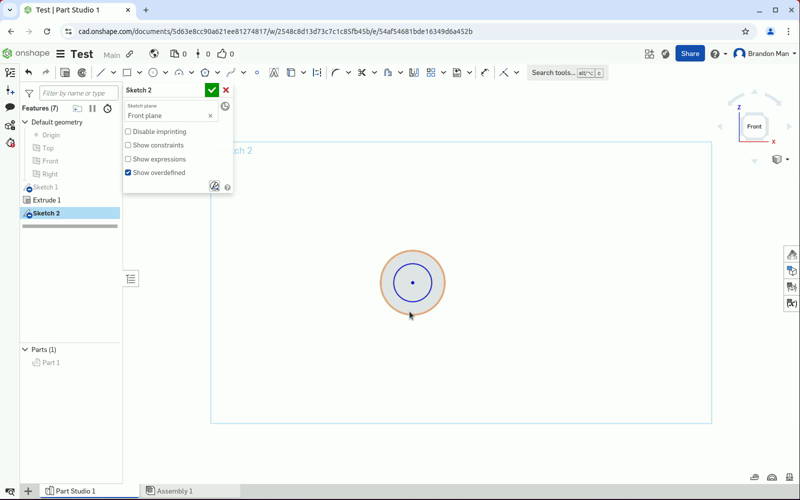
click(409, 311)
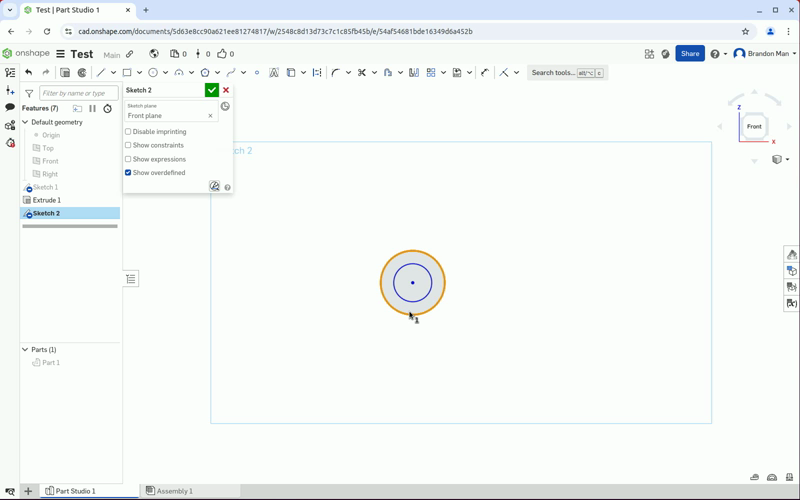
mouse_move(73, 352)
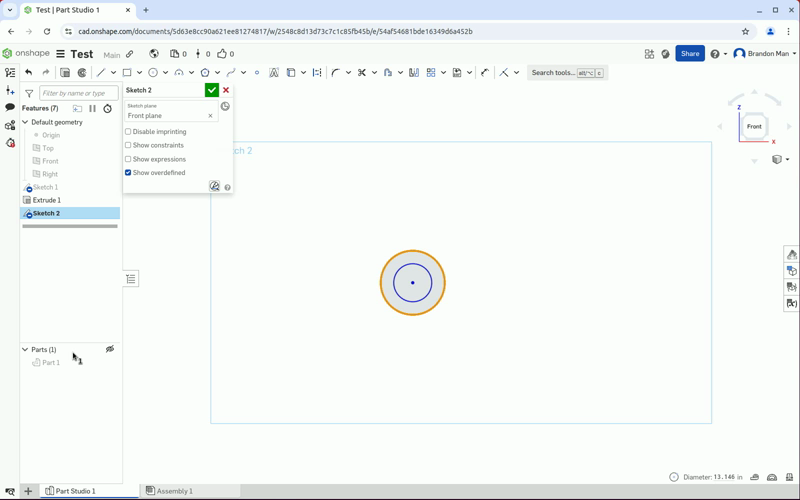
key(shift+y)
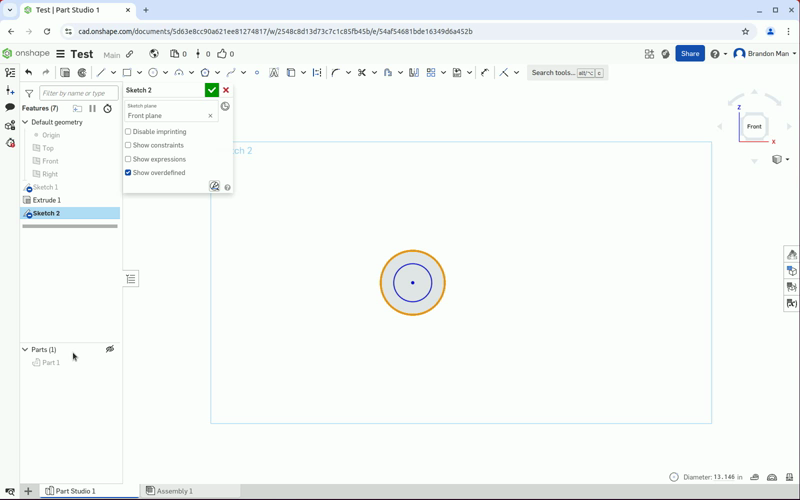
key(shift+e)
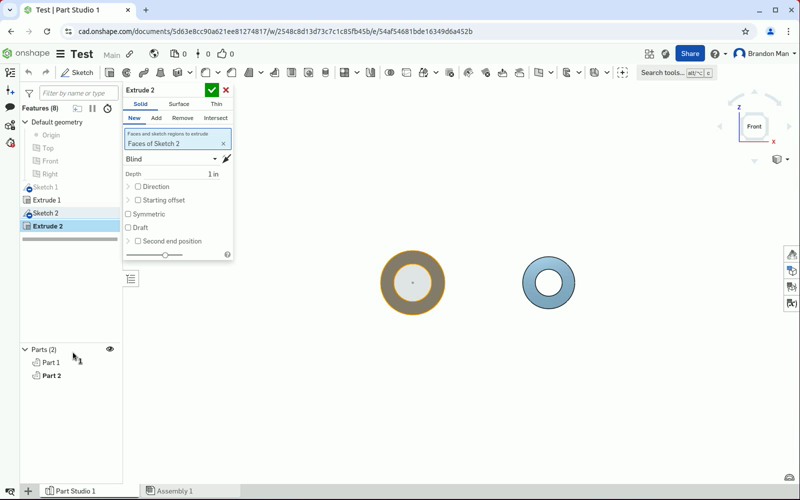
mouse_move(143, 106)
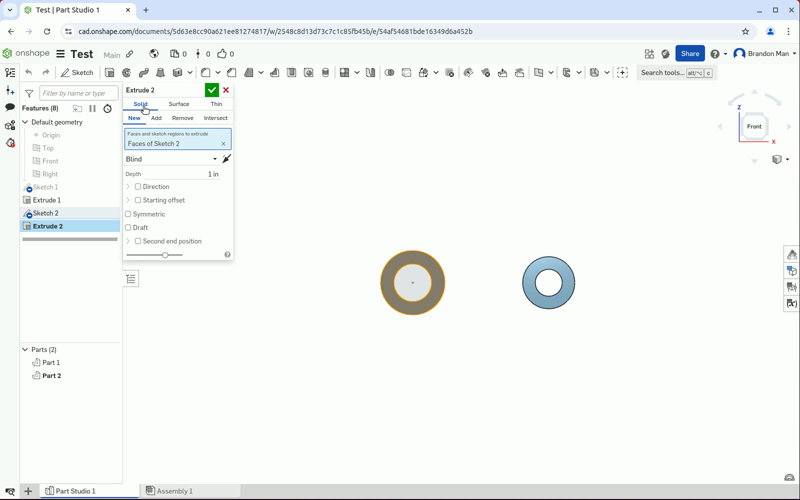
click(143, 106)
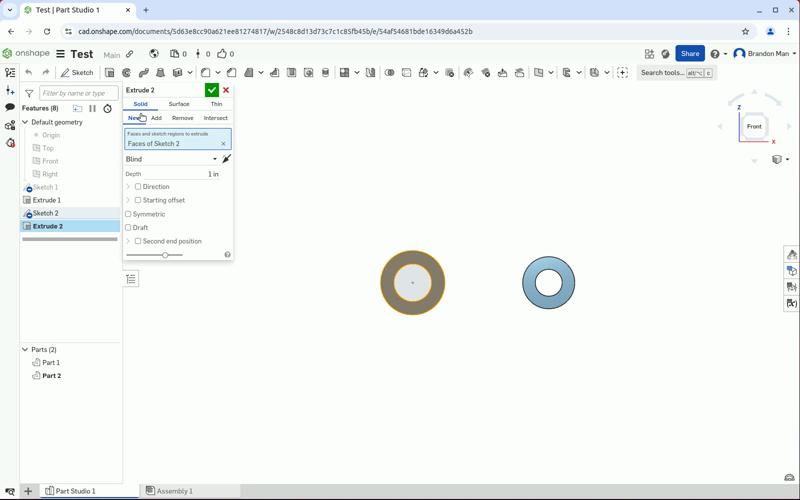
mouse_move(137, 120)
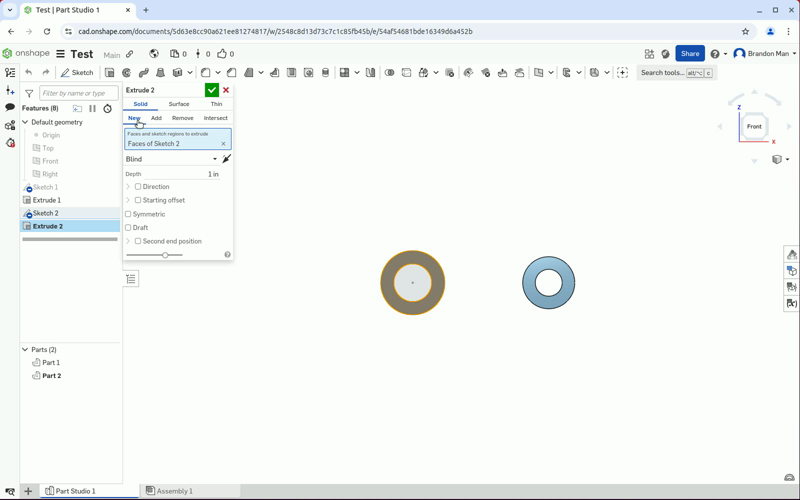
click(137, 120)
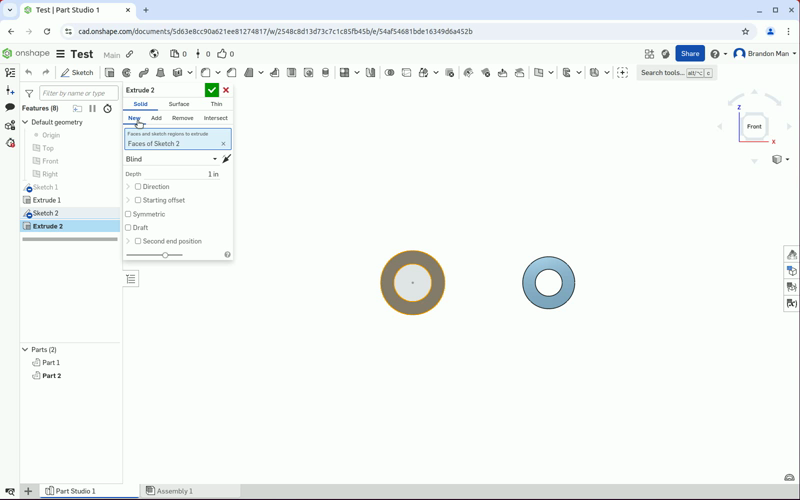
key(tab, 4)
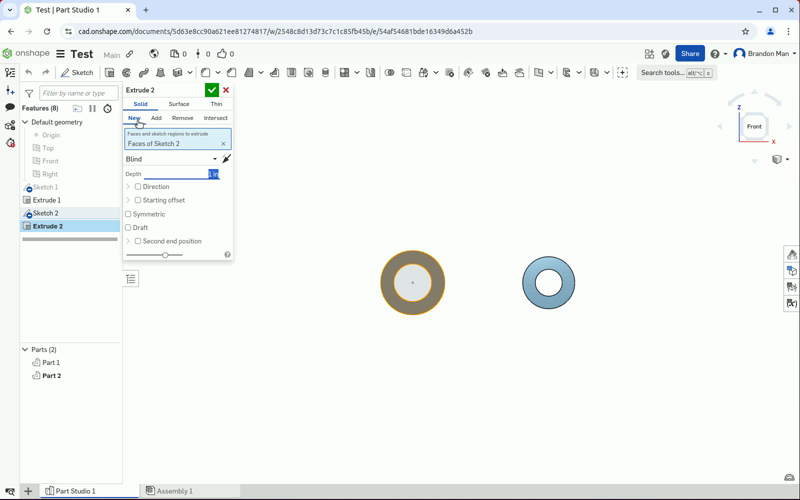
text(3.851)
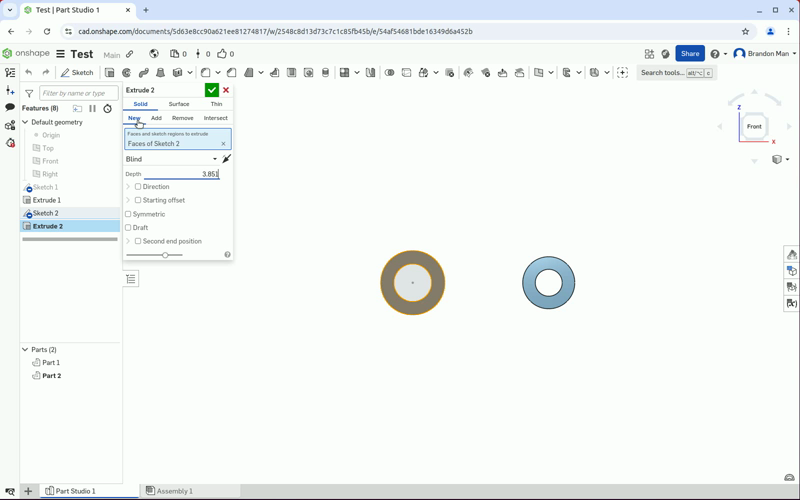
key(enter)
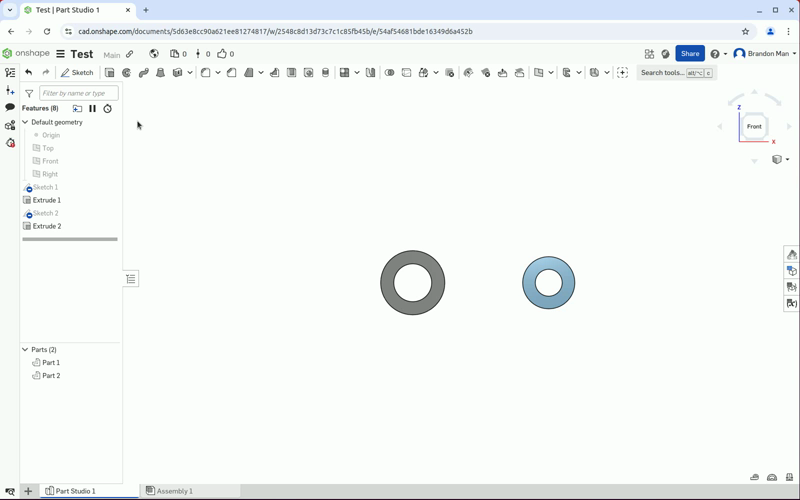
key(shift+h)
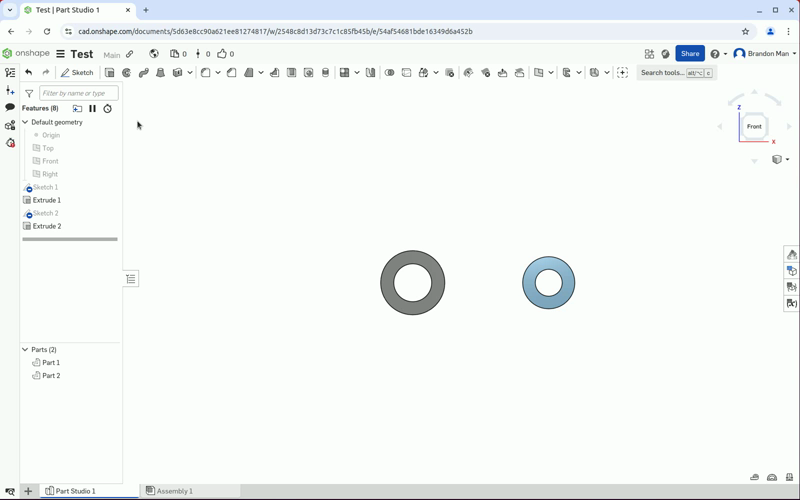
key(shift+h)
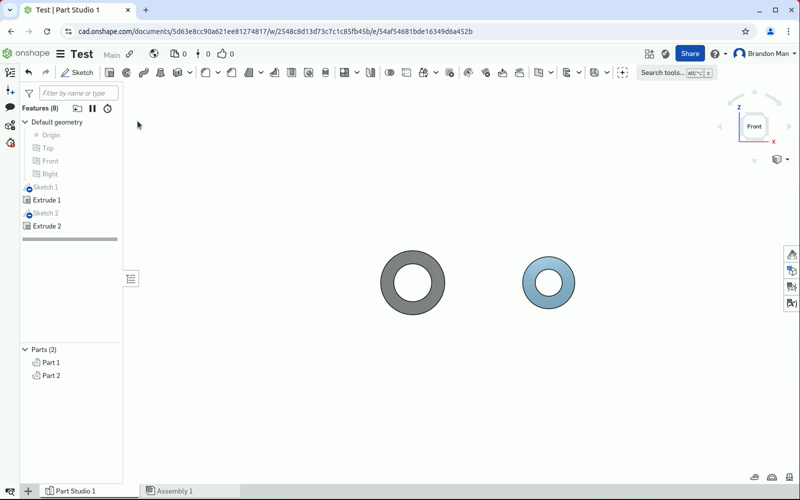
mouse_move(73, 189)
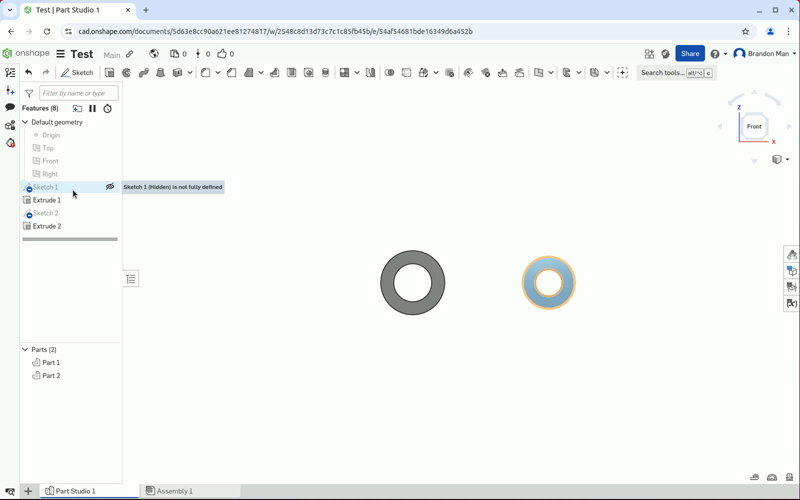
click(73, 189)
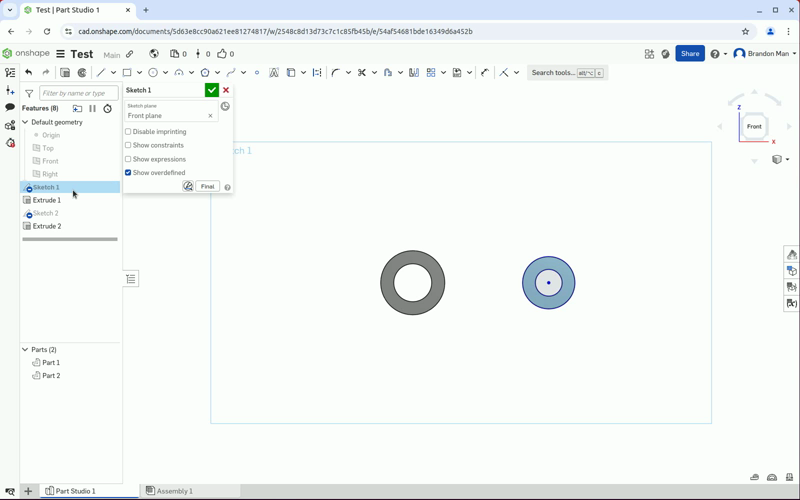
mouse_move(229, 92)
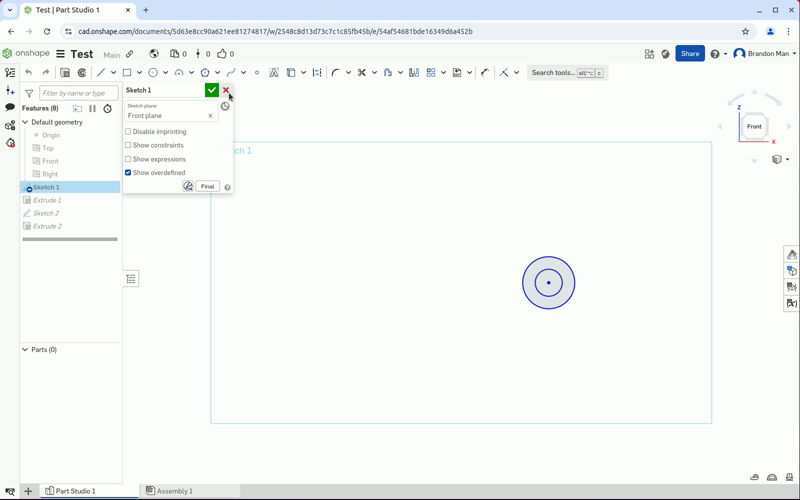
click(229, 92)
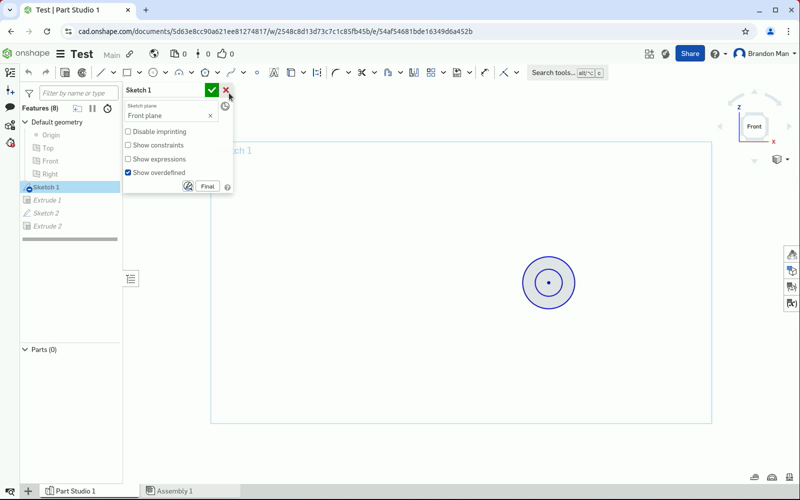
key(shift+s)
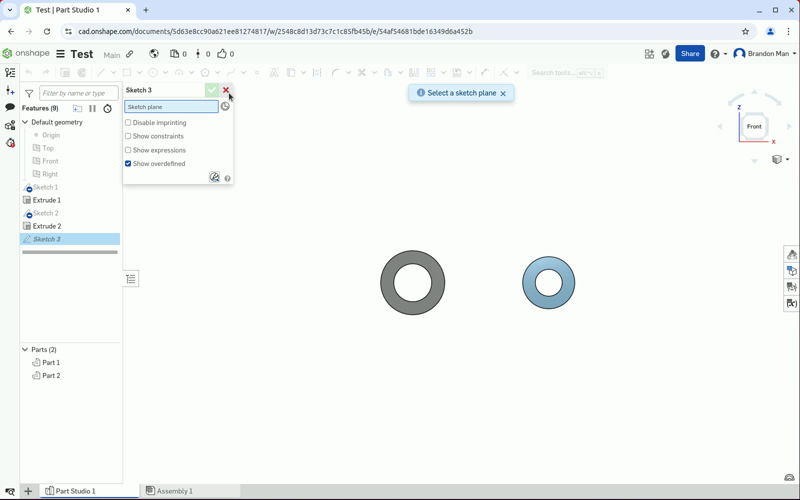
mouse_move(73, 163)
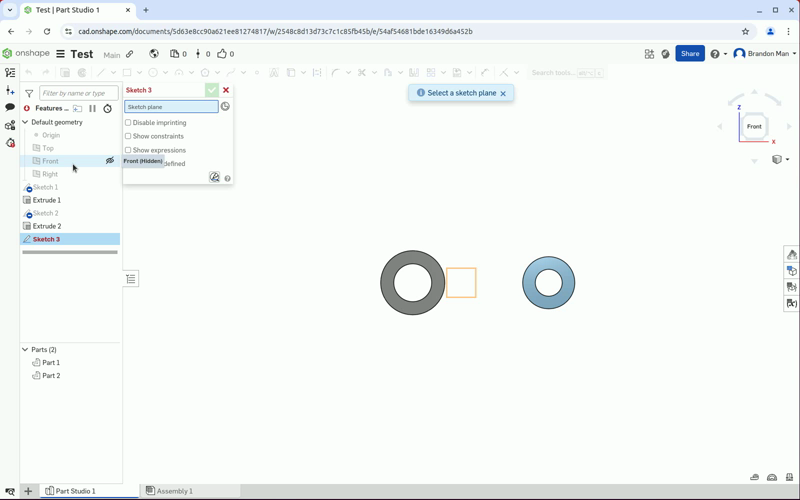
click(73, 163)
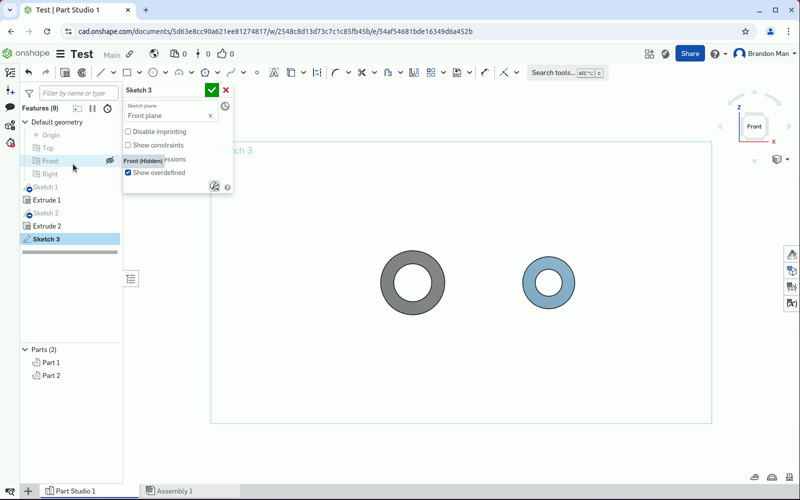
mouse_move(73, 352)
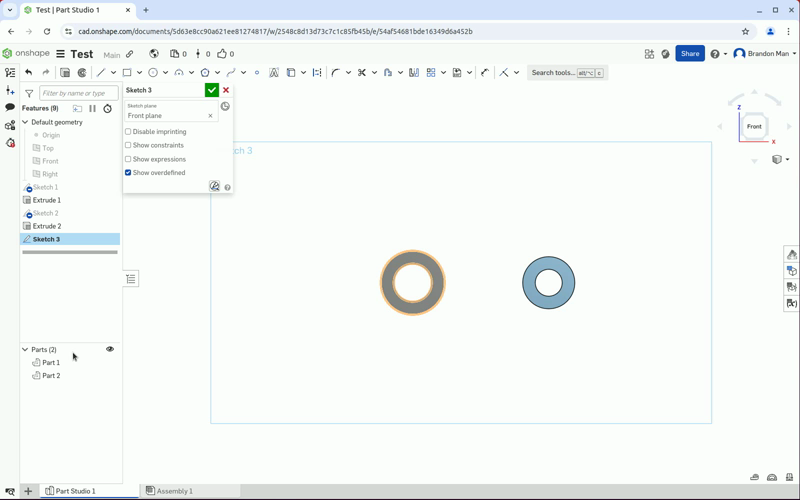
key(y)
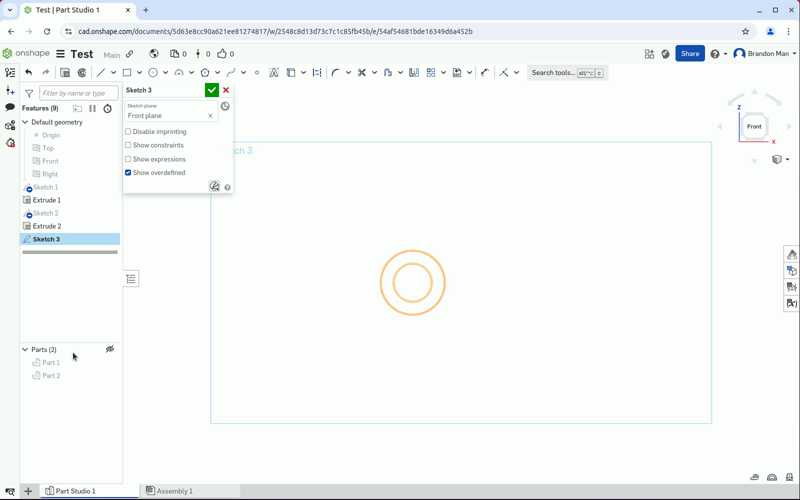
key(c)
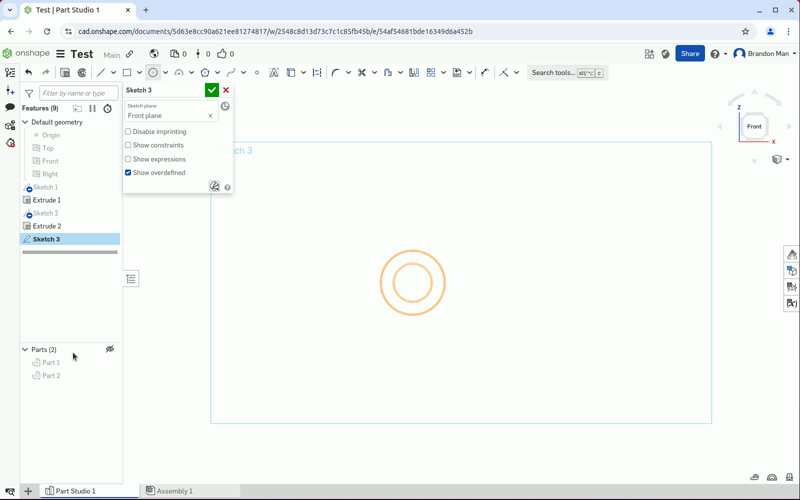
key_down(shift)
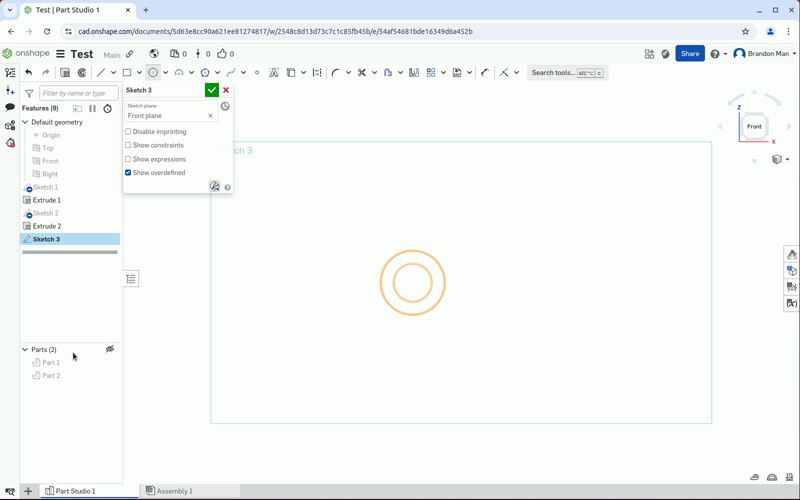
mouse_move(412, 282)
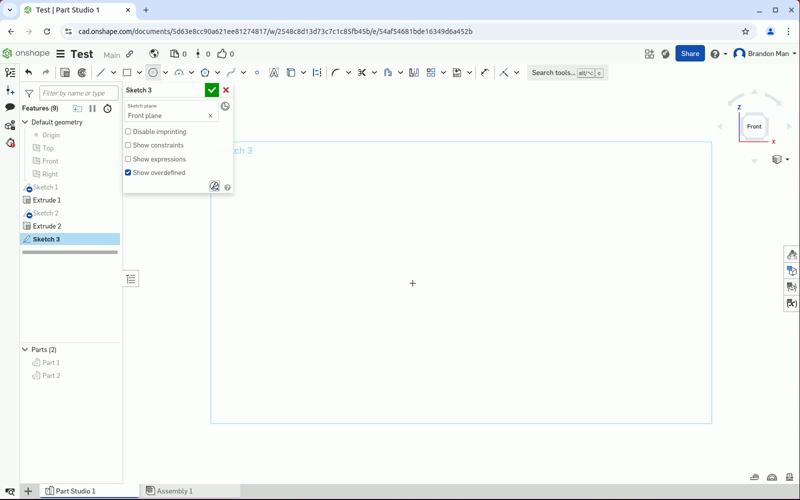
click(412, 282)
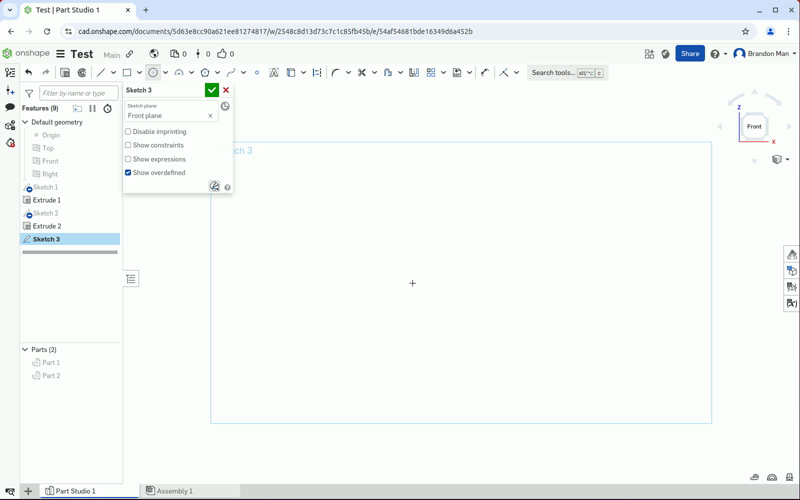
key_up(shift)
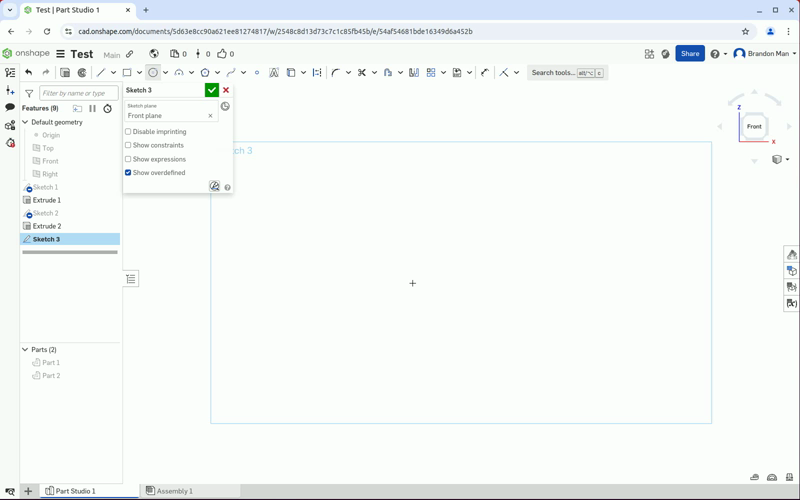
mouse_move(444, 282)
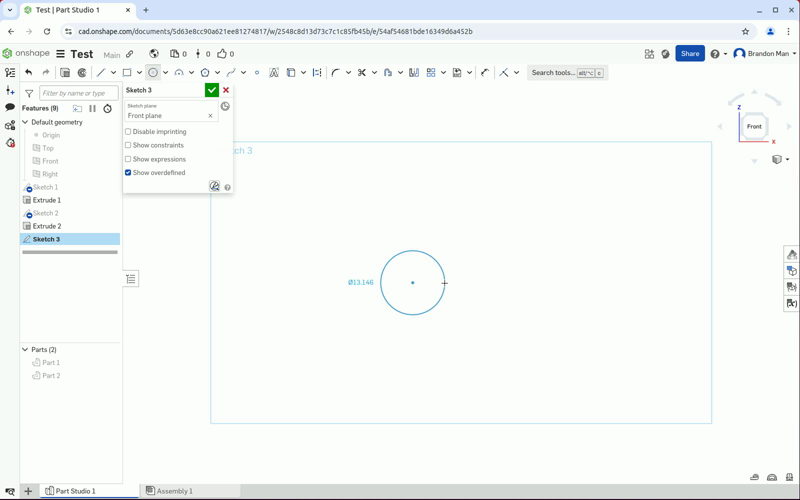
click(444, 282)
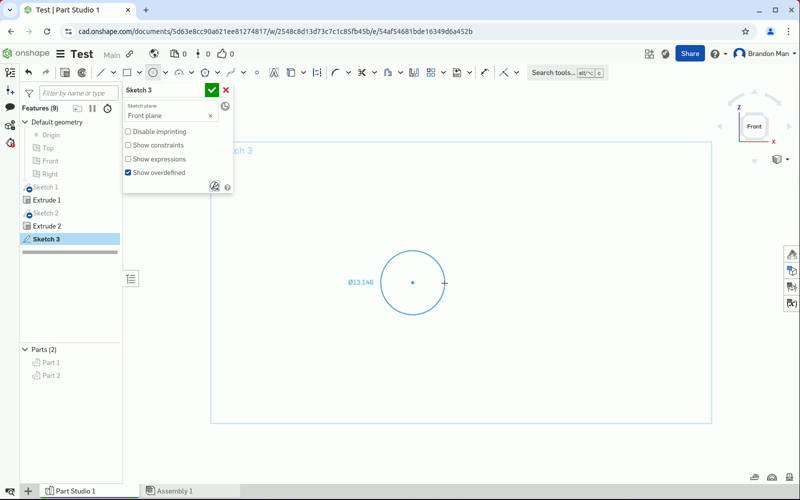
key(esc)
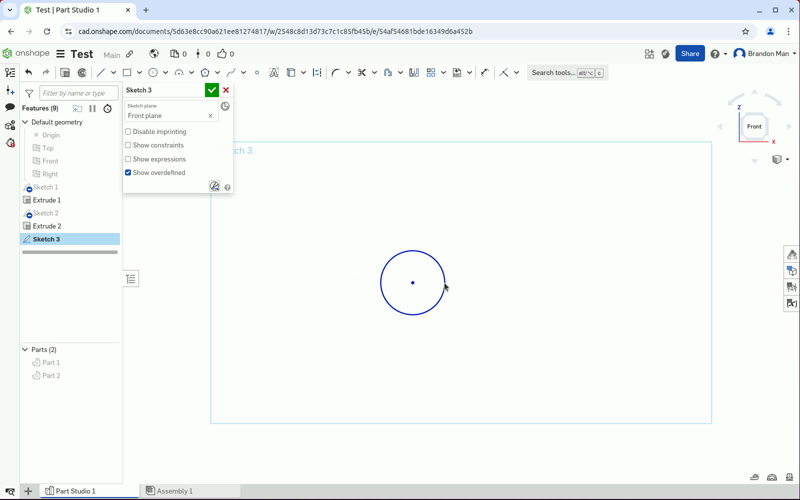
key(c)
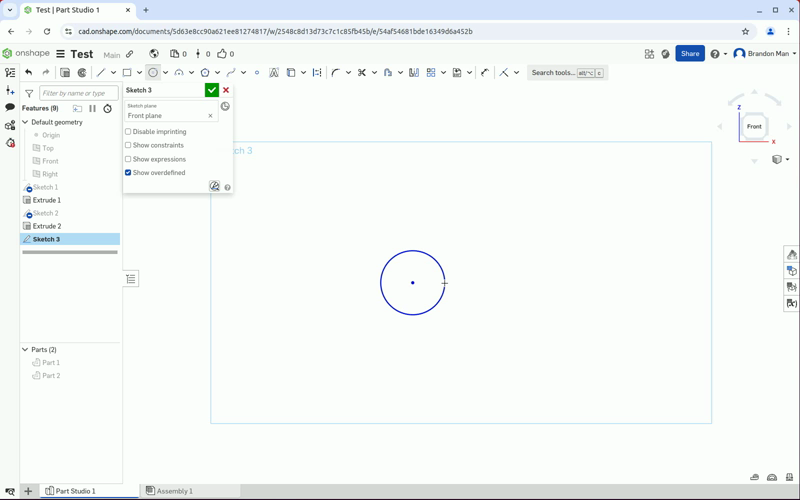
key_down(shift)
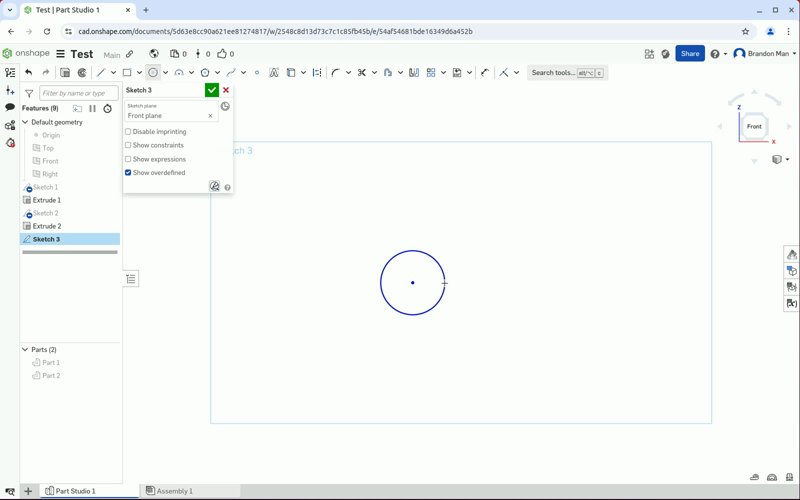
mouse_move(412, 282)
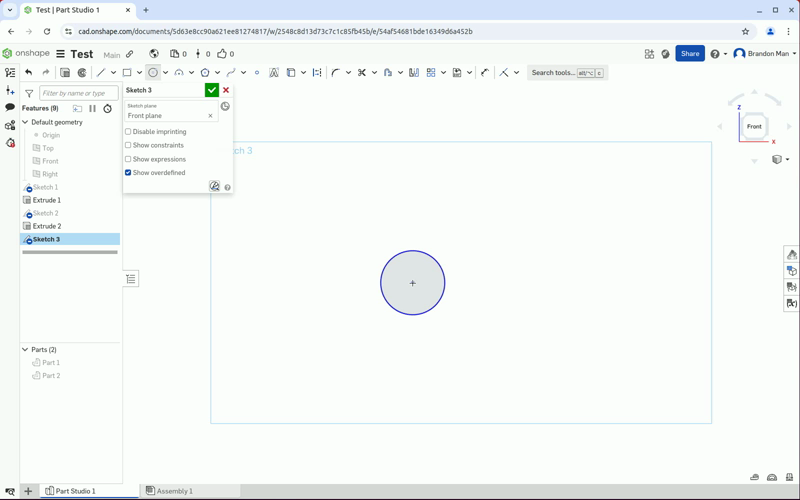
click(412, 282)
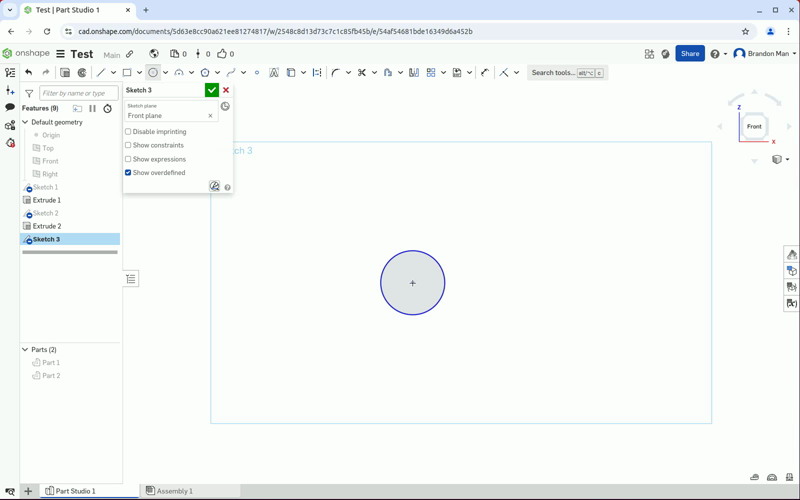
key_up(shift)
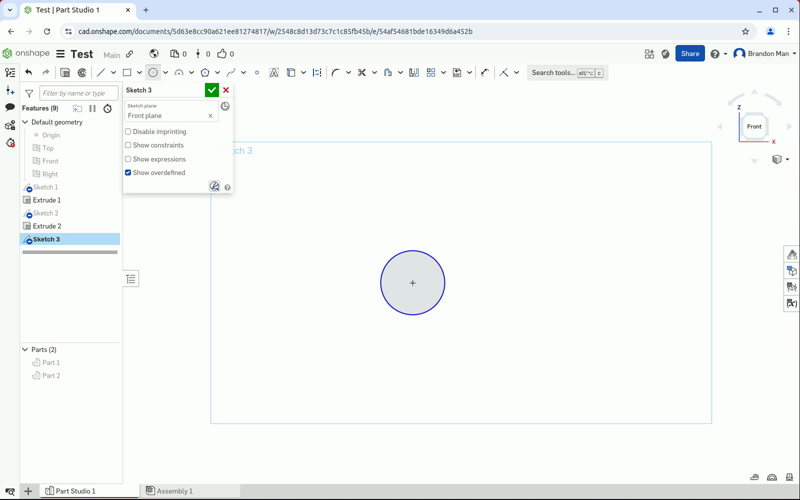
mouse_move(431, 282)
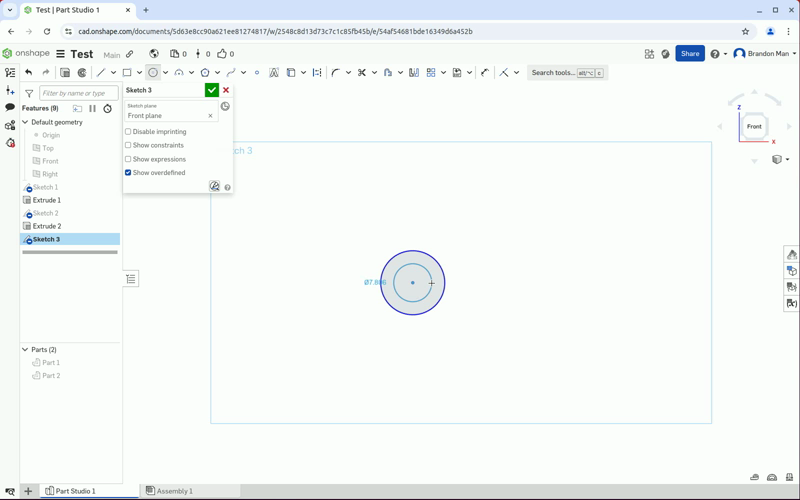
click(431, 282)
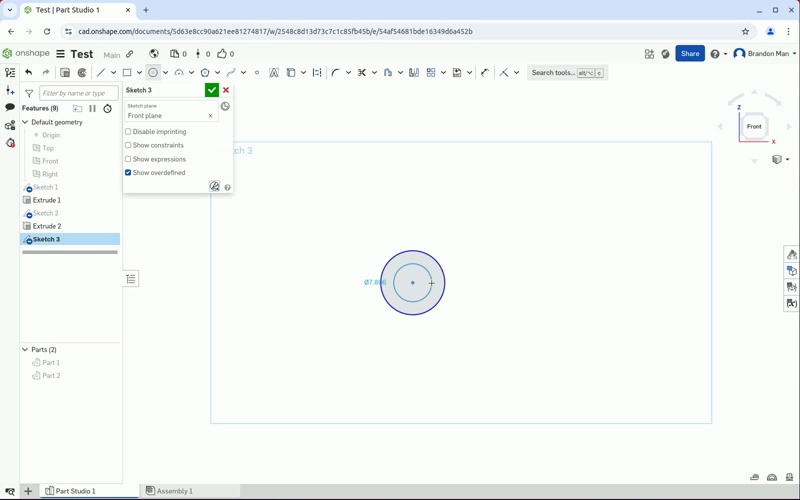
key(esc)
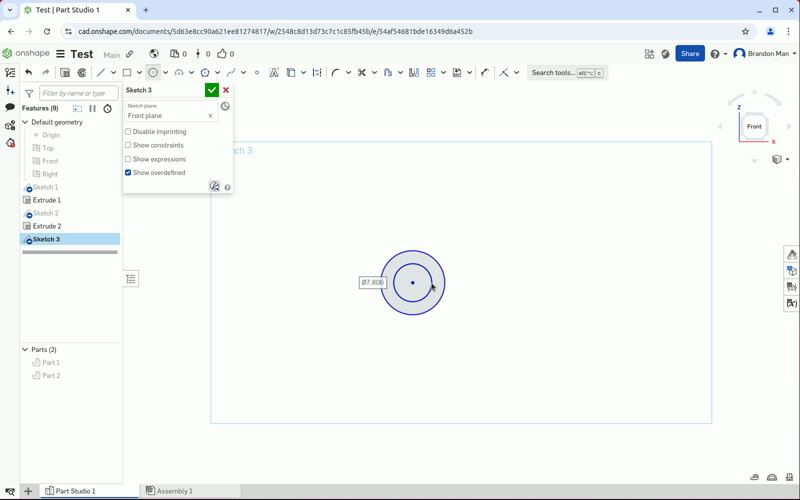
mouse_move(396, 262)
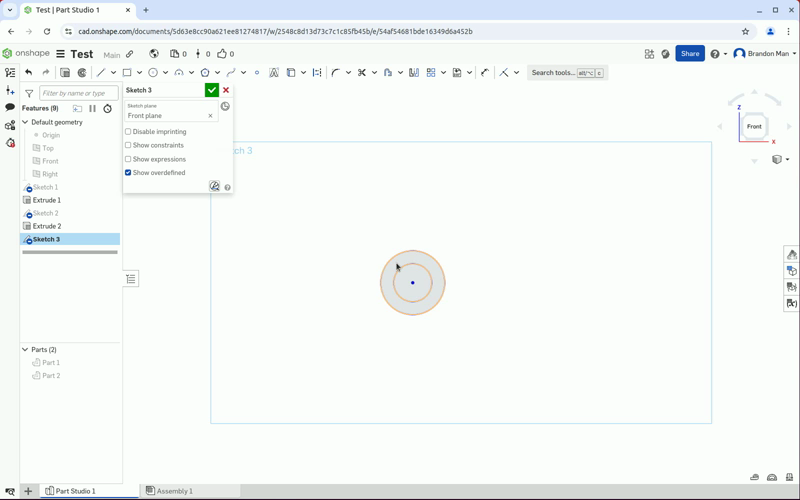
click(396, 262)
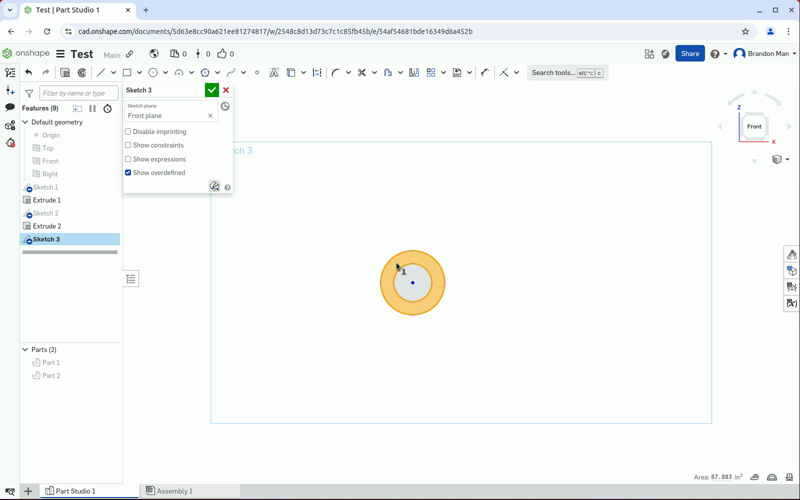
mouse_move(73, 352)
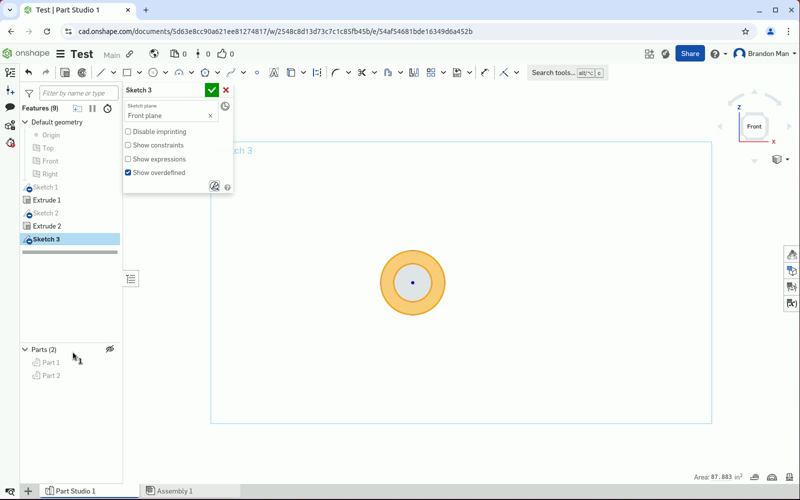
key(shift+y)
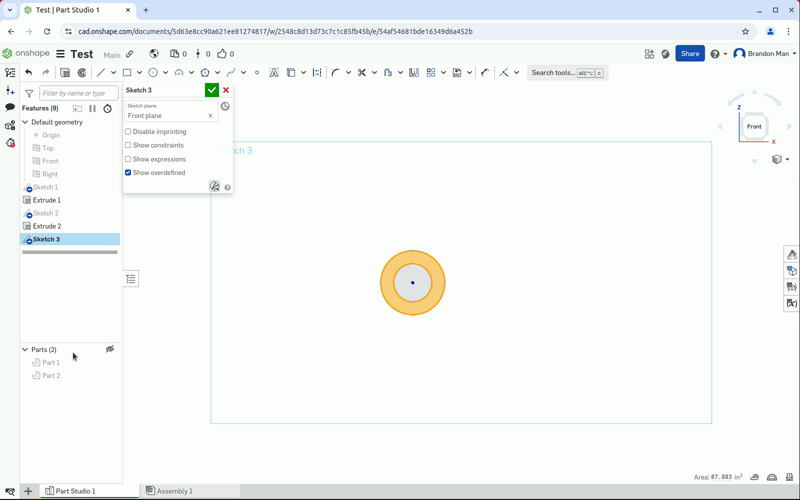
key(shift+e)
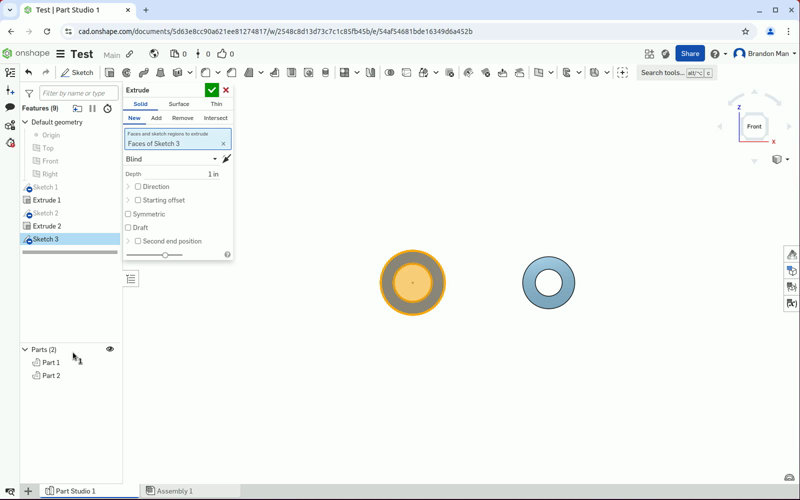
mouse_move(143, 106)
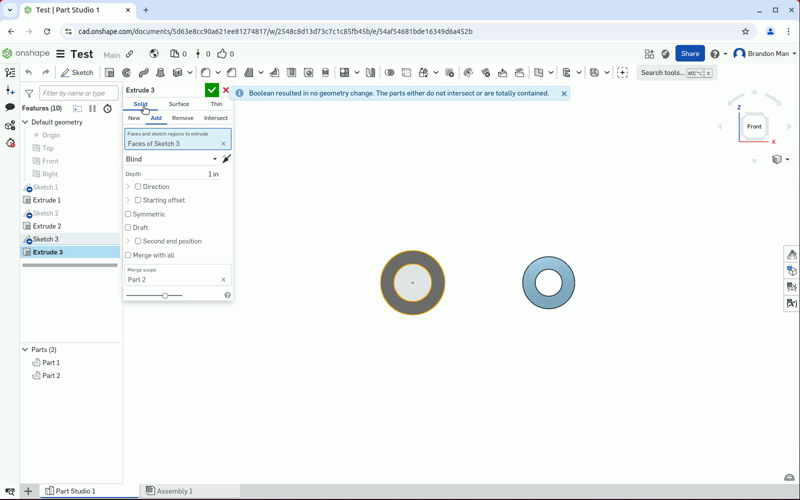
click(143, 106)
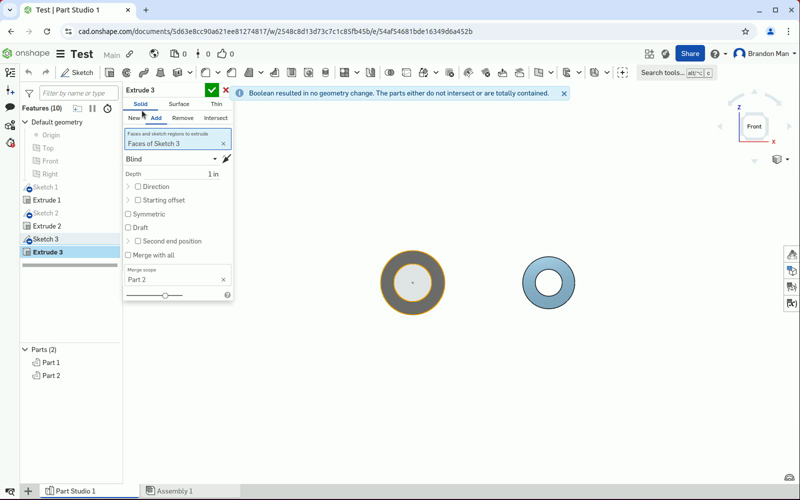
mouse_move(137, 120)
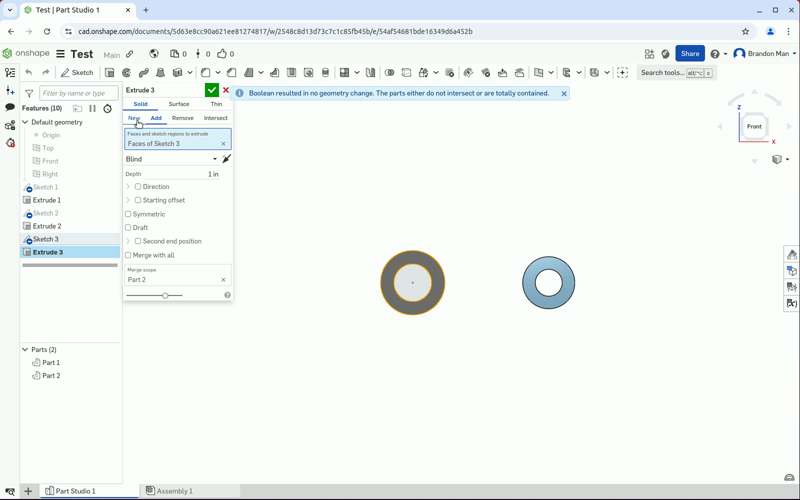
click(137, 120)
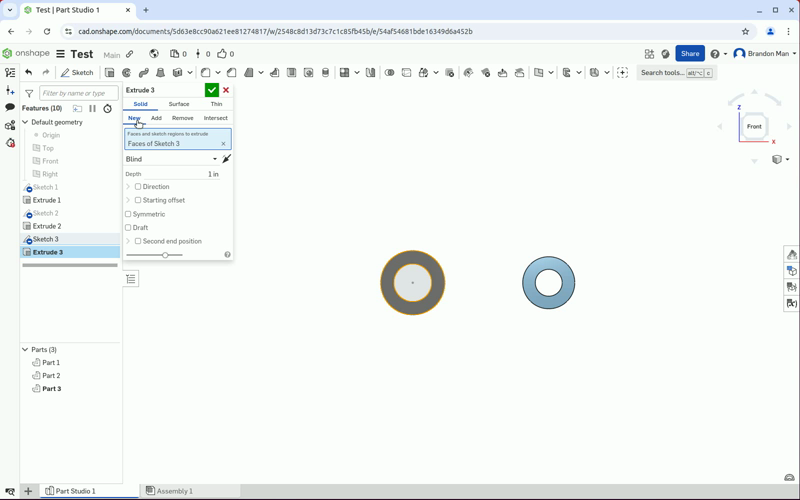
key(tab, 4)
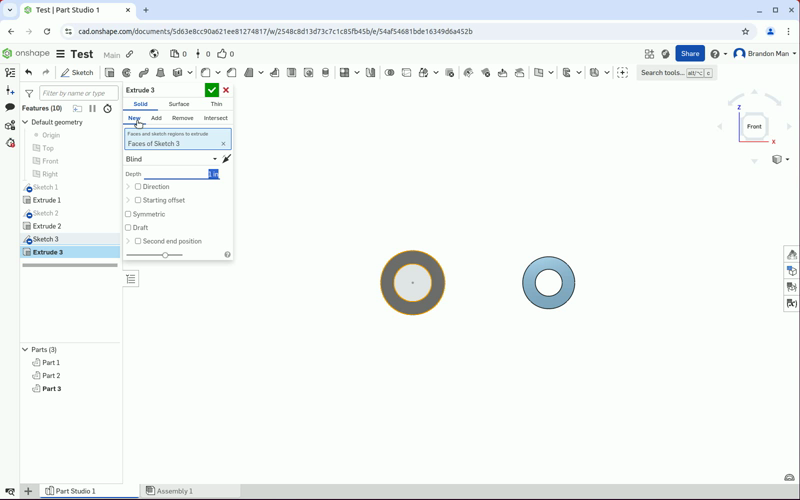
text(-3.851)
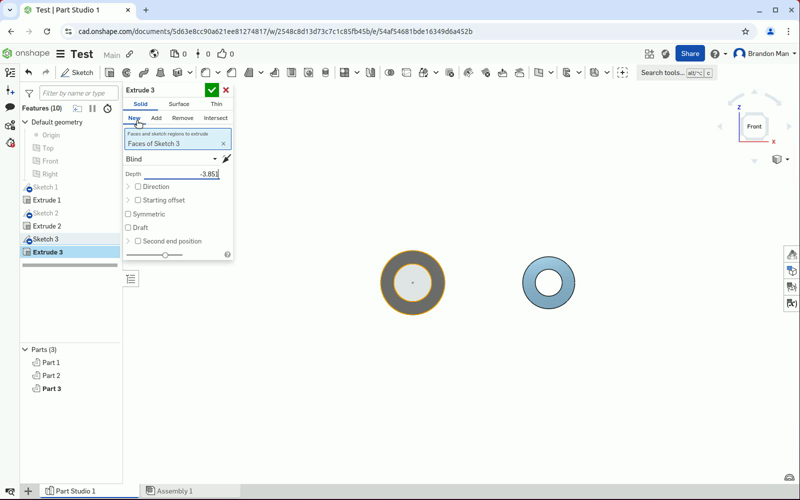
key(enter)
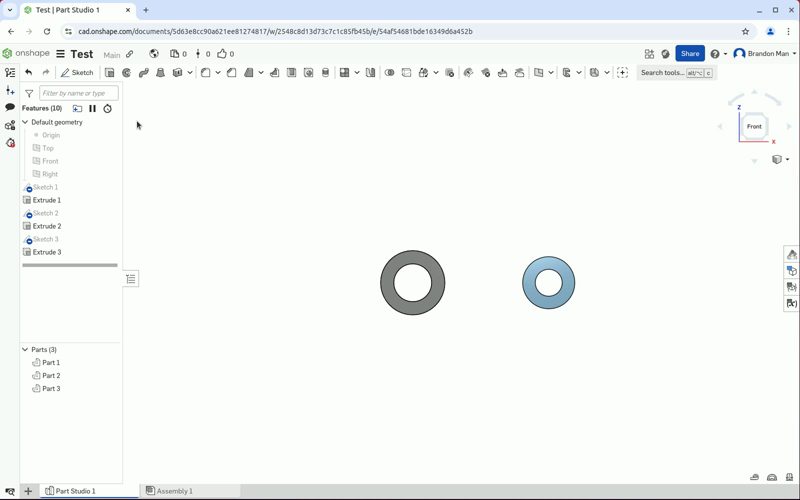
key(shift+h)
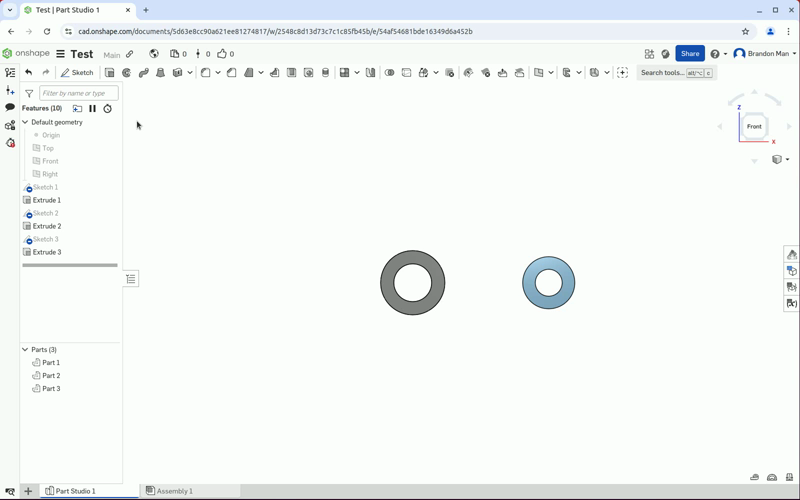
key(shift+h)
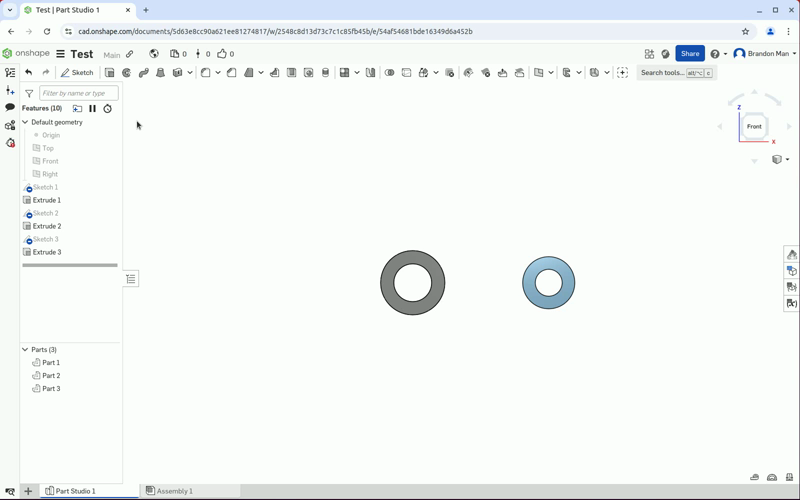
mouse_move(73, 189)
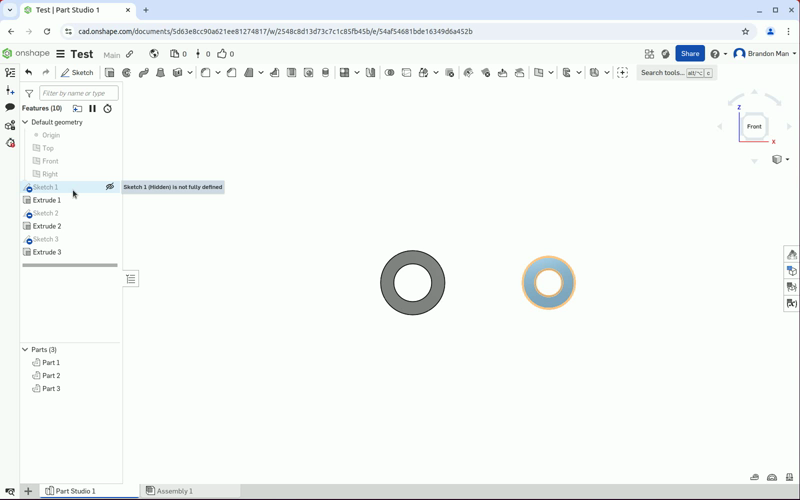
click(73, 189)
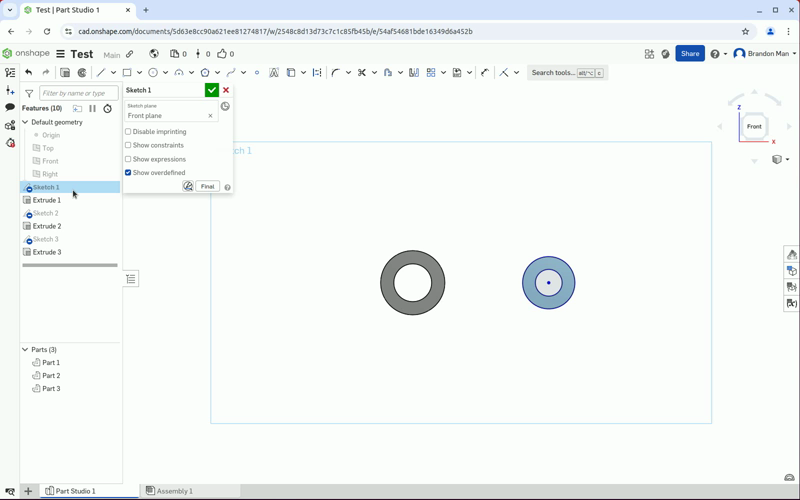
mouse_move(229, 92)
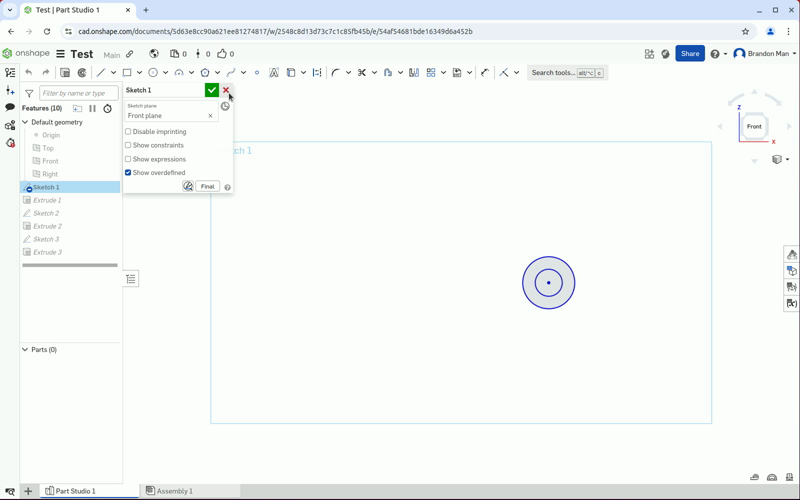
click(229, 92)
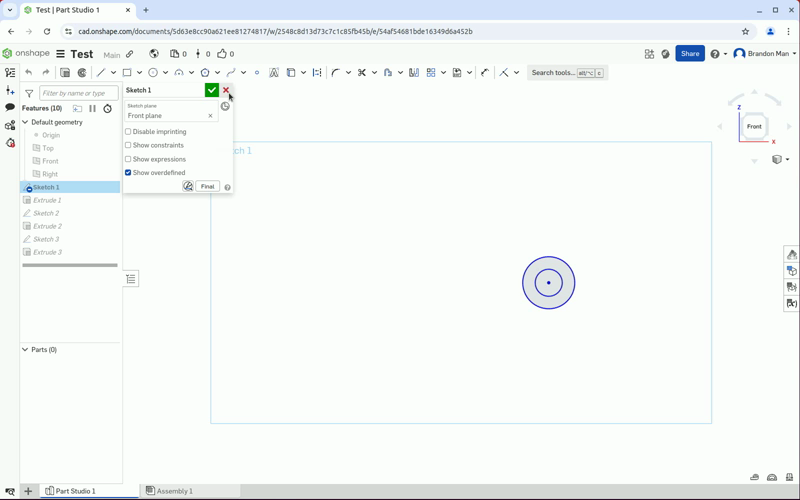
key(shift+s)
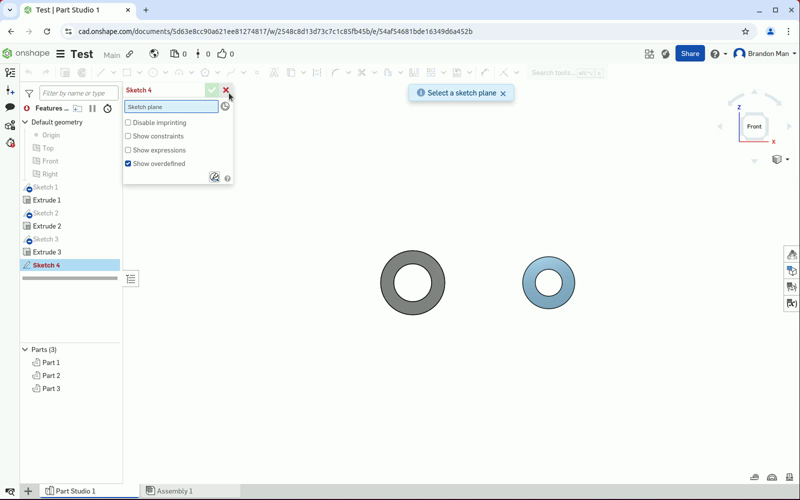
mouse_move(73, 163)
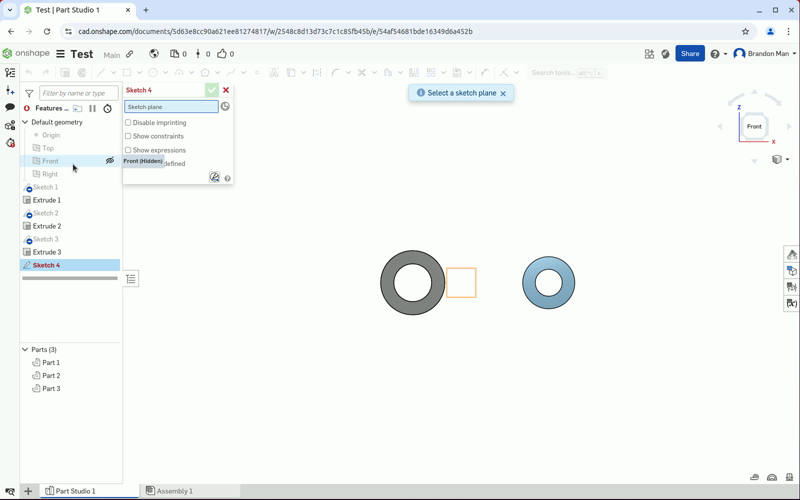
click(73, 163)
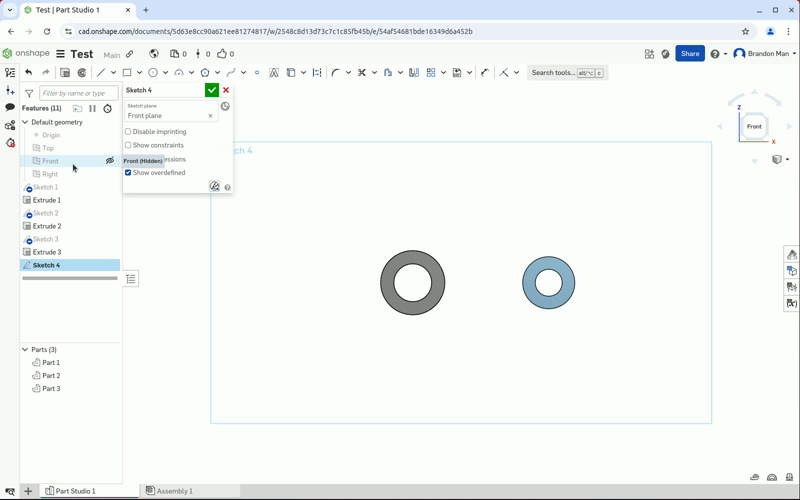
mouse_move(73, 352)
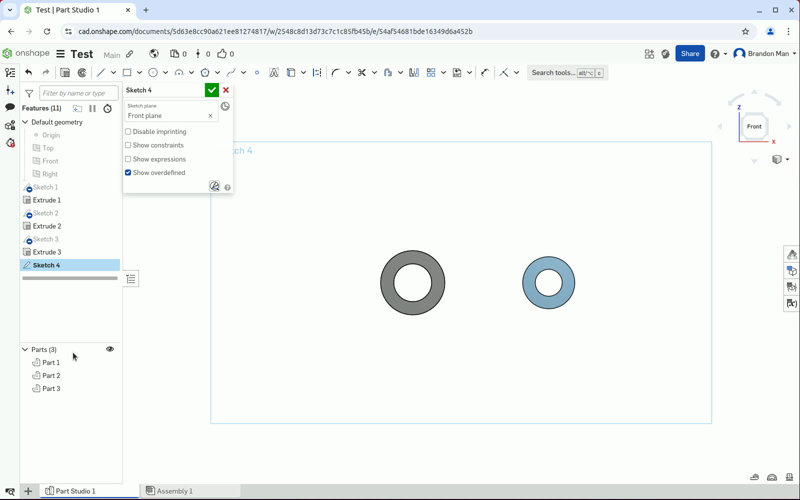
key(y)
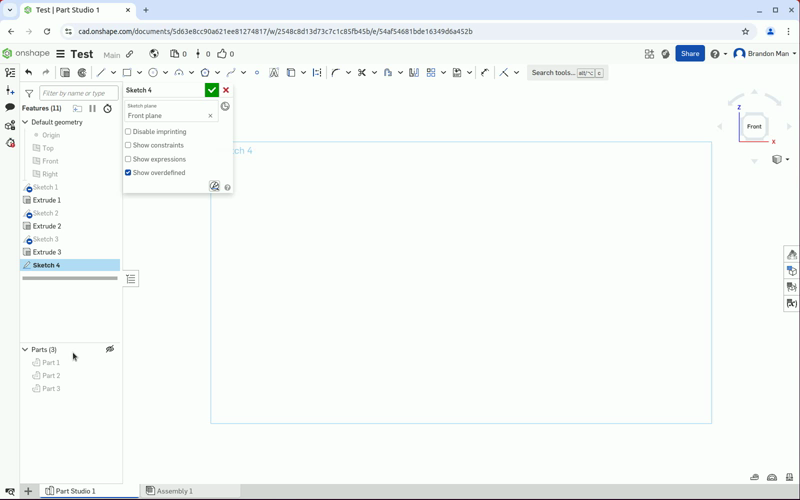
key(c)
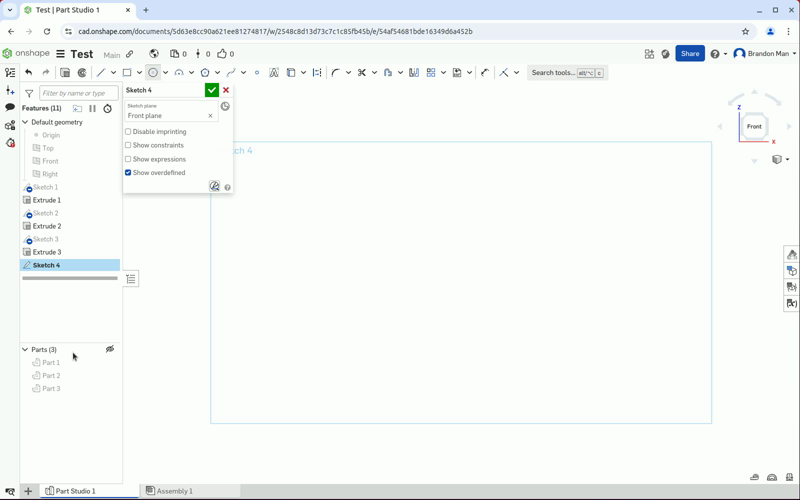
key_down(shift)
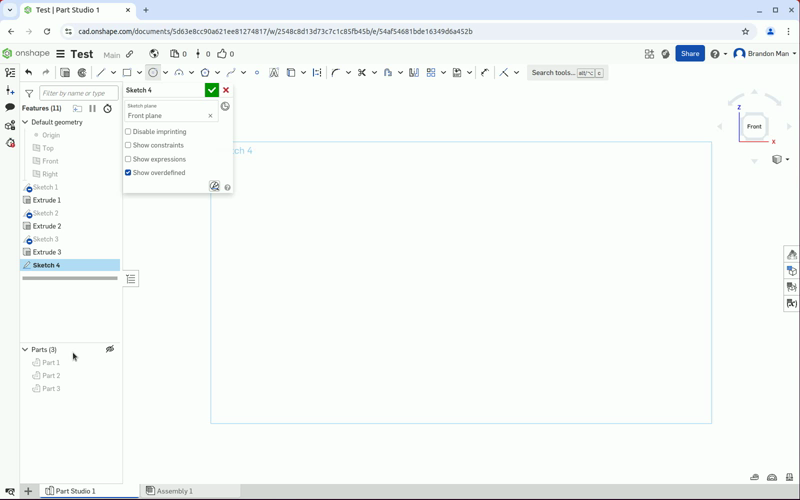
mouse_move(548, 282)
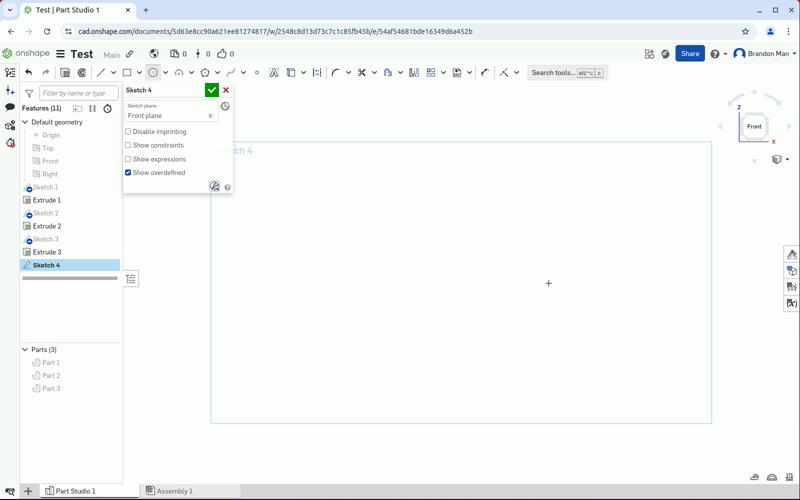
click(548, 282)
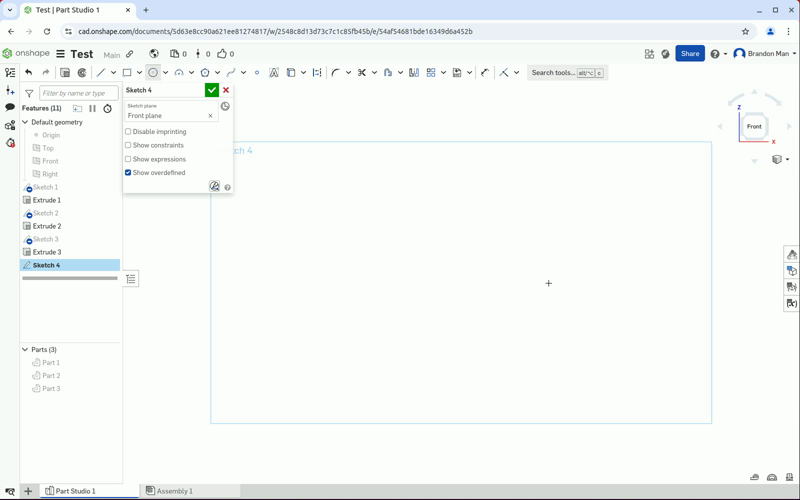
key_up(shift)
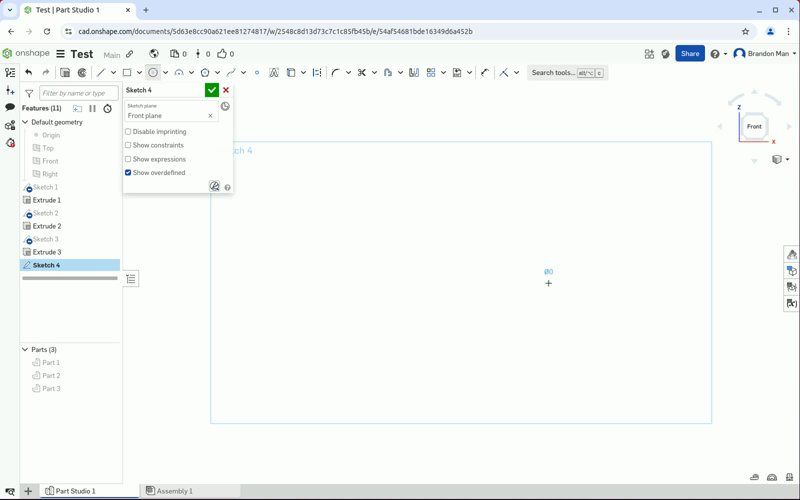
mouse_move(574, 282)
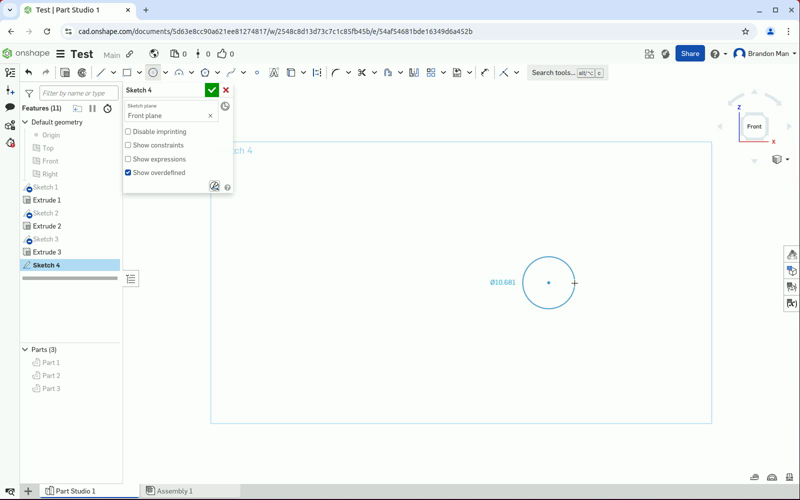
click(574, 282)
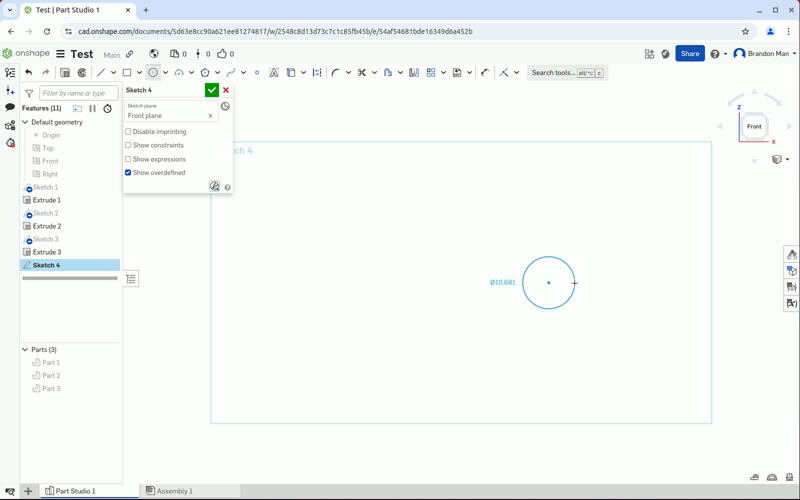
key(esc)
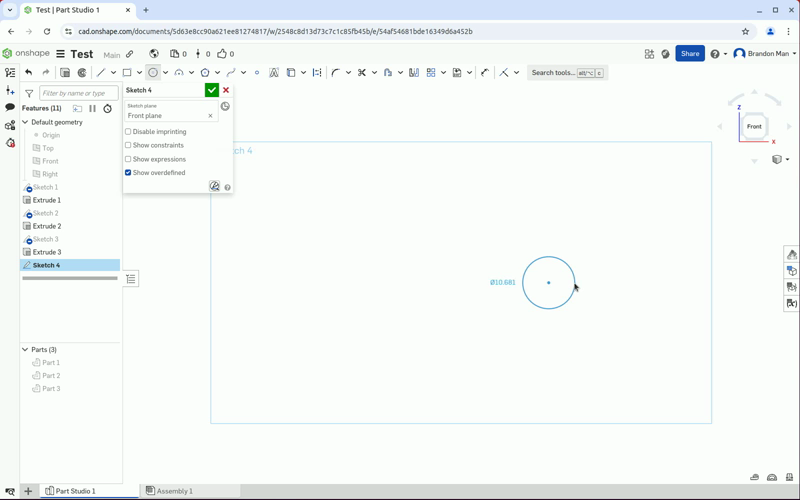
key(c)
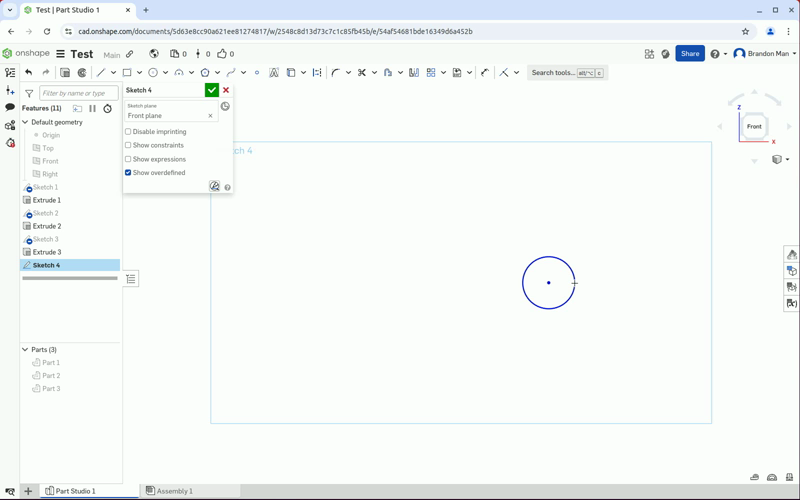
key_down(shift)
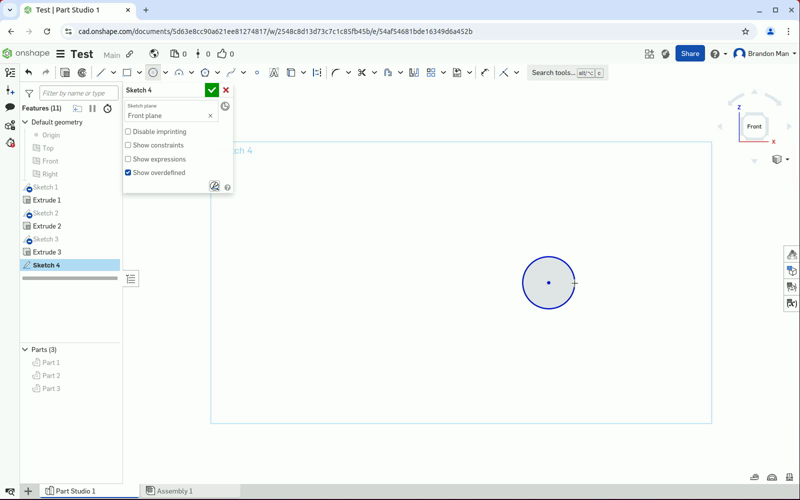
mouse_move(548, 282)
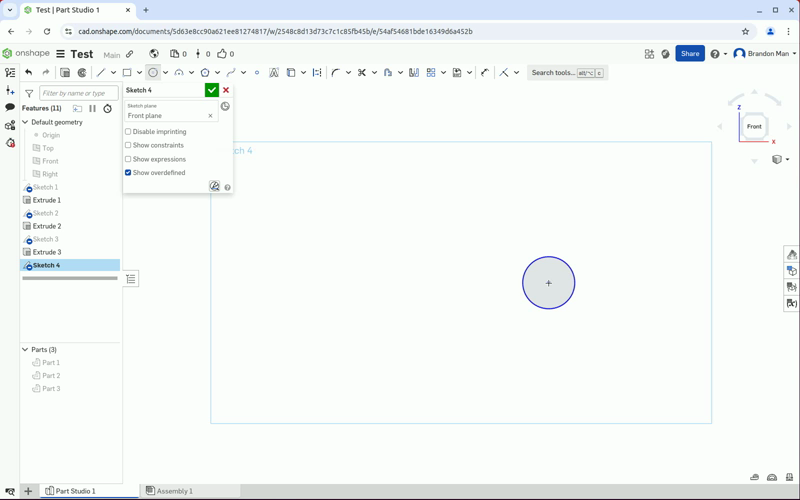
click(548, 282)
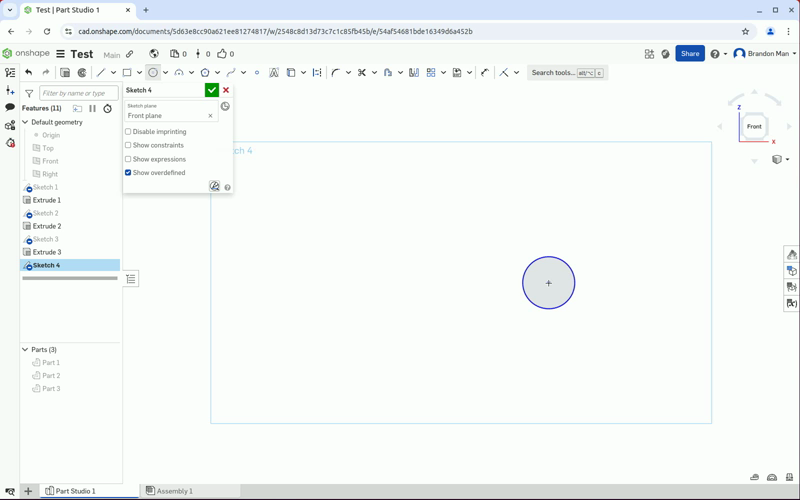
key_up(shift)
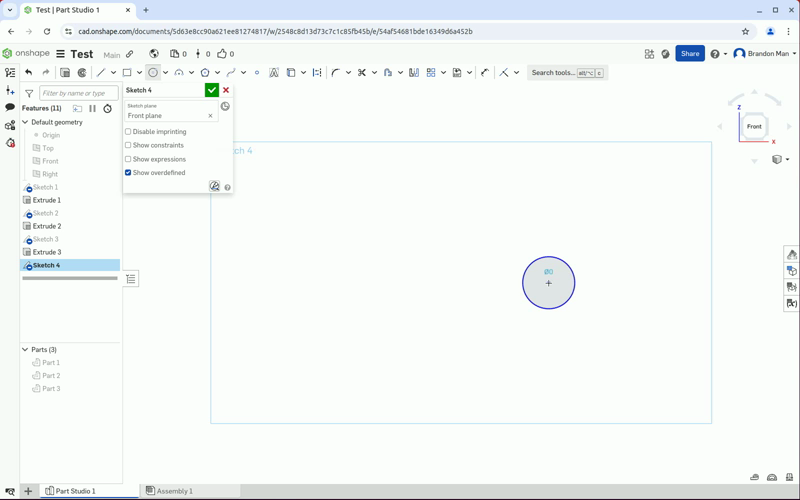
mouse_move(562, 282)
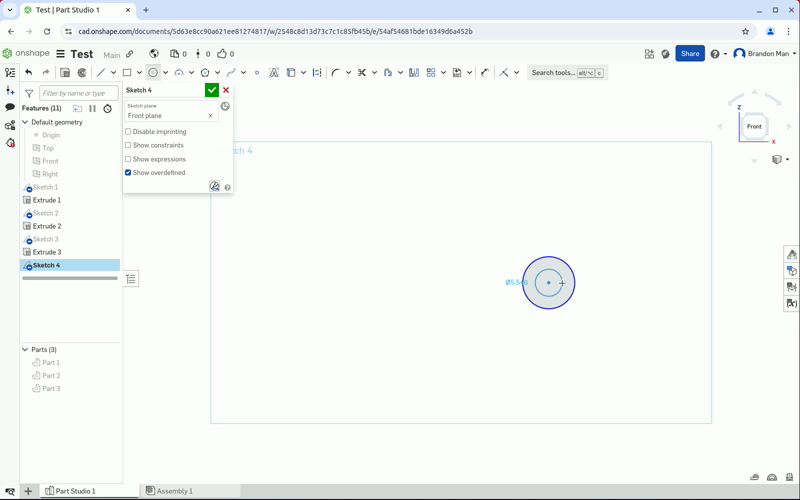
click(562, 282)
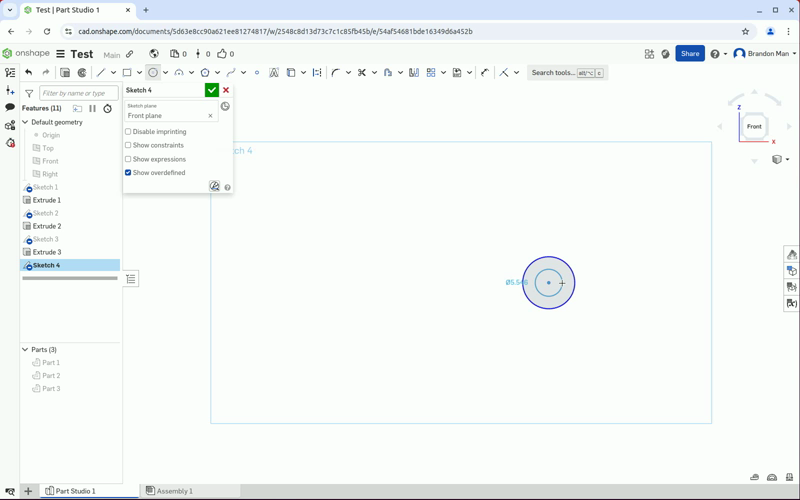
key(esc)
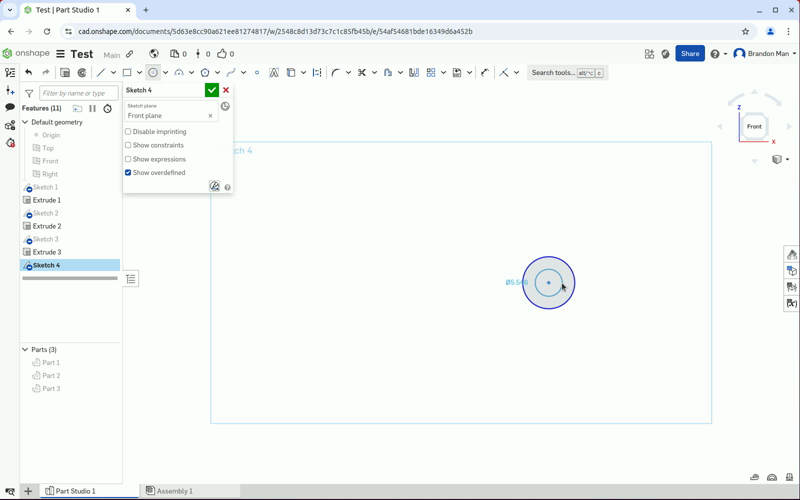
mouse_move(532, 268)
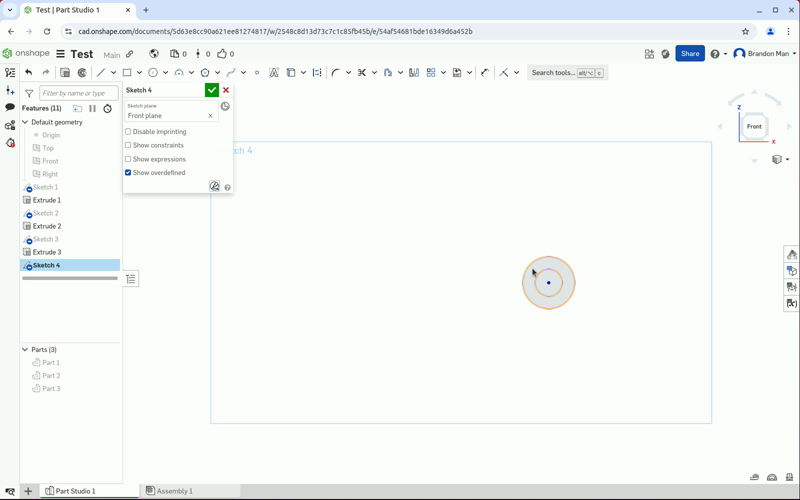
scroll(6)
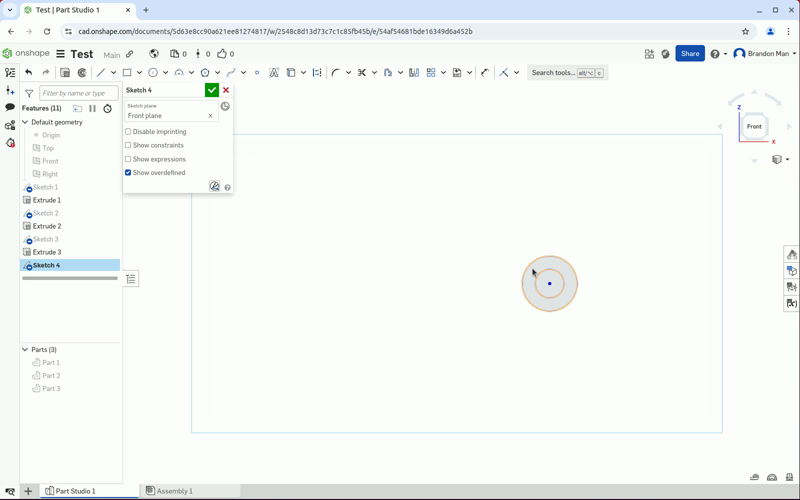
scroll(6)
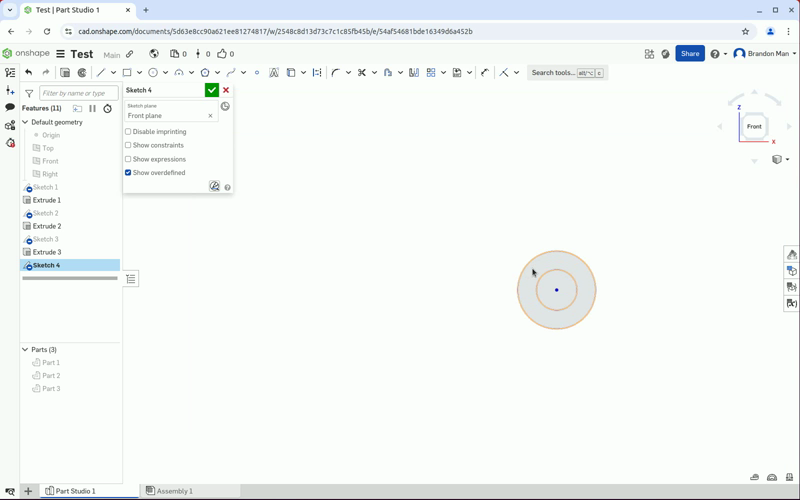
scroll(6)
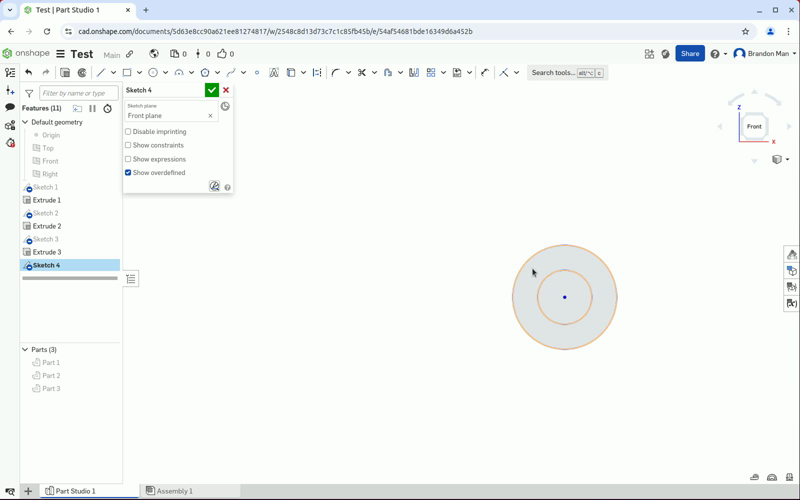
scroll(6)
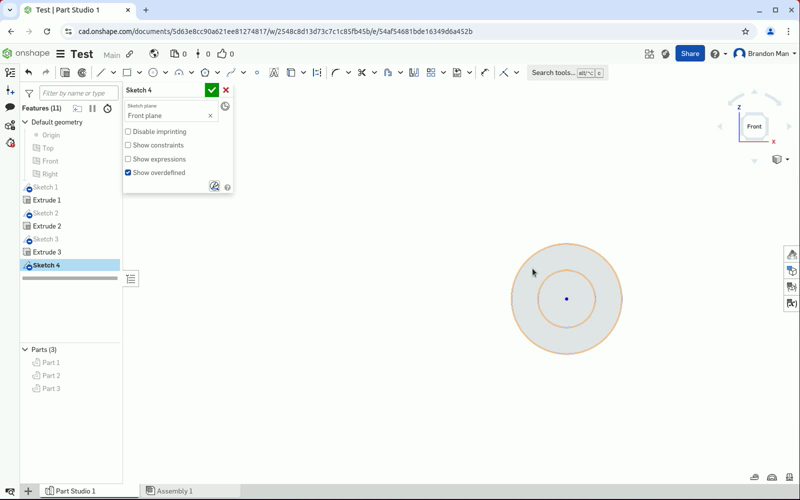
scroll(6)
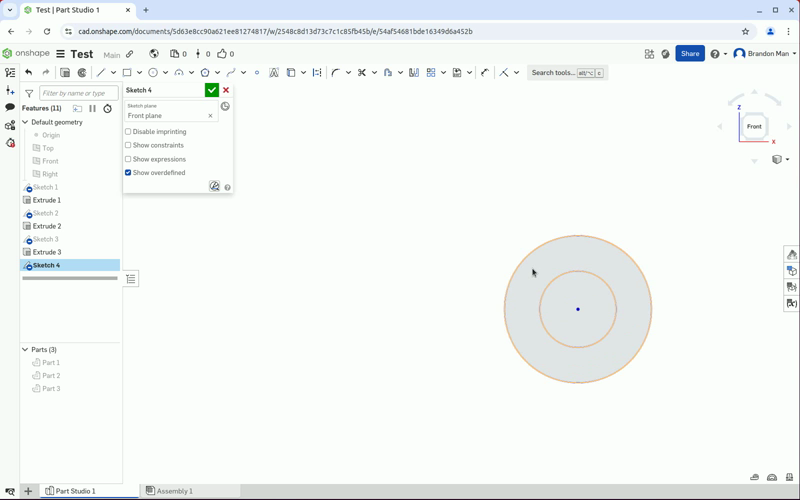
scroll(6)
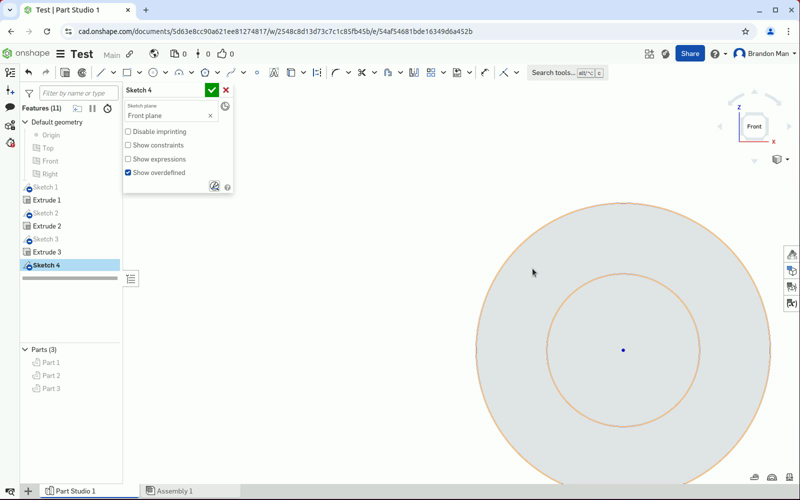
scroll(6)
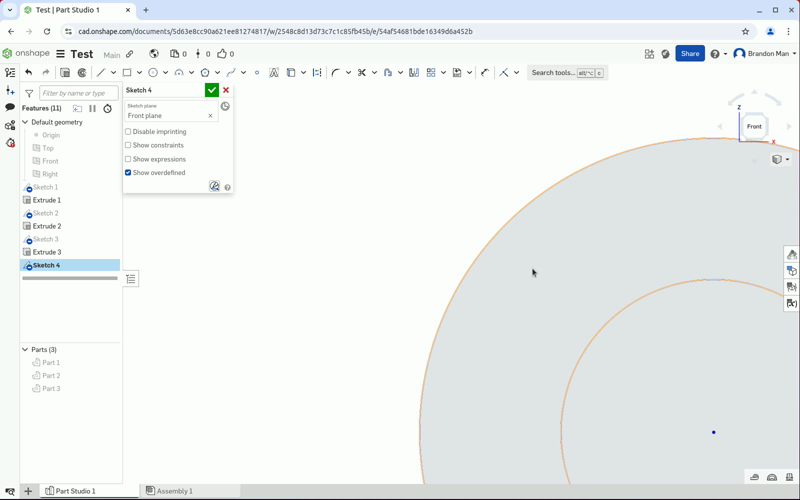
click(532, 268)
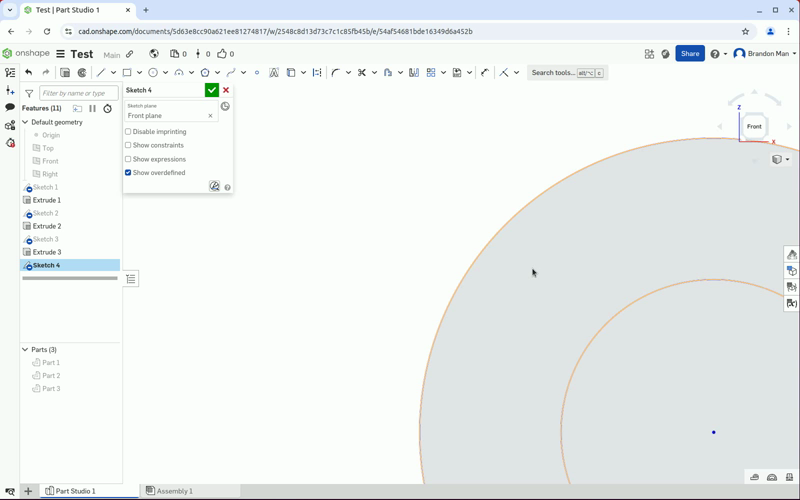
scroll(-6)
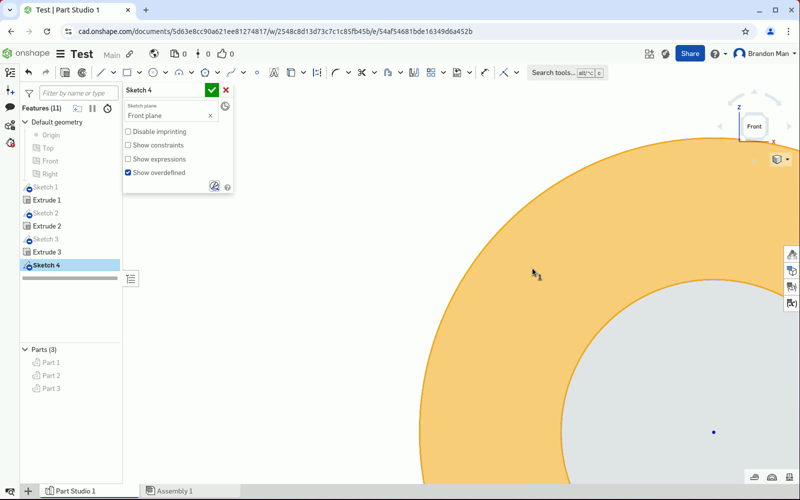
scroll(-6)
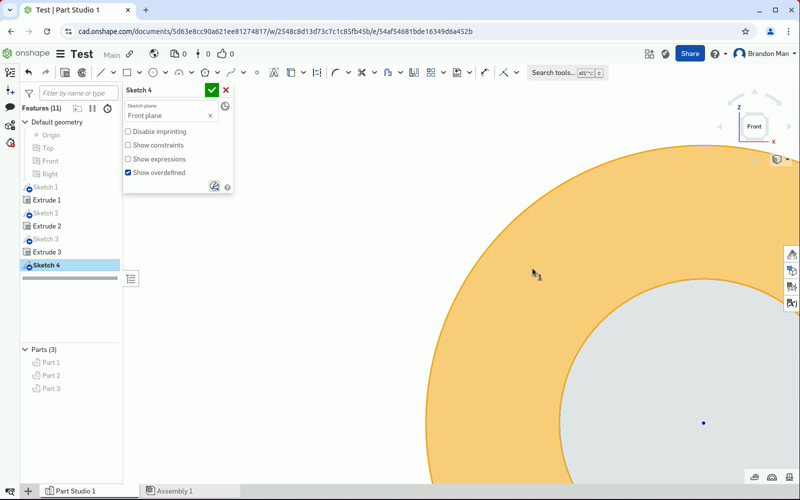
scroll(-6)
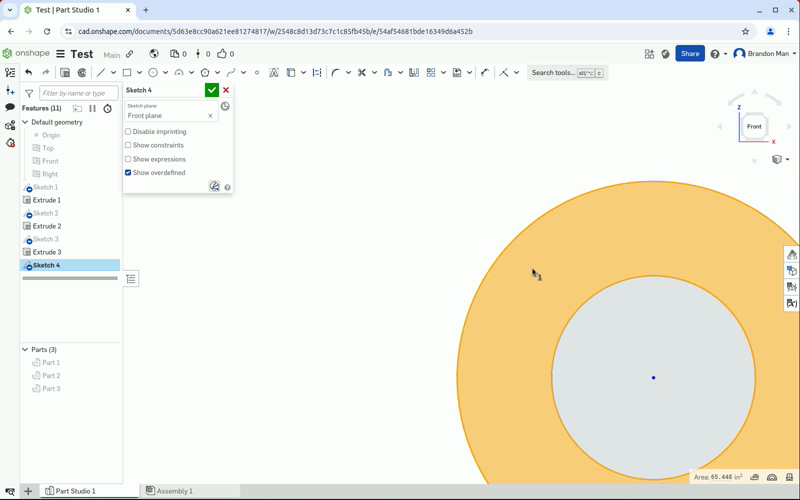
scroll(-6)
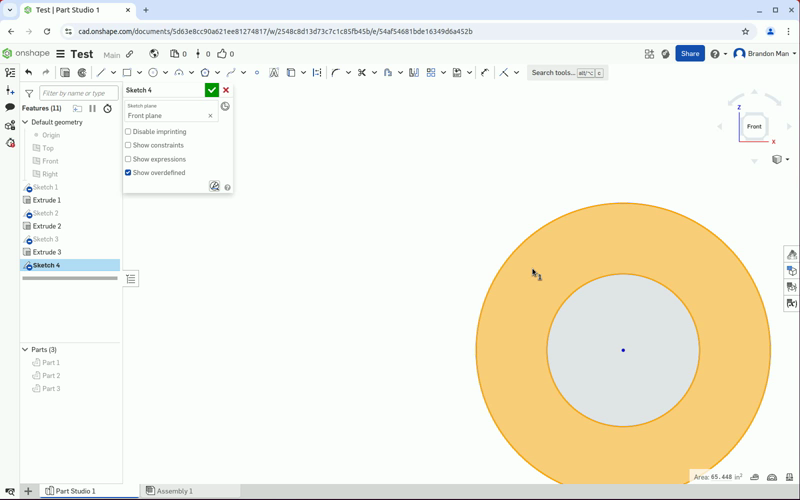
scroll(-6)
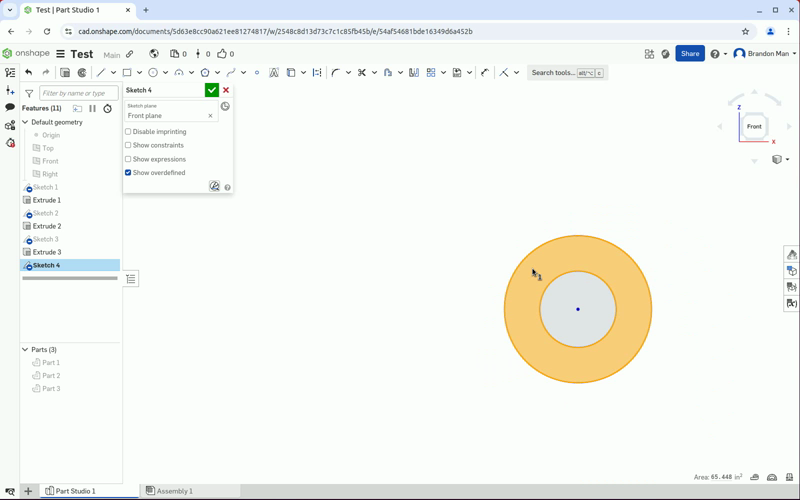
scroll(-6)
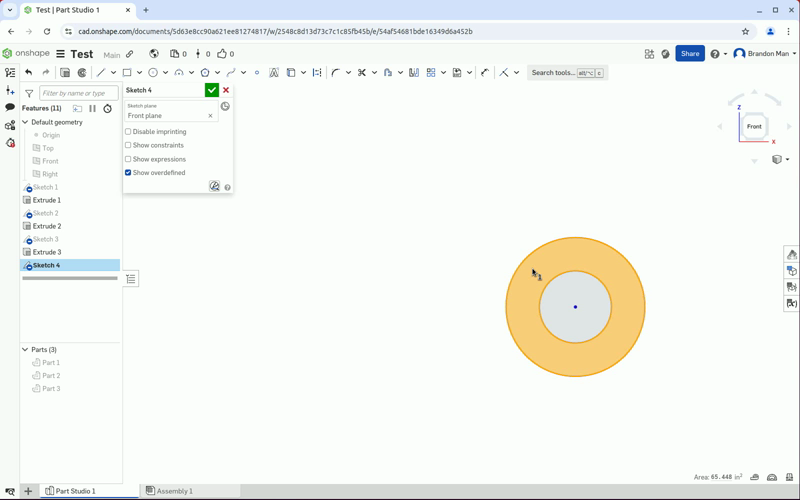
scroll(-6)
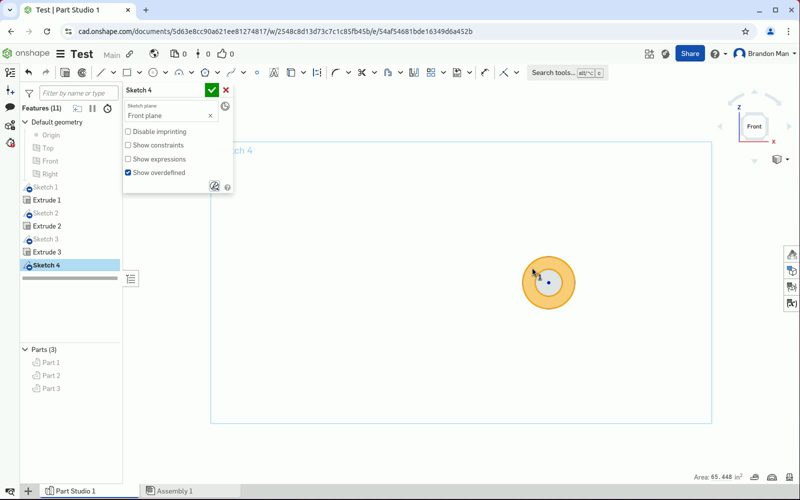
mouse_move(73, 352)
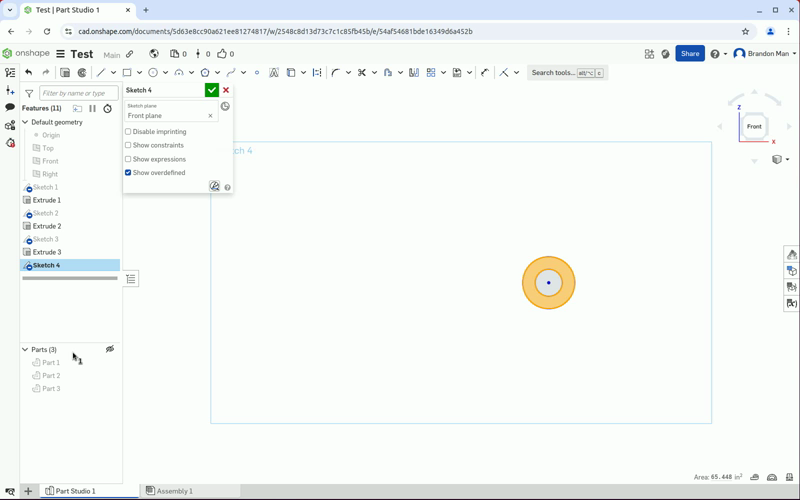
key(shift+y)
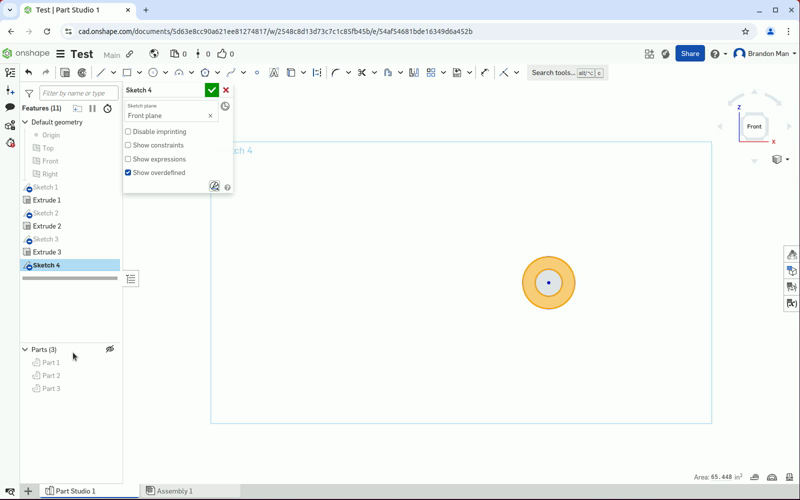
key(shift+e)
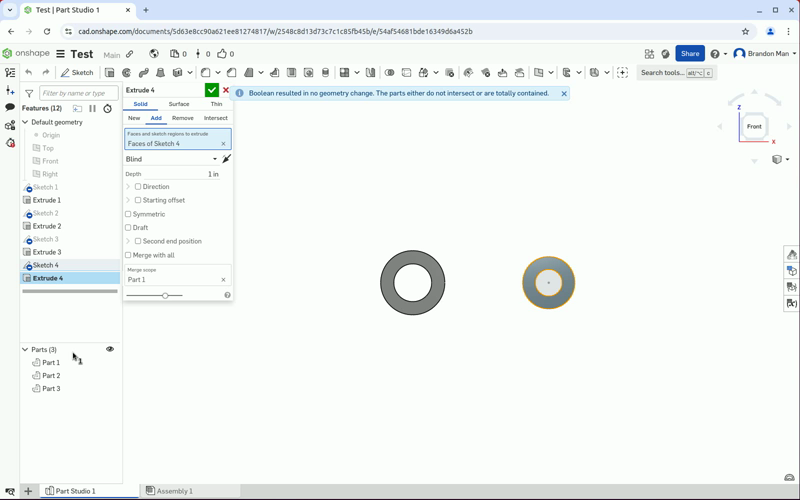
mouse_move(143, 106)
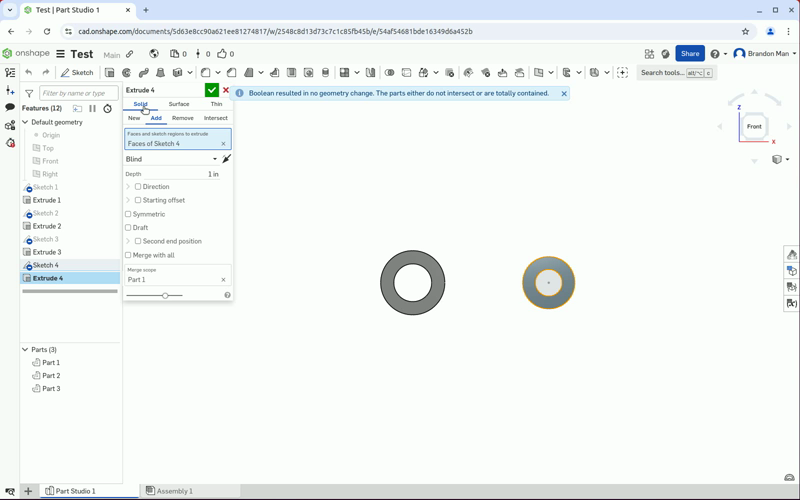
click(143, 106)
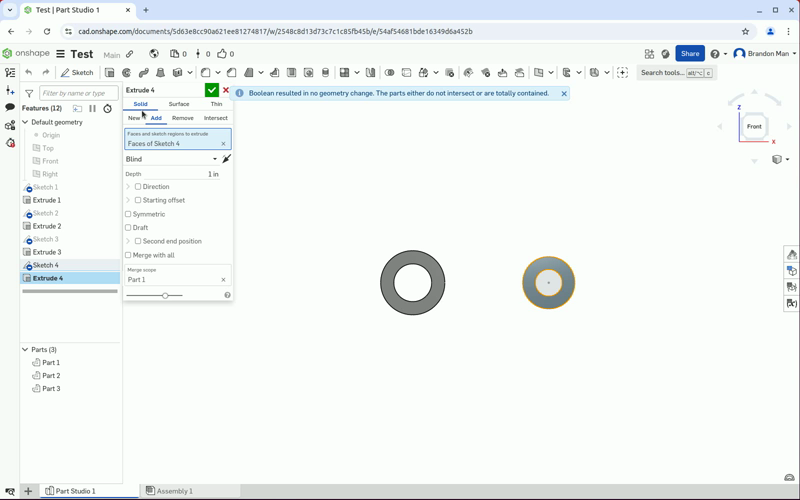
mouse_move(137, 120)
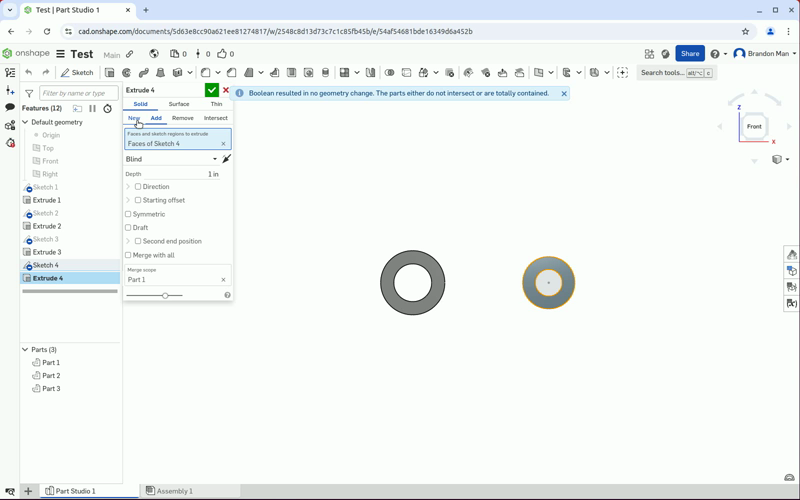
click(137, 120)
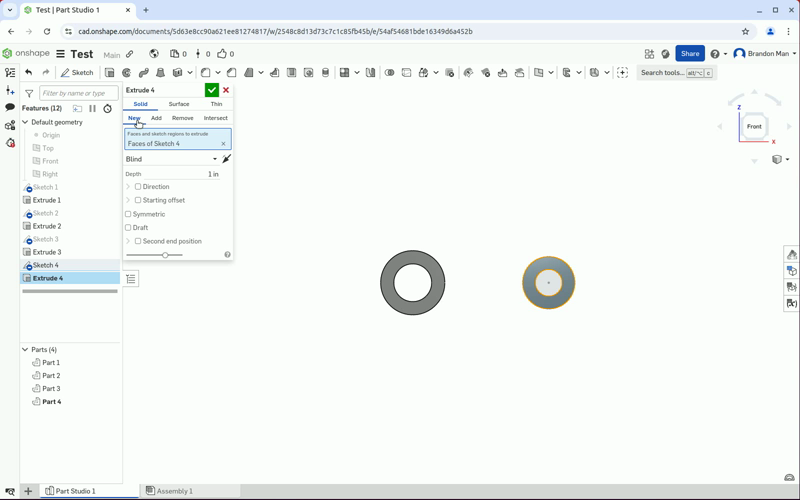
key(tab, 4)
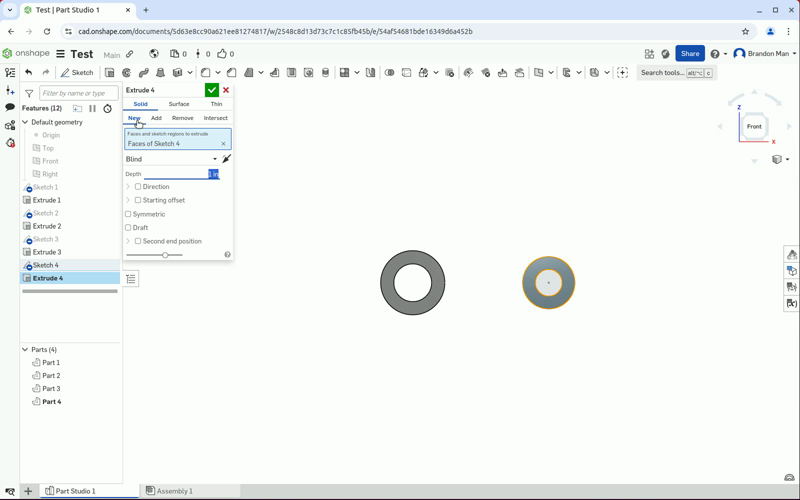
text(-2.407)
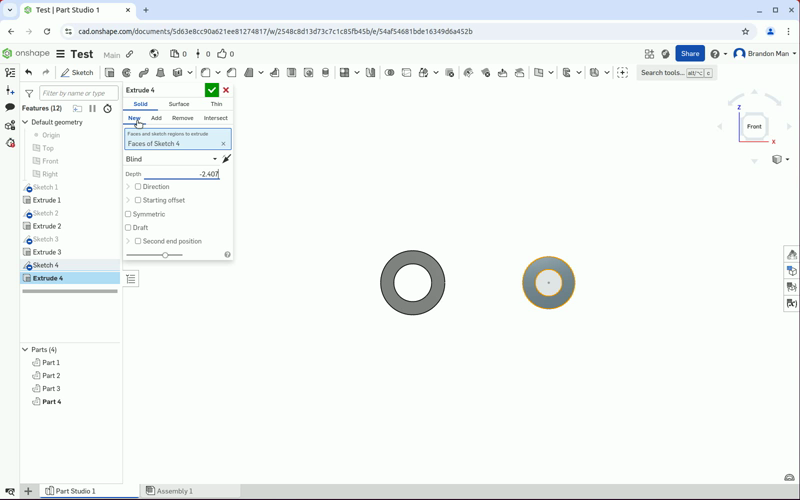
key(enter)
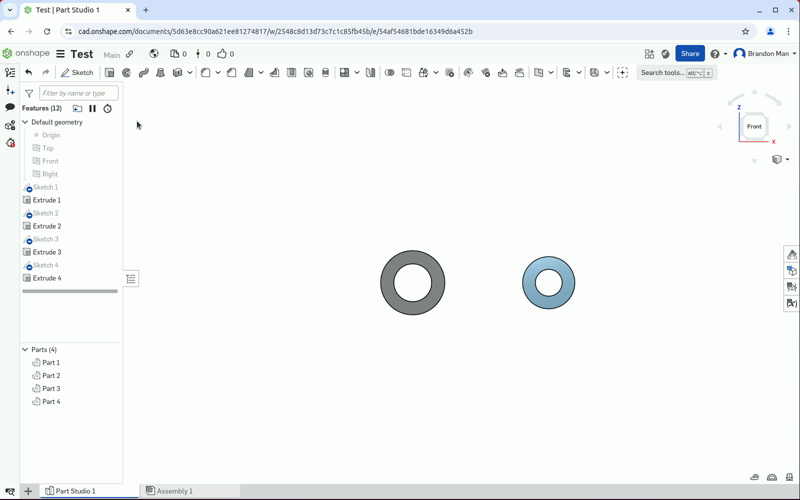
key(shift+h)
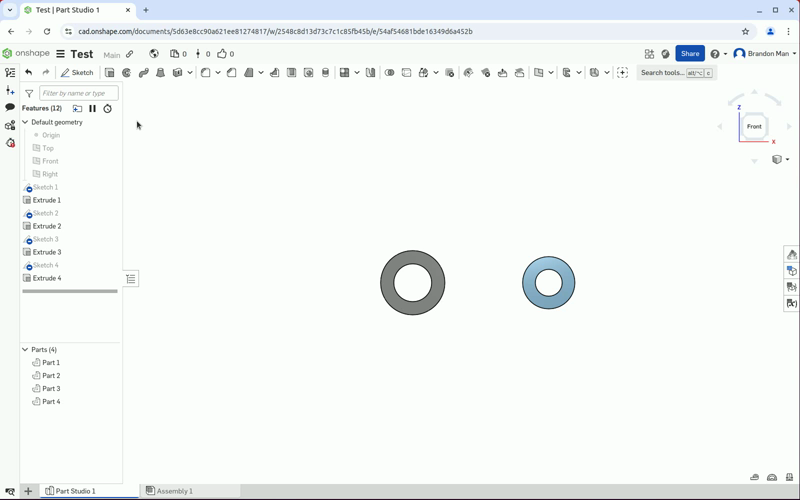
key(shift+h)
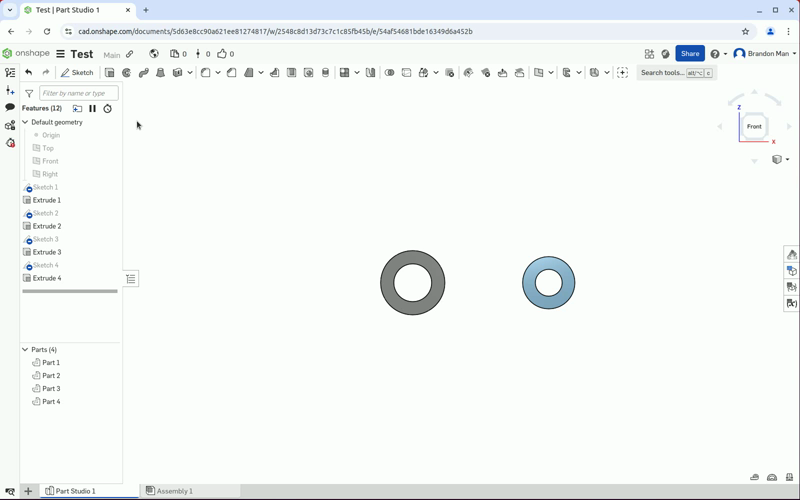
mouse_move(73, 189)
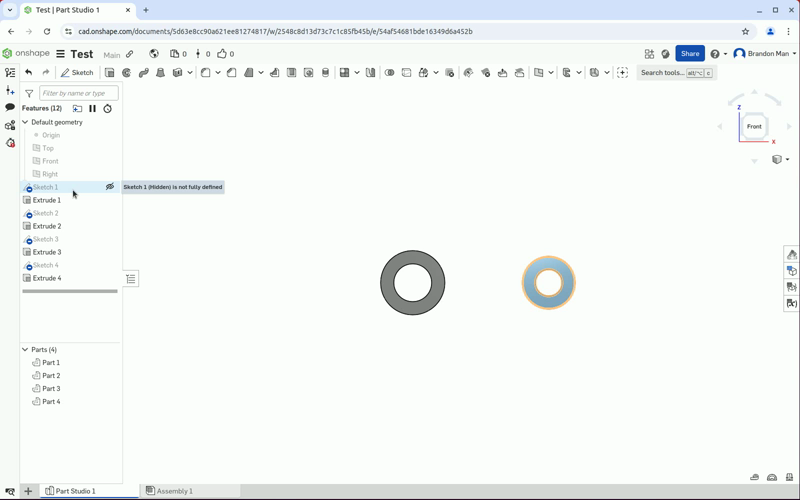
click(73, 189)
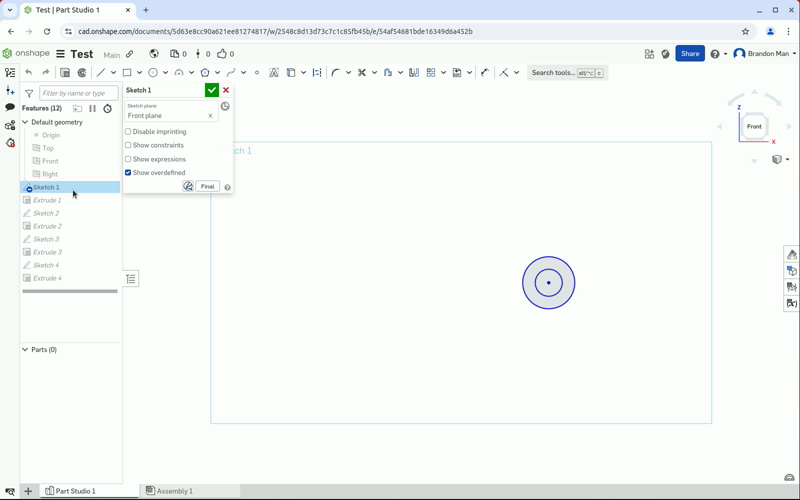
mouse_move(229, 92)
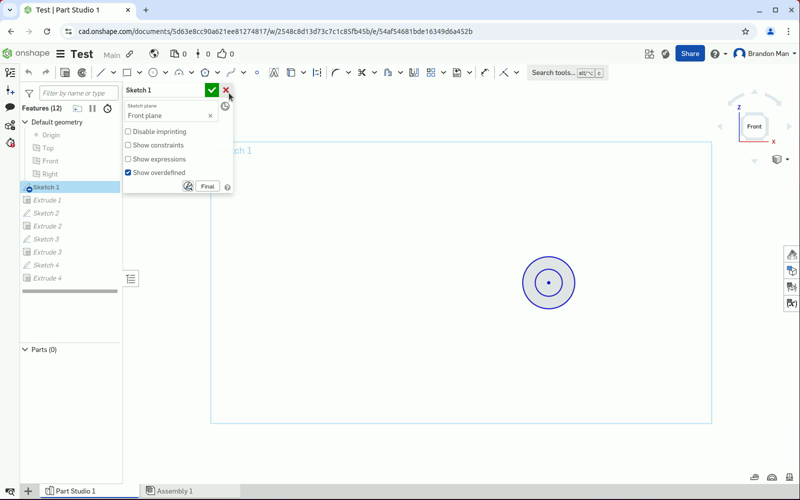
click(229, 92)
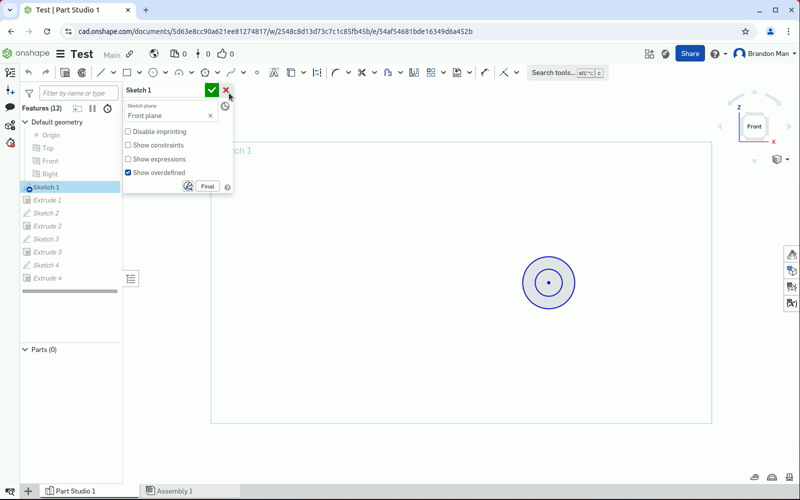
key(shift+s)
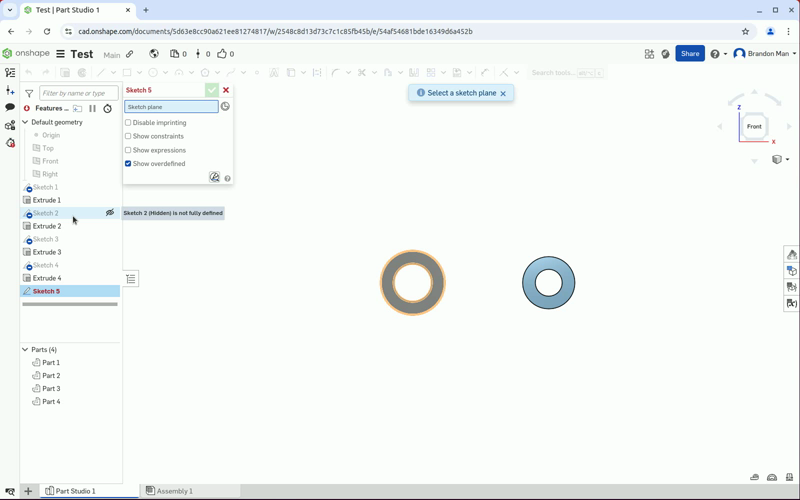
scroll(3)
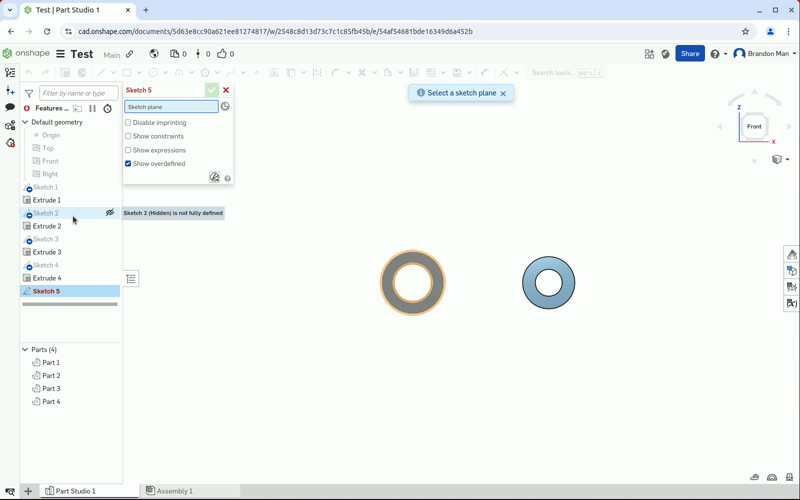
mouse_move(73, 163)
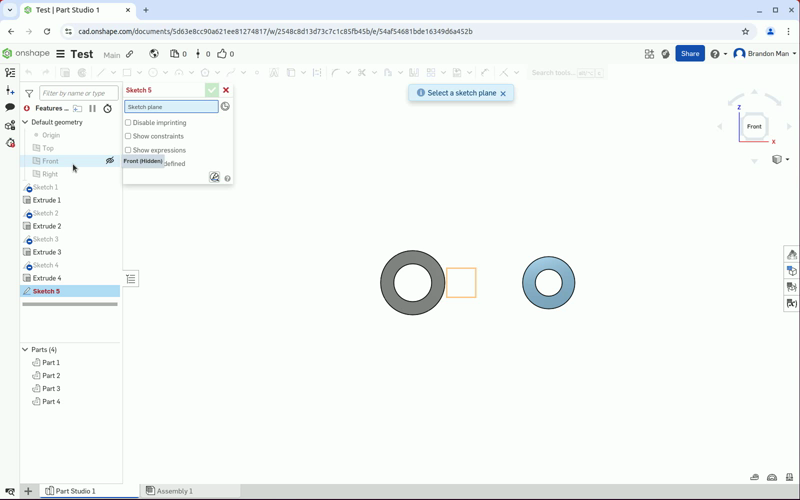
click(73, 163)
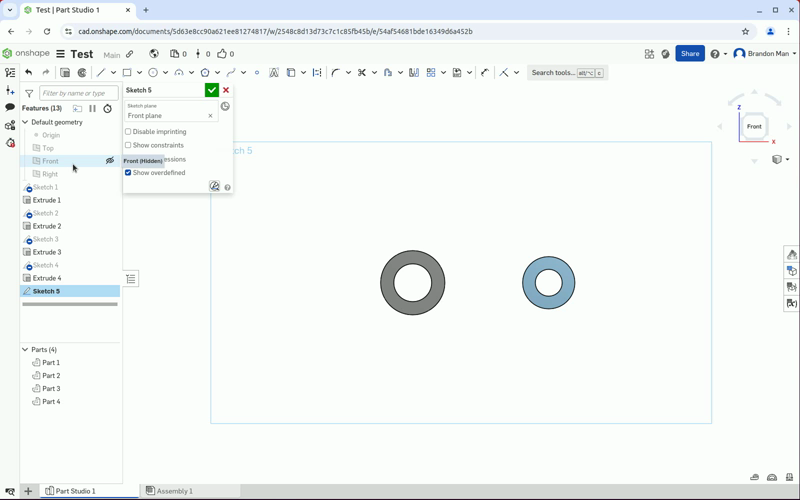
mouse_move(73, 352)
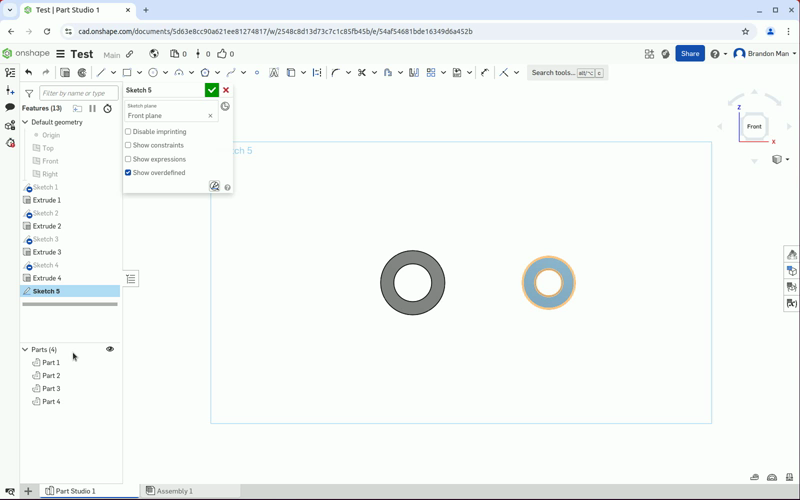
key(y)
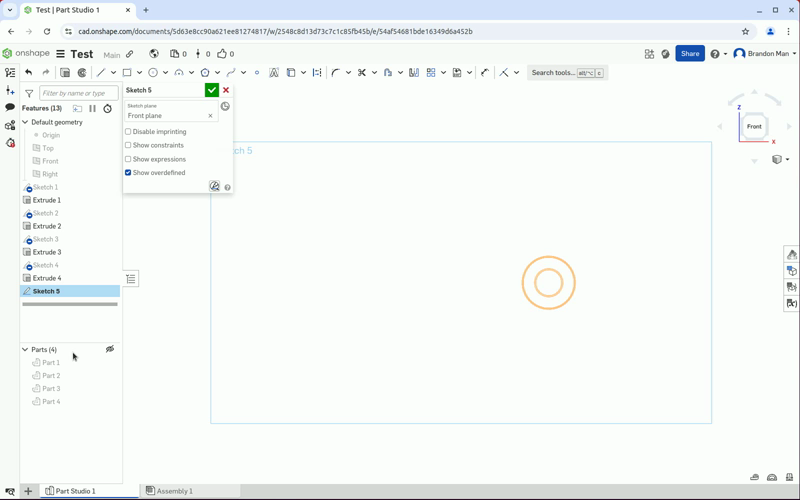
key(l)
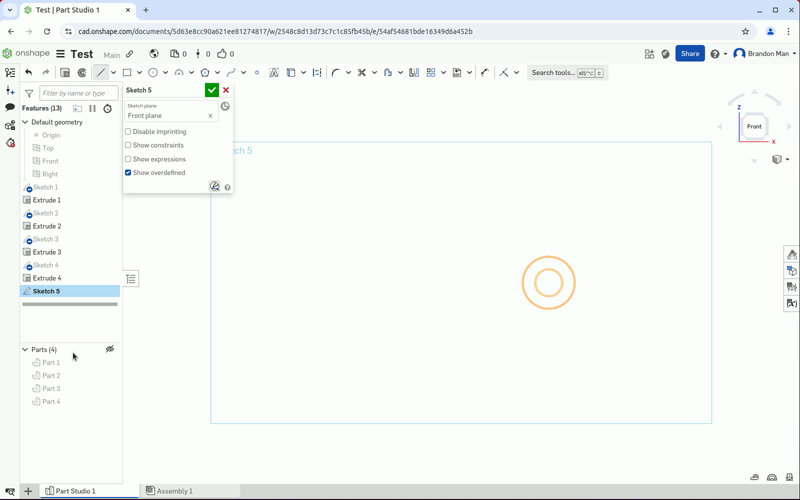
key_down(shift)
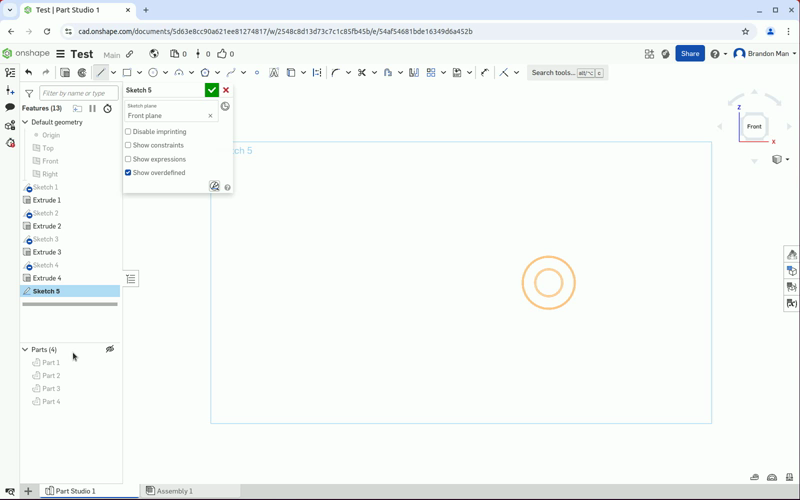
mouse_move(429, 309)
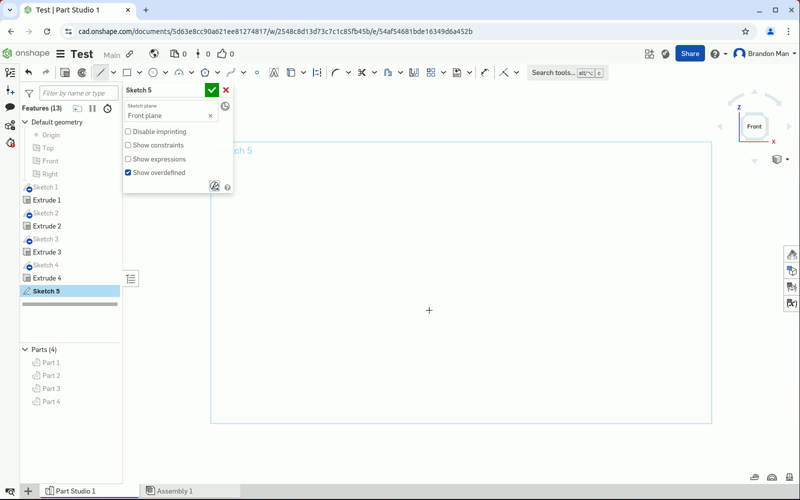
click(429, 309)
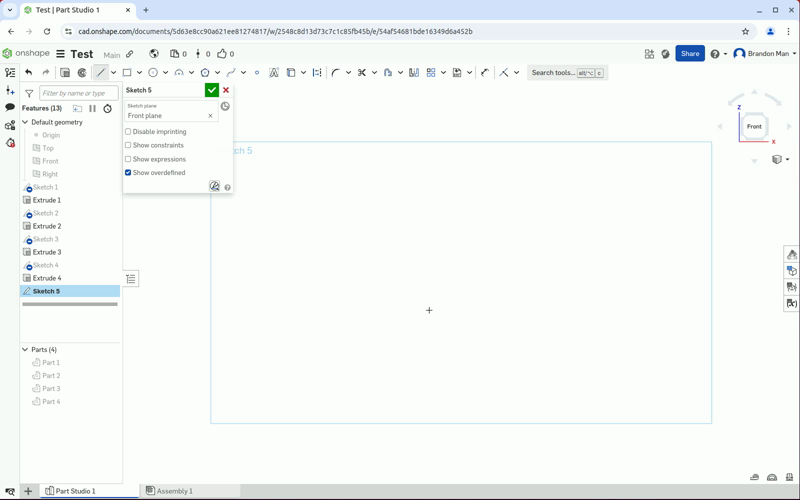
key_up(shift)
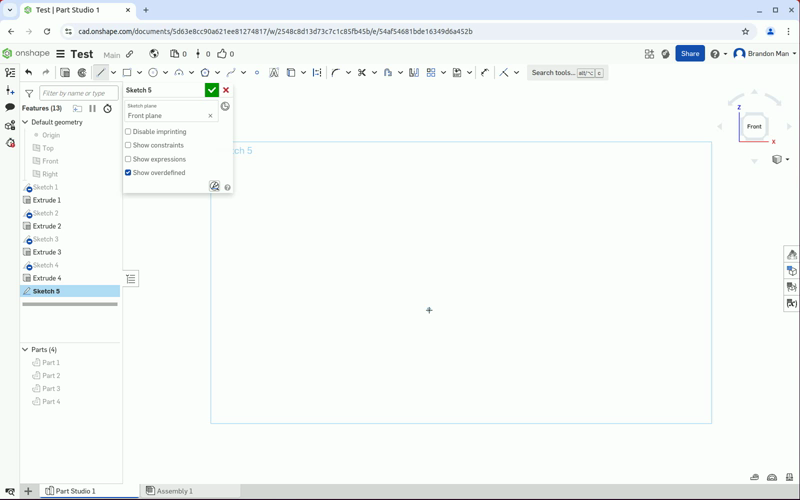
key_down(shift)
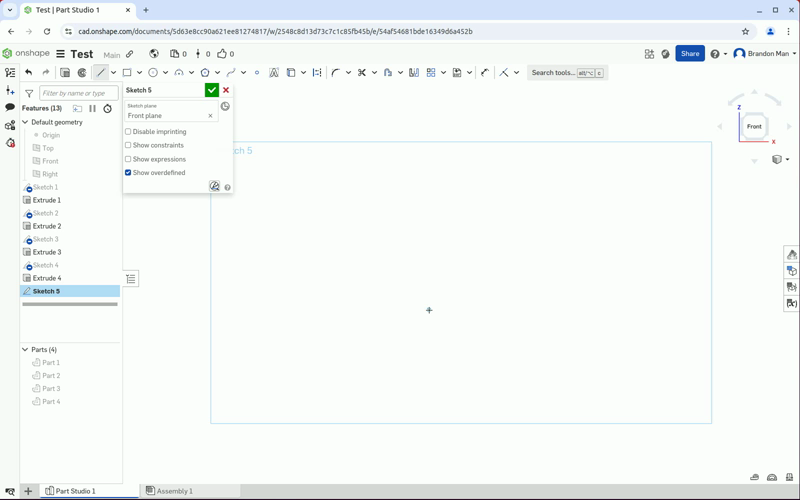
mouse_move(534, 304)
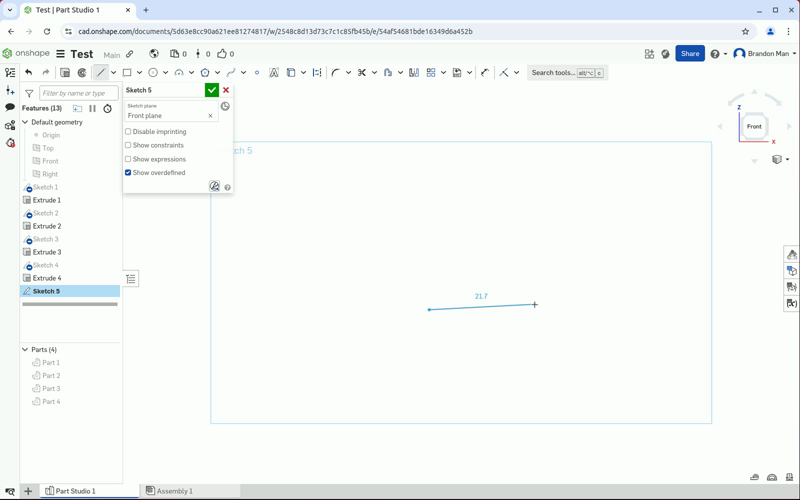
click(534, 304)
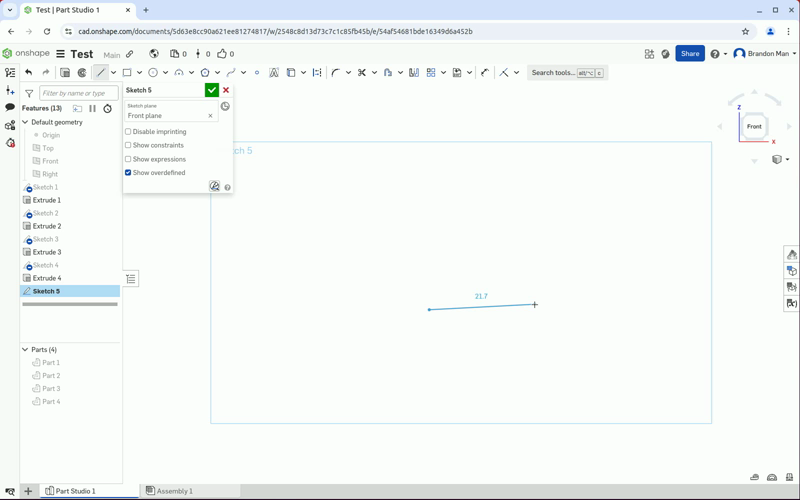
key_up(shift)
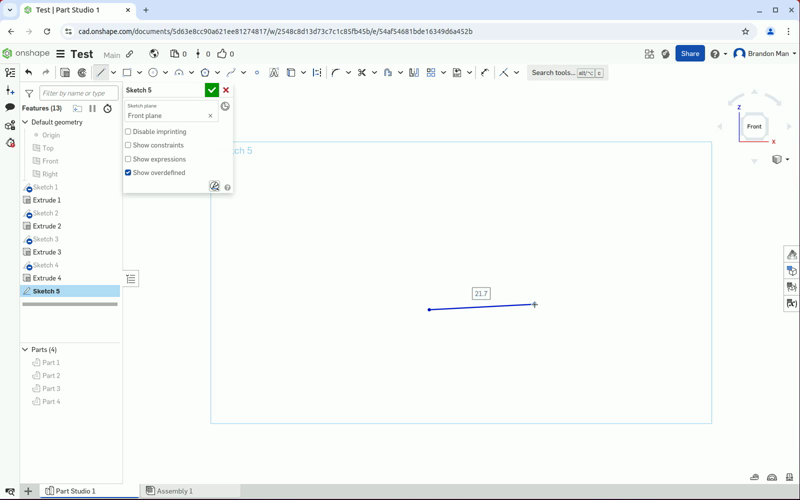
key_down(shift)
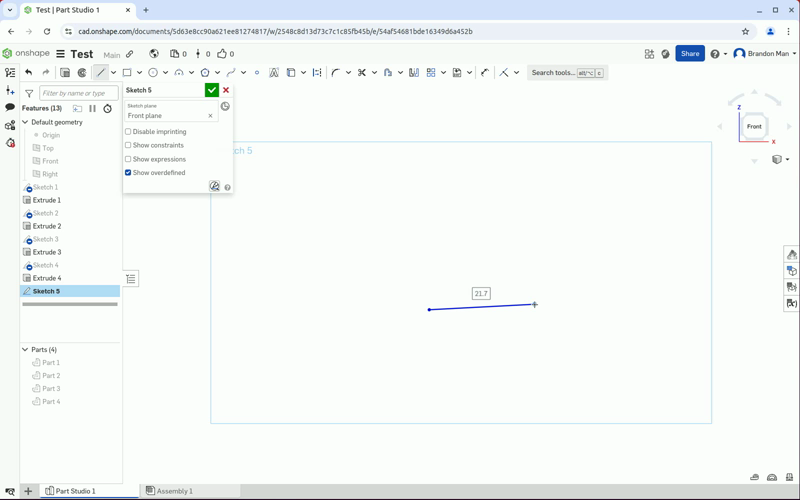
mouse_move(564, 304)
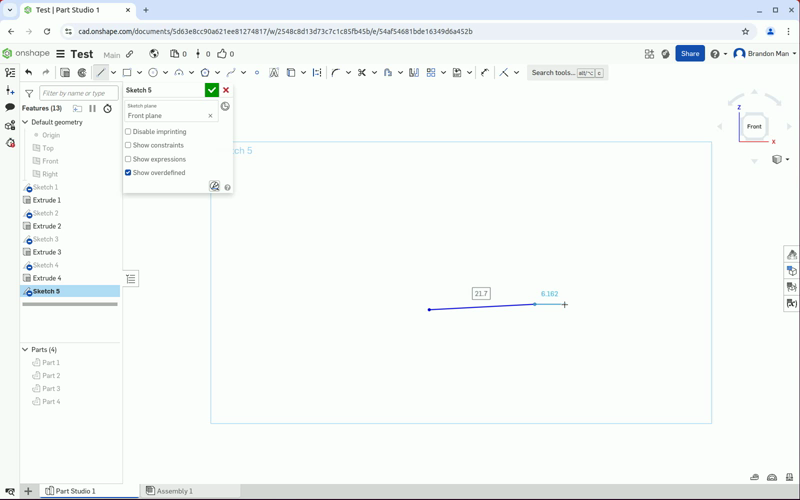
mouse_move(534, 262)
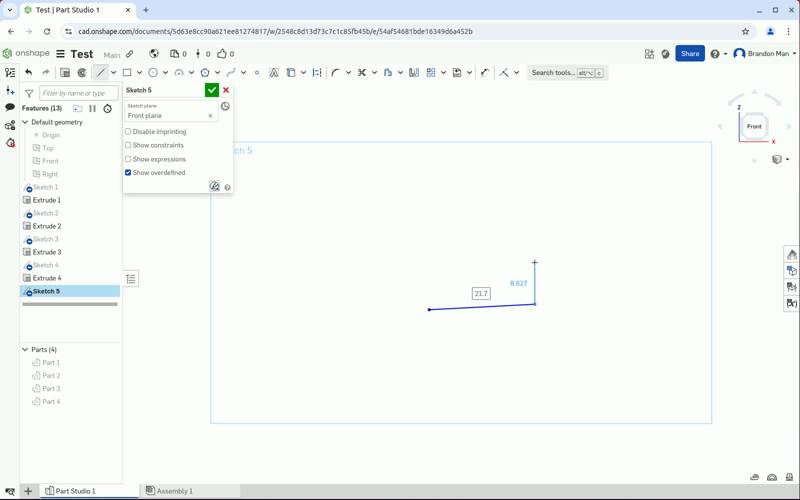
click(534, 262)
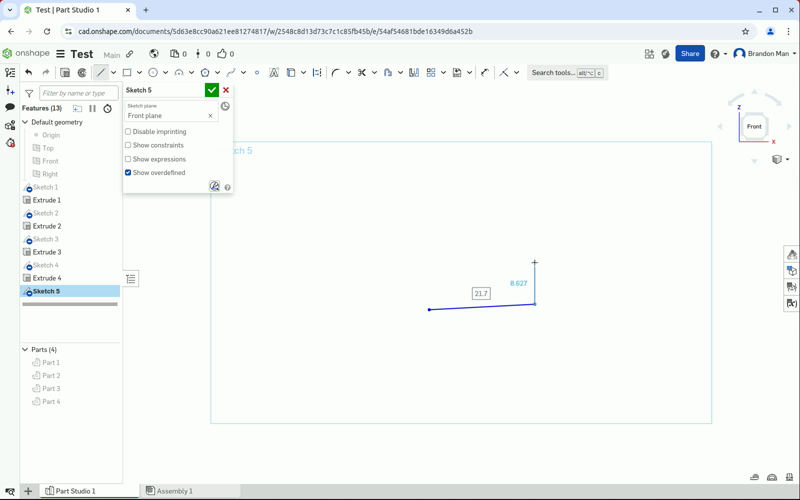
key_up(shift)
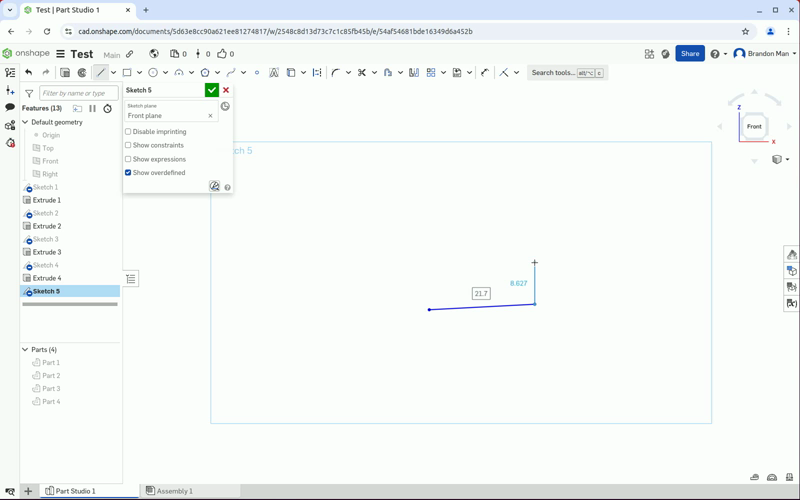
key_down(shift)
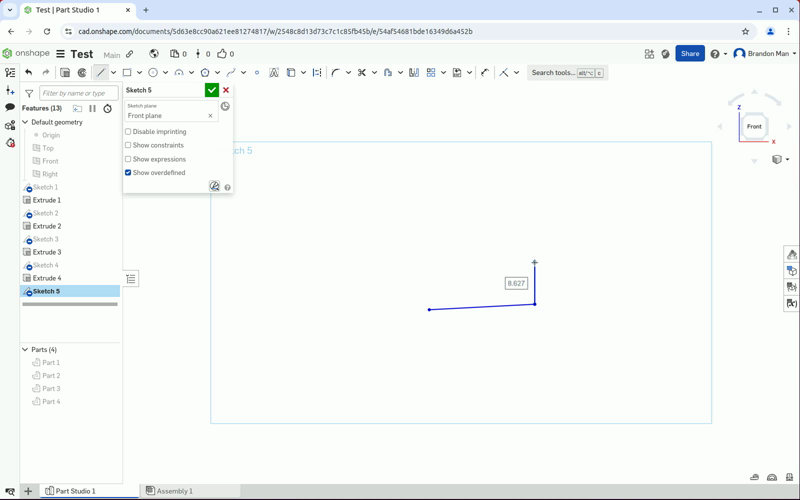
mouse_move(429, 254)
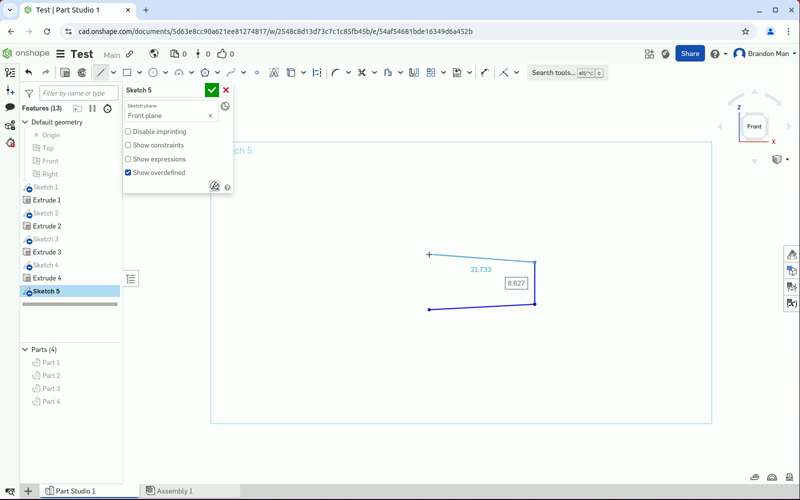
click(429, 254)
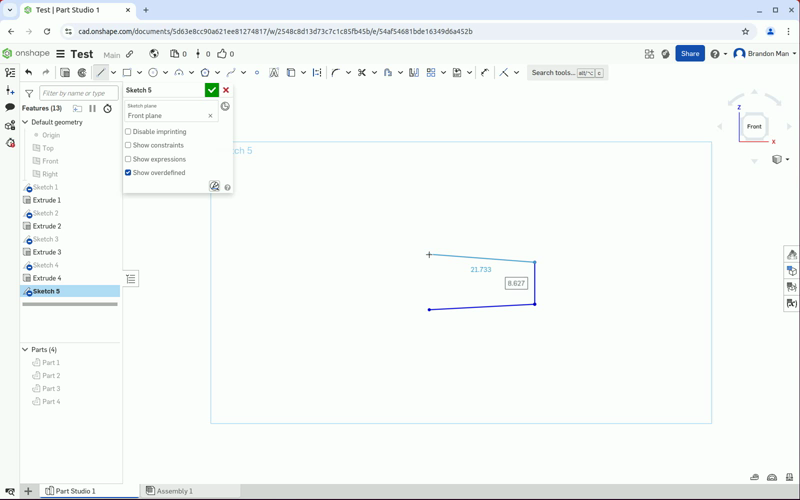
key_up(shift)
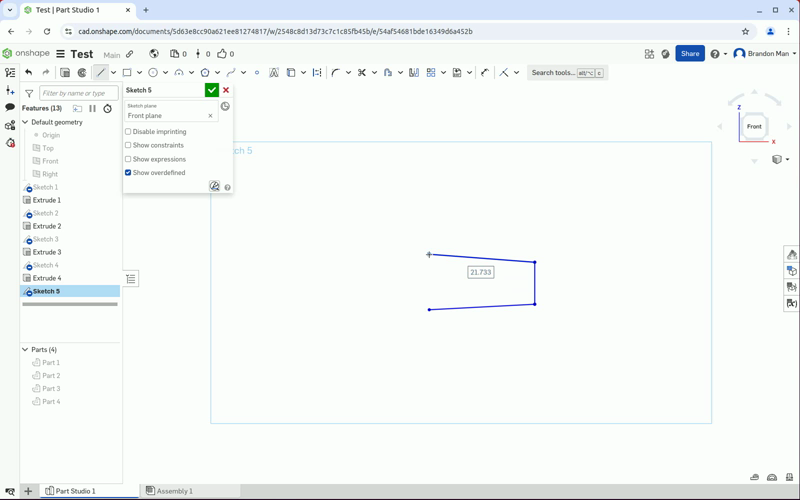
mouse_move(459, 254)
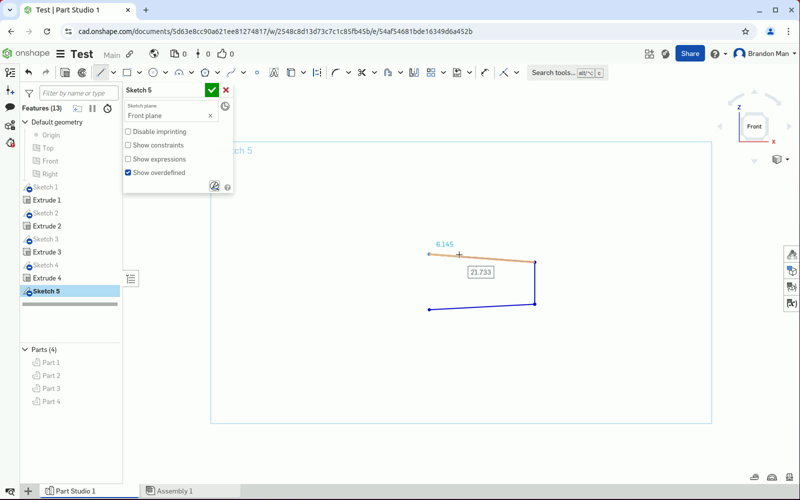
key_down(shift)
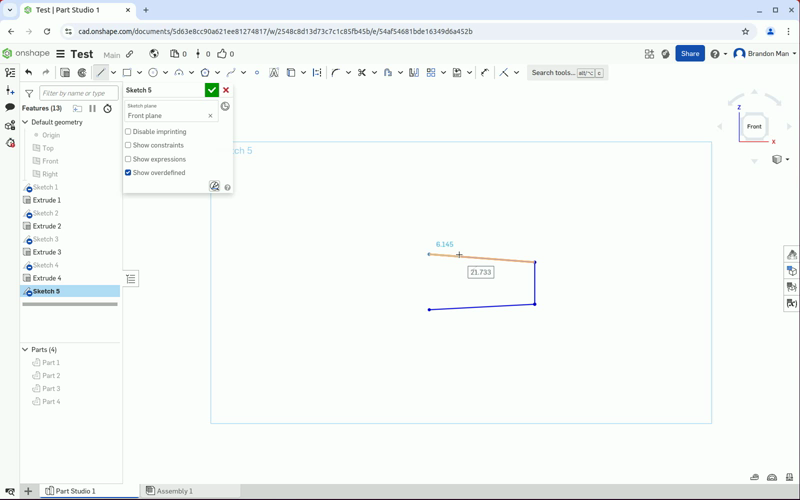
mouse_move(429, 309)
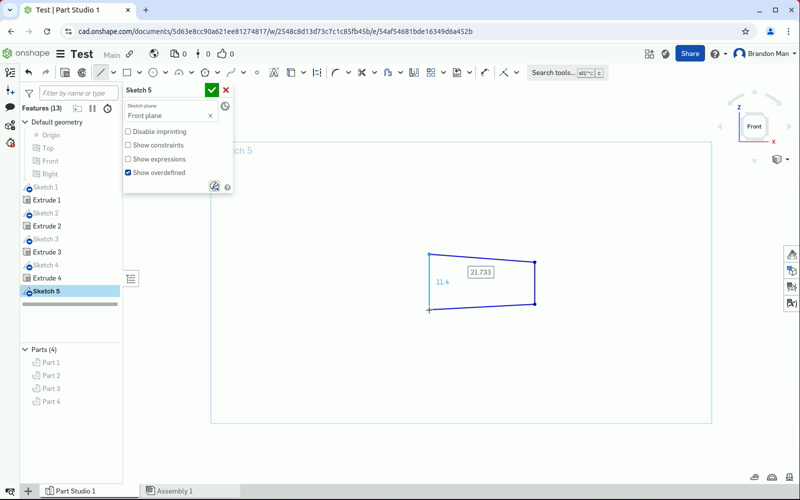
key_up(shift)
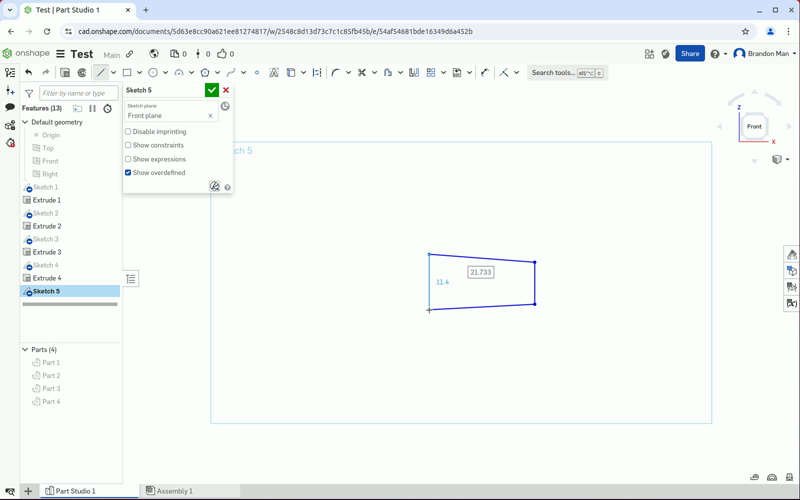
click(429, 309)
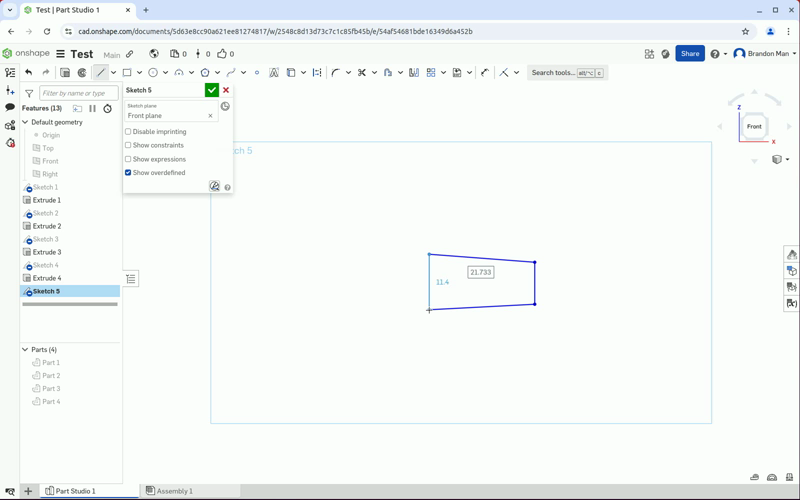
key(esc)
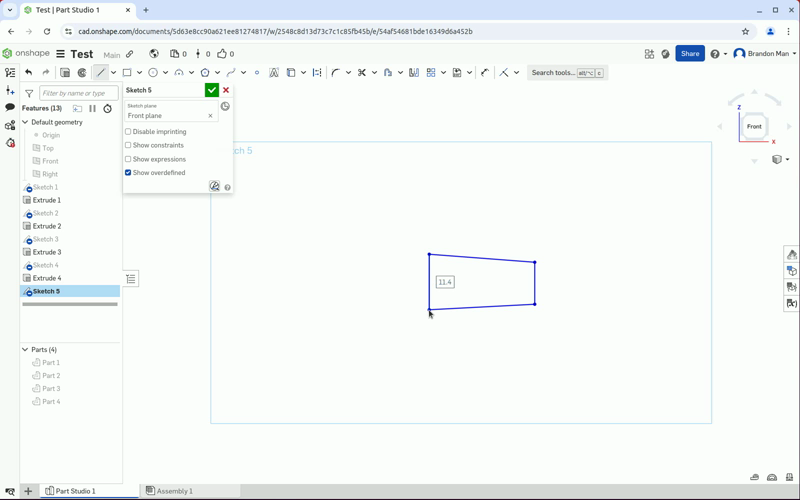
mouse_move(494, 287)
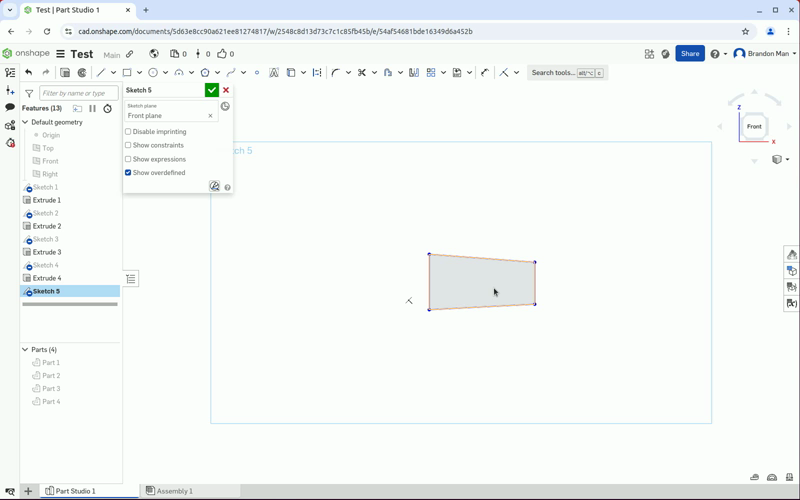
click(494, 287)
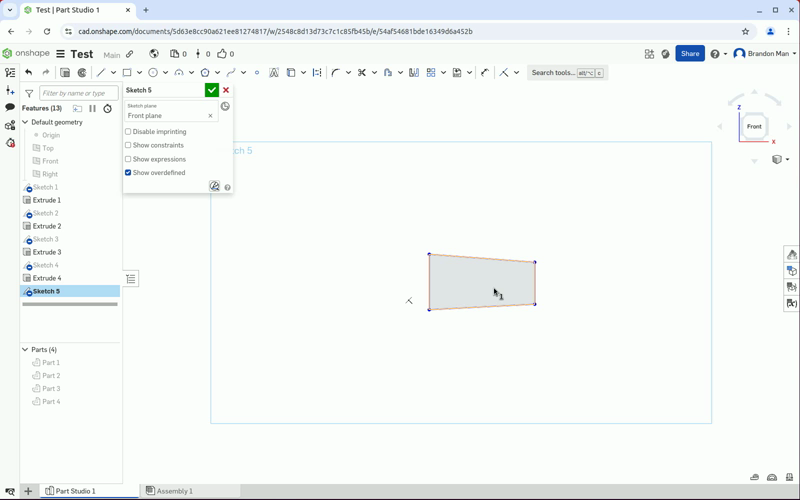
mouse_move(73, 352)
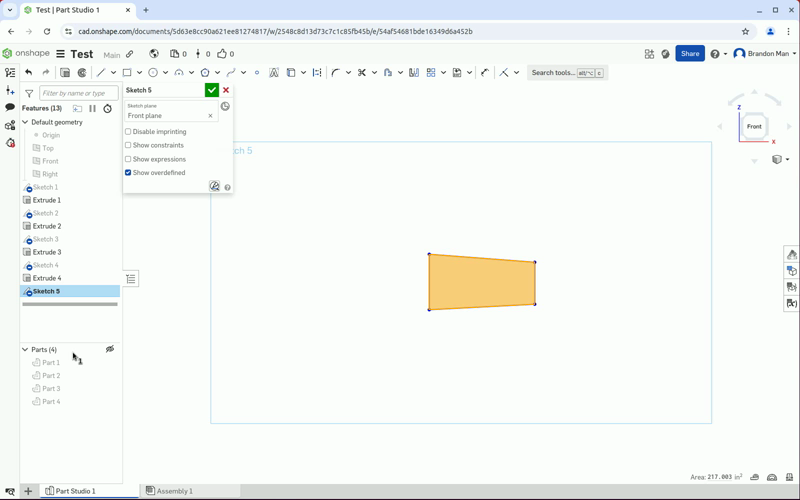
key(shift+y)
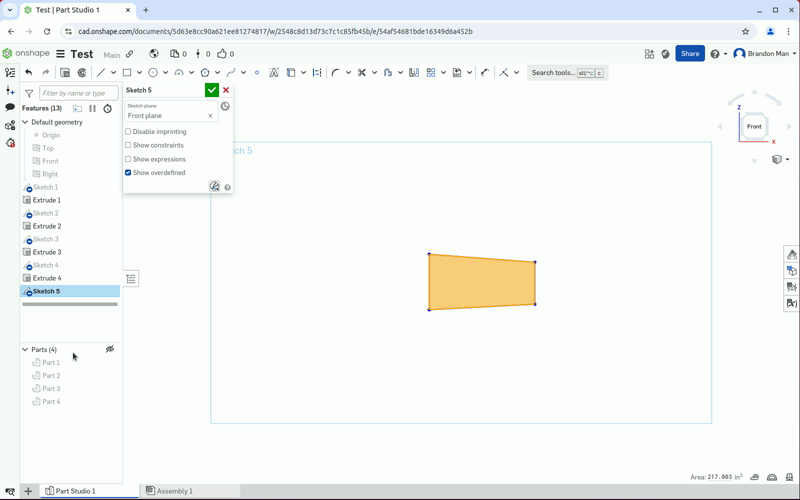
key(shift+e)
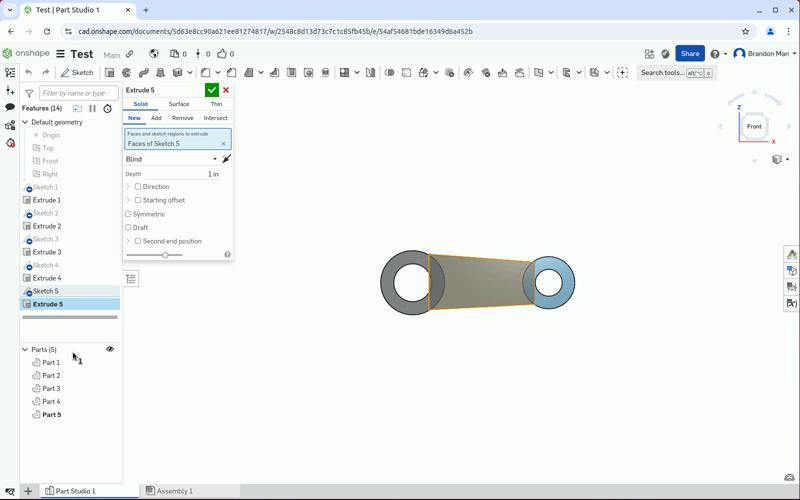
mouse_move(143, 106)
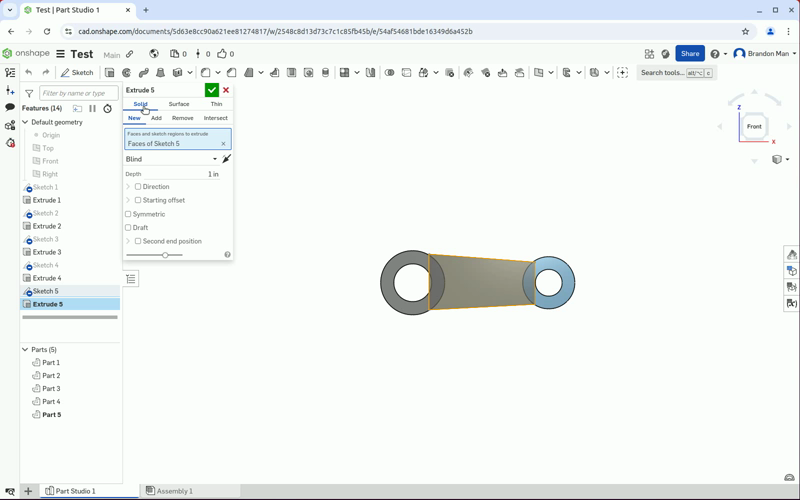
click(143, 106)
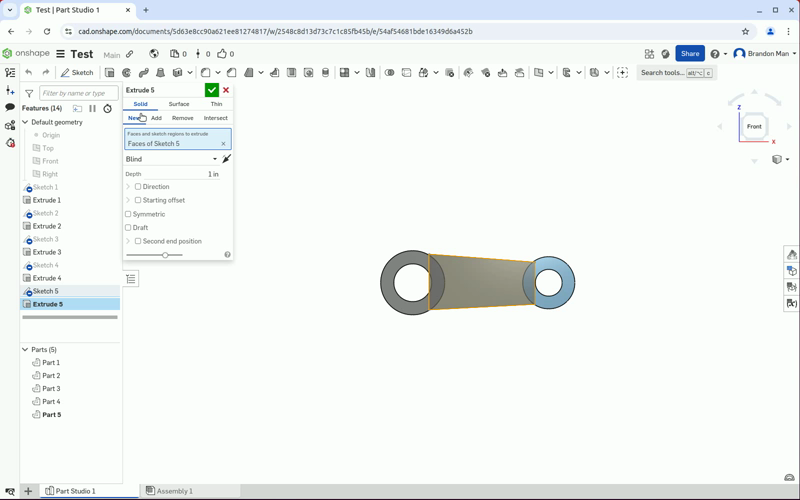
mouse_move(137, 120)
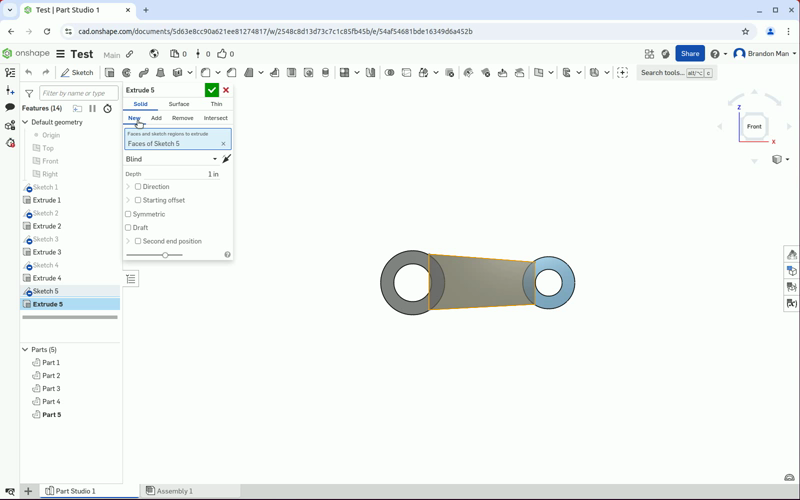
click(137, 120)
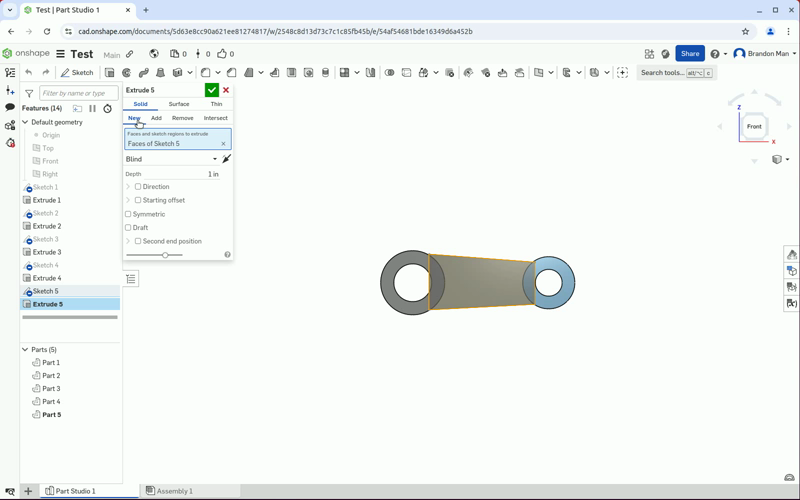
key(tab, 4)
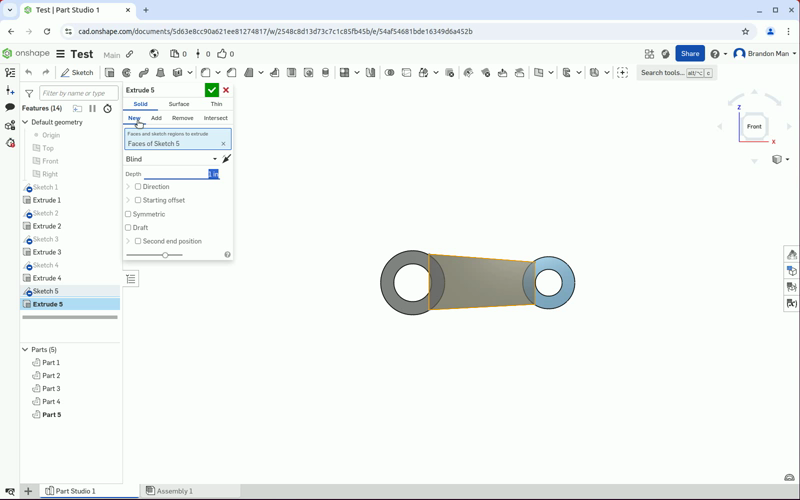
text(1.444)
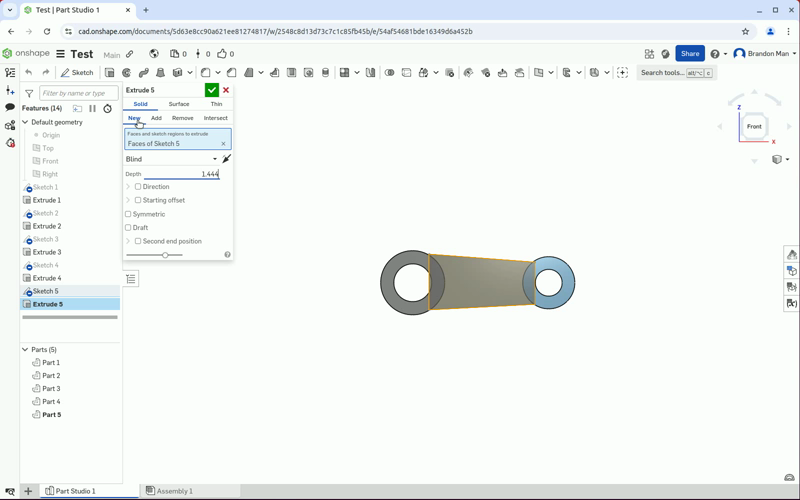
key(enter)
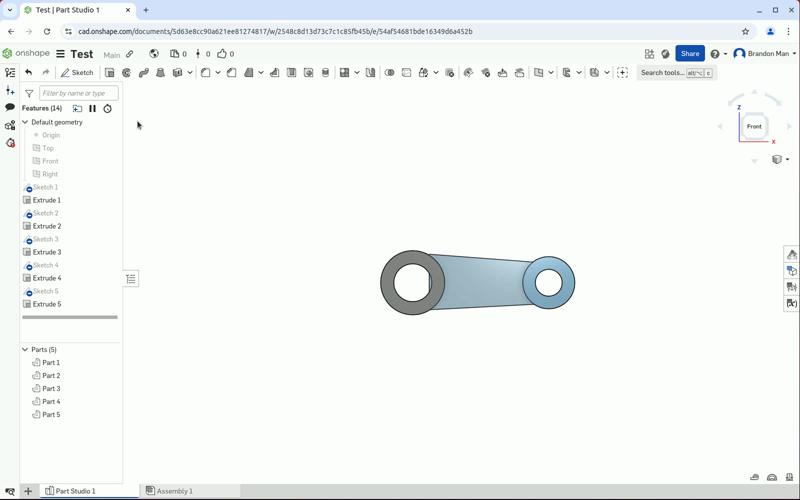
key(shift+h)
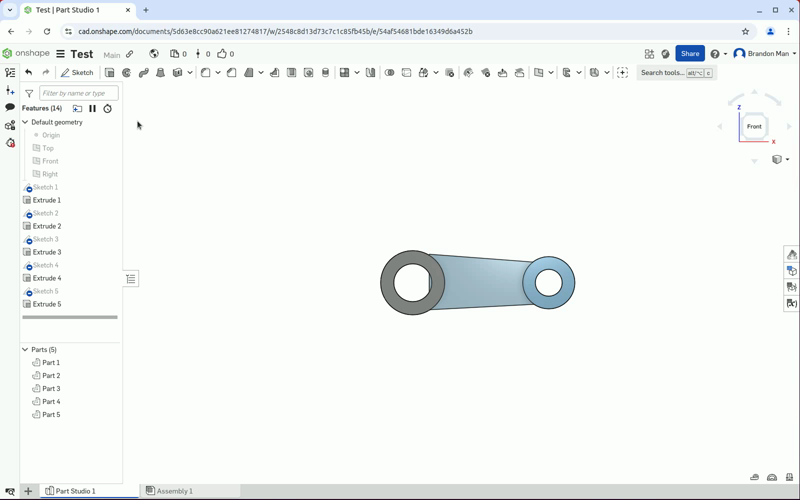
key(shift+h)
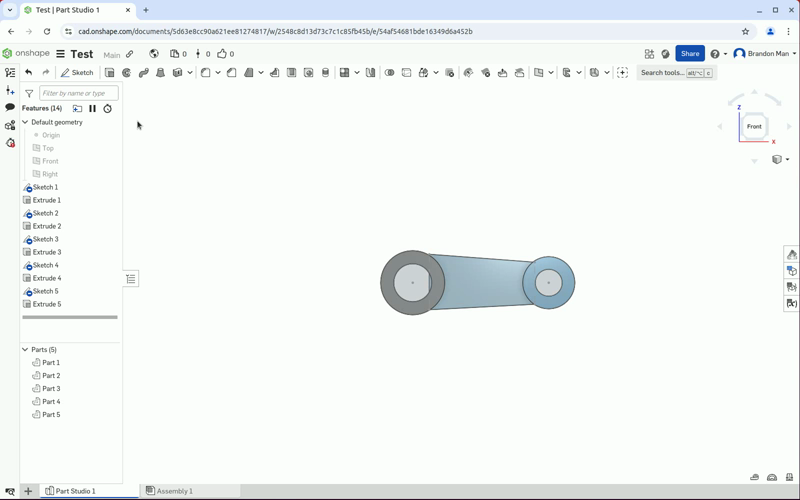
key(shift+7)
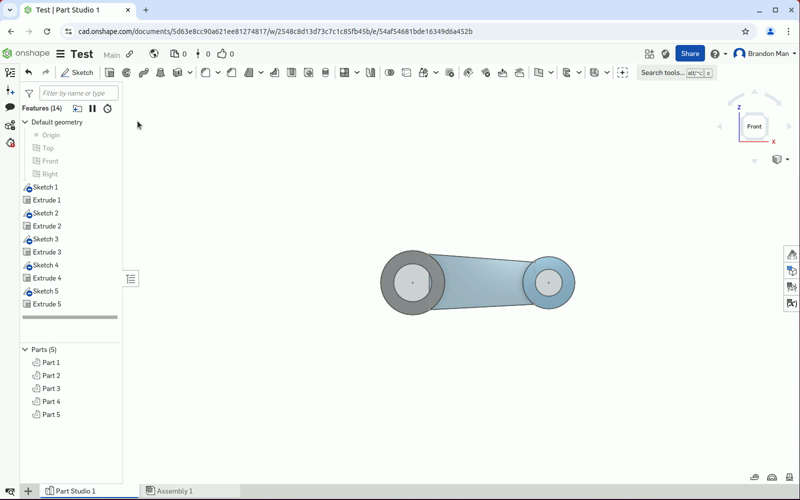
key(left, 2)
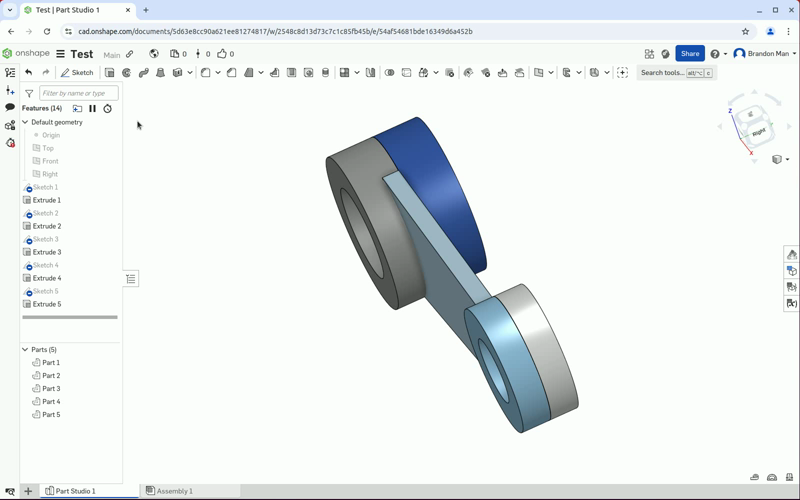
key(down, 2)
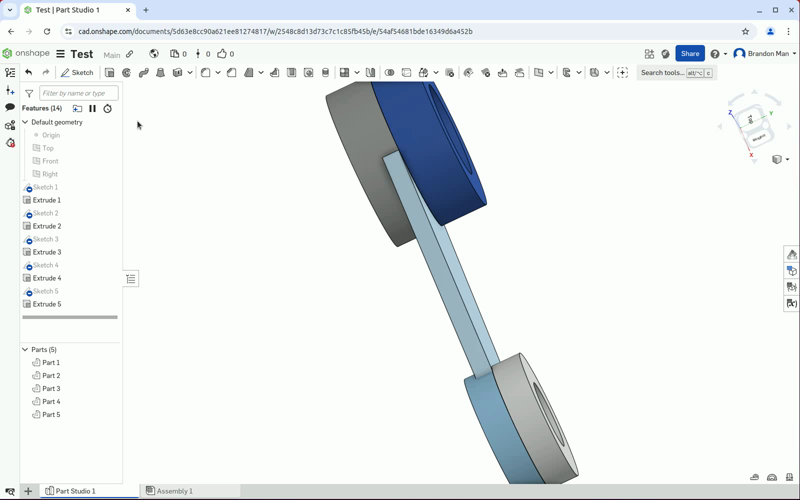
key(up, 2)
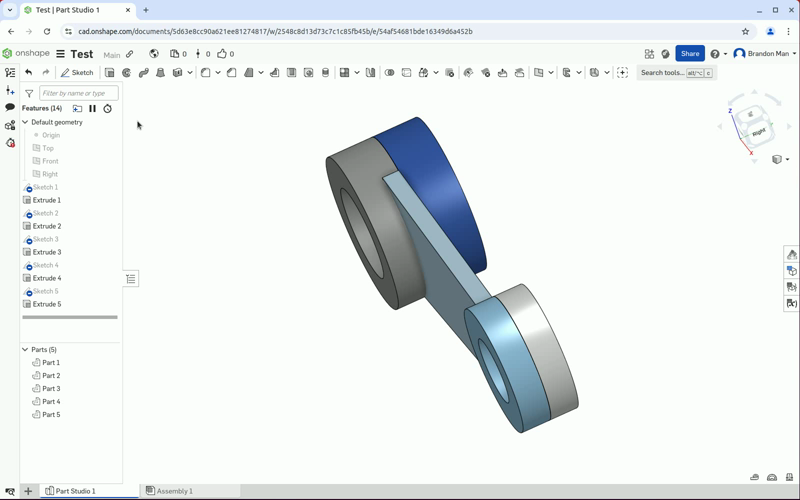
key(right, 2)
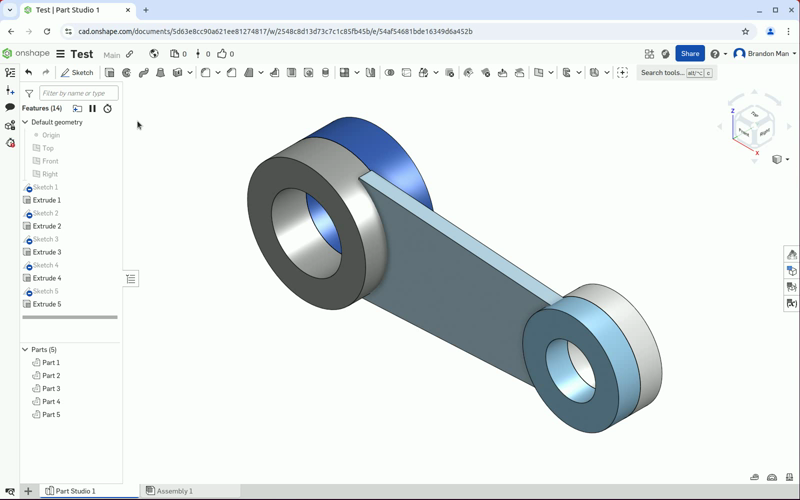
mouse_move(73, 189)
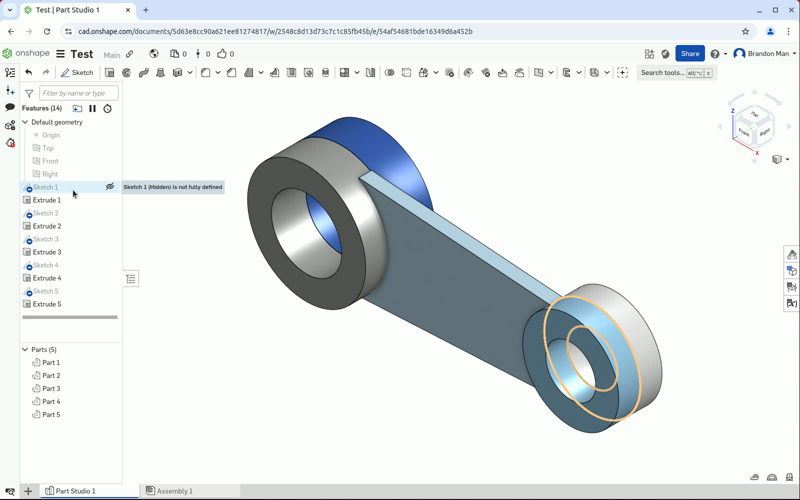
click(73, 189)